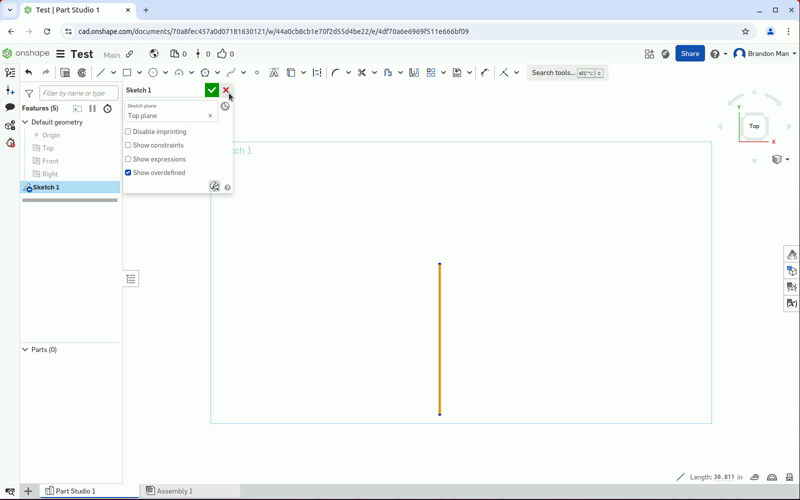
key(shift+h)
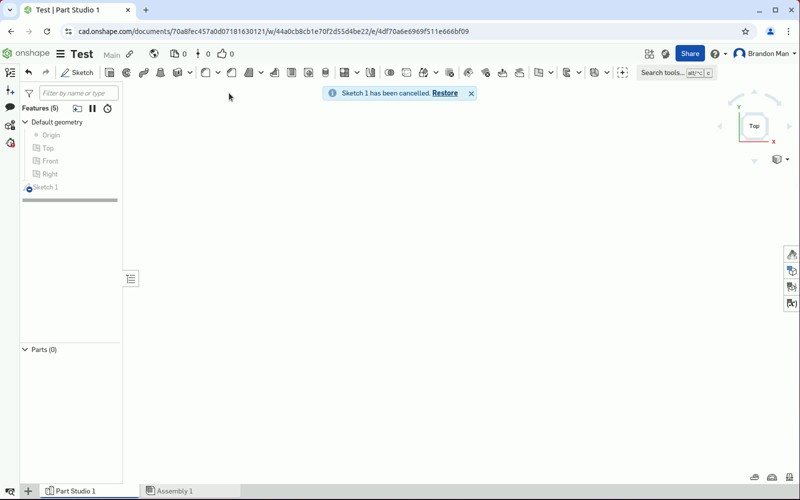
mouse_move(73, 352)
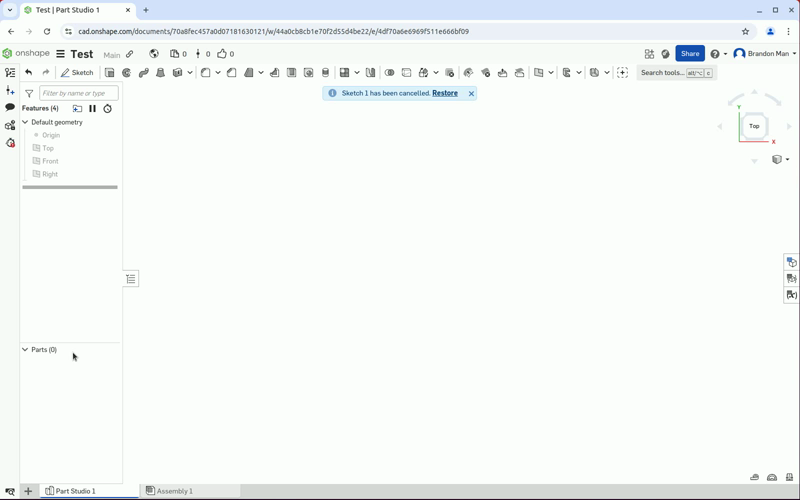
key(y)
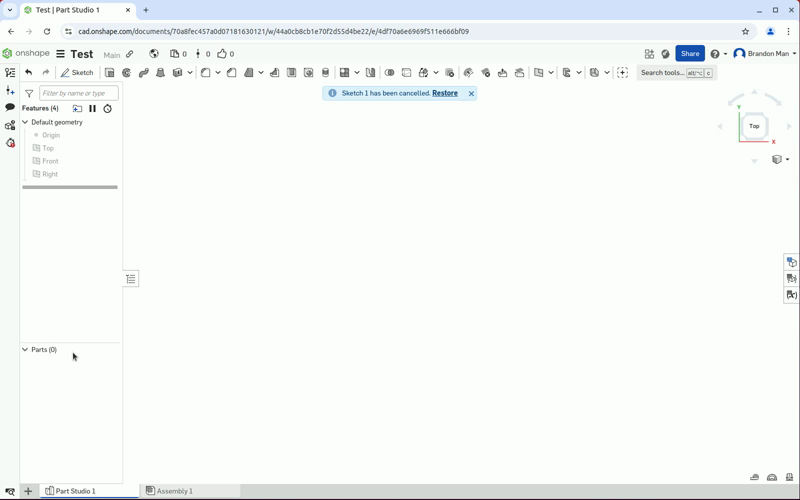
key(shift+p)
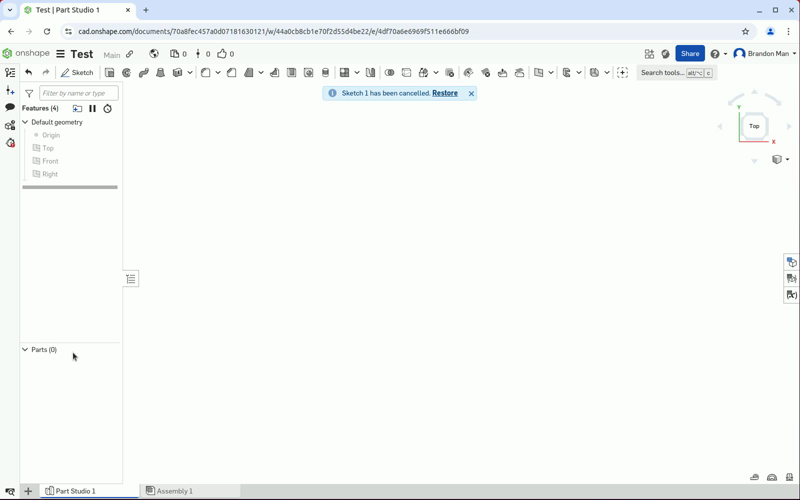
key(space)
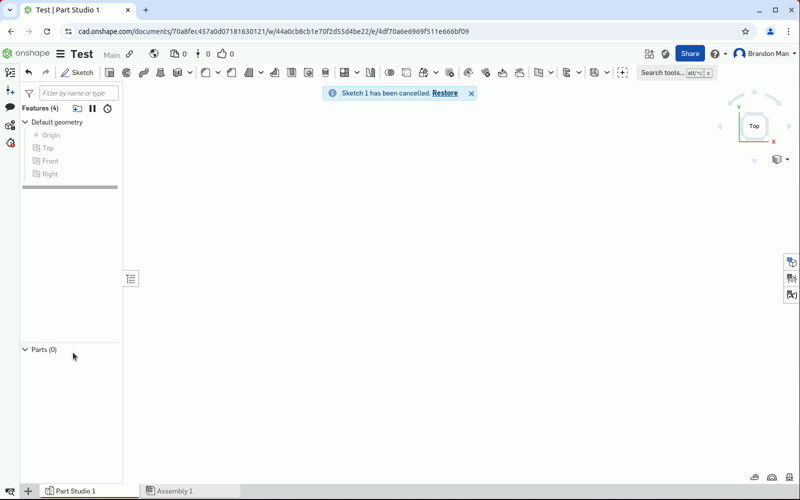
key_down(shift)
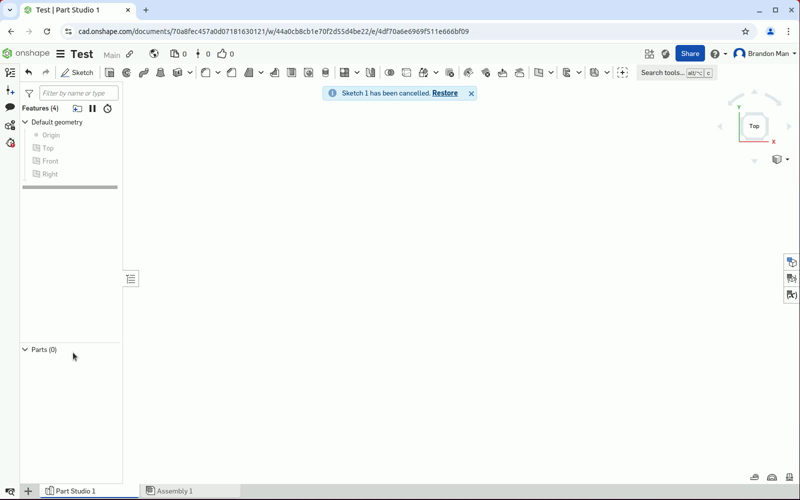
key(up)
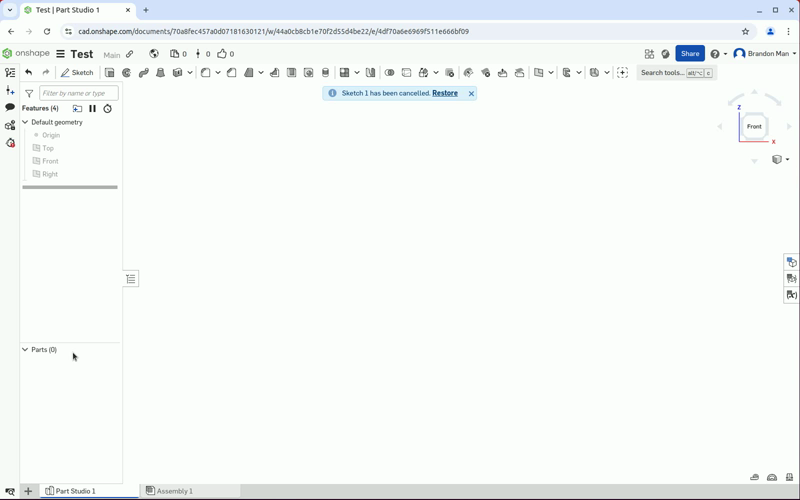
key_up(shift)
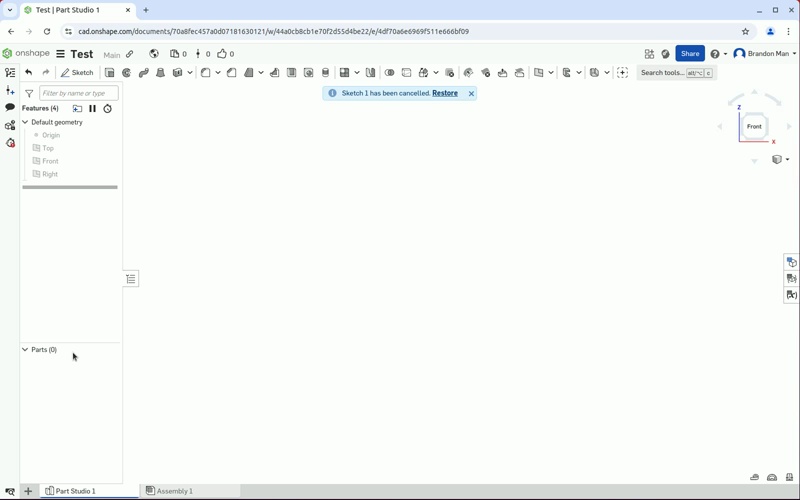
mouse_move(73, 352)
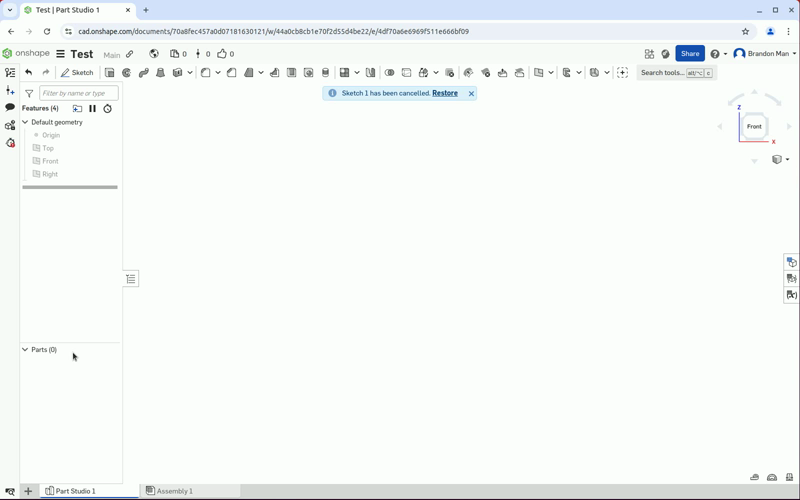
key(shift+y)
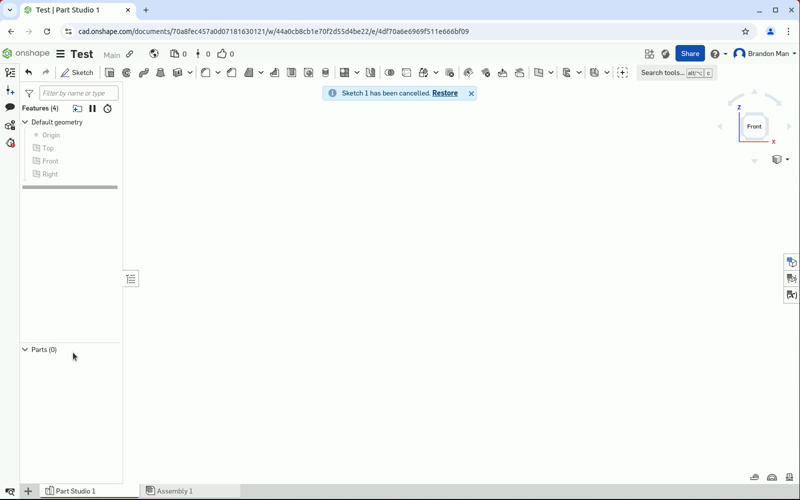
key(shift+s)
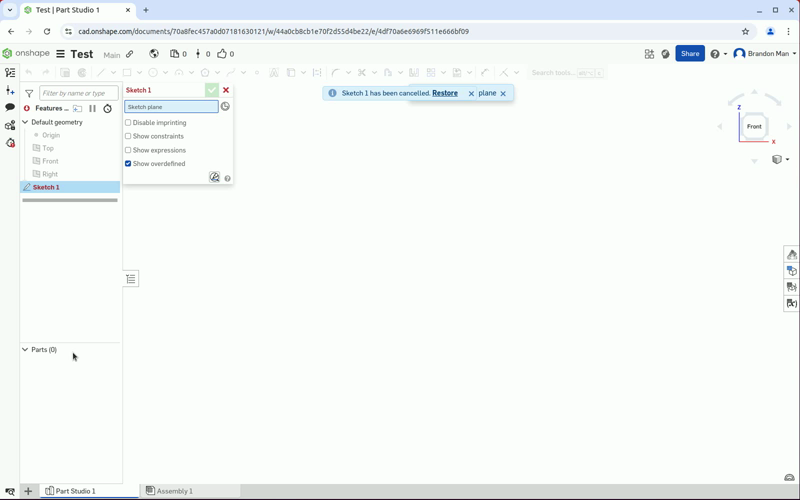
mouse_move(73, 163)
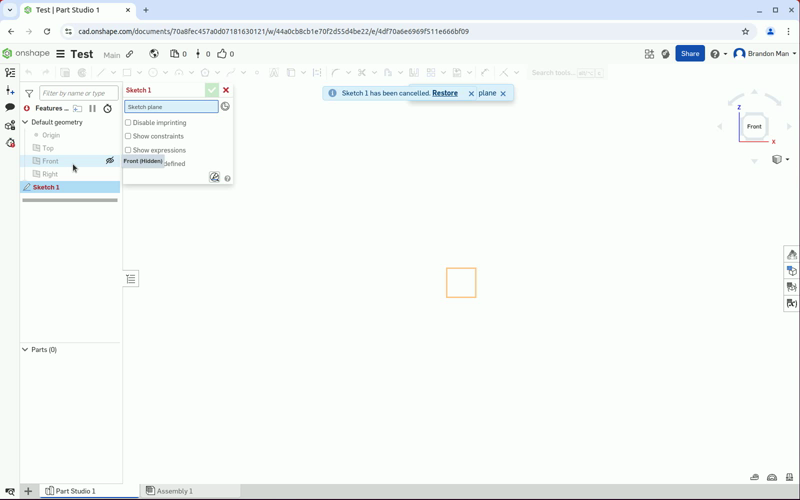
click(73, 163)
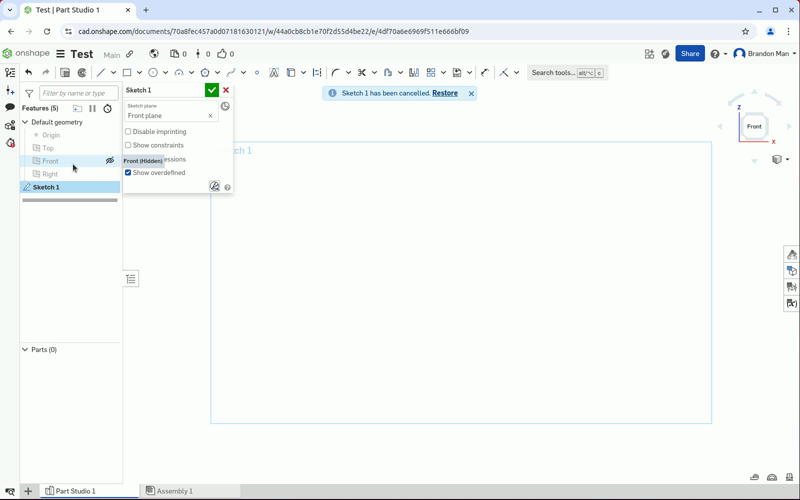
mouse_move(73, 352)
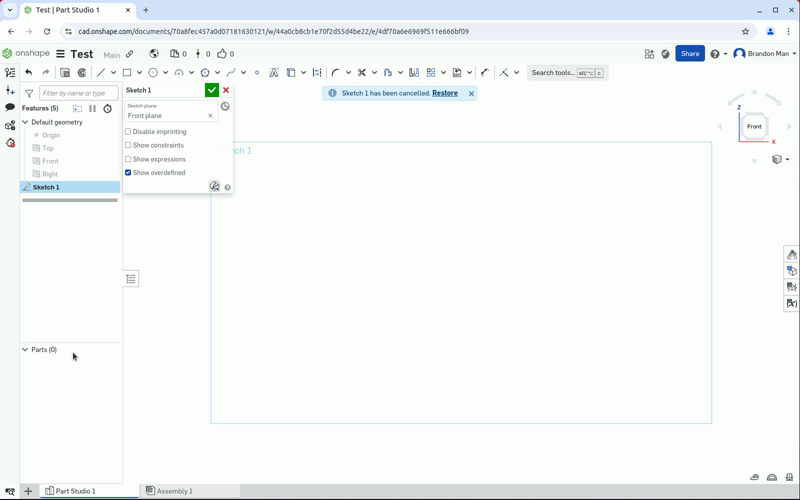
key(y)
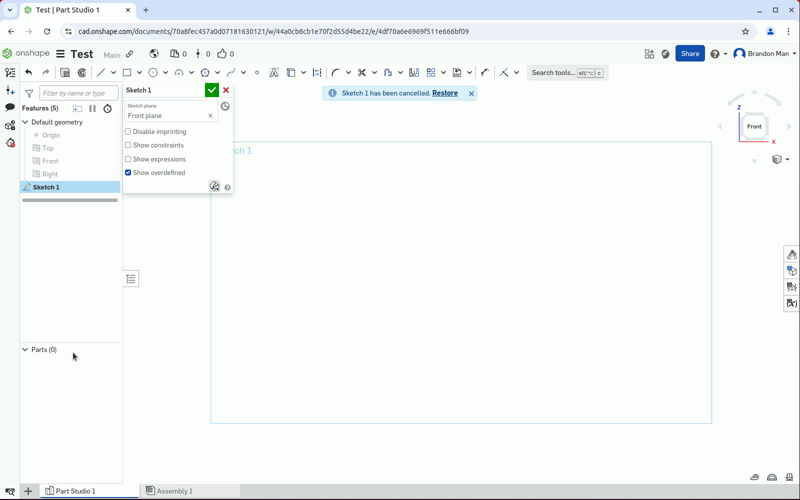
key(l)
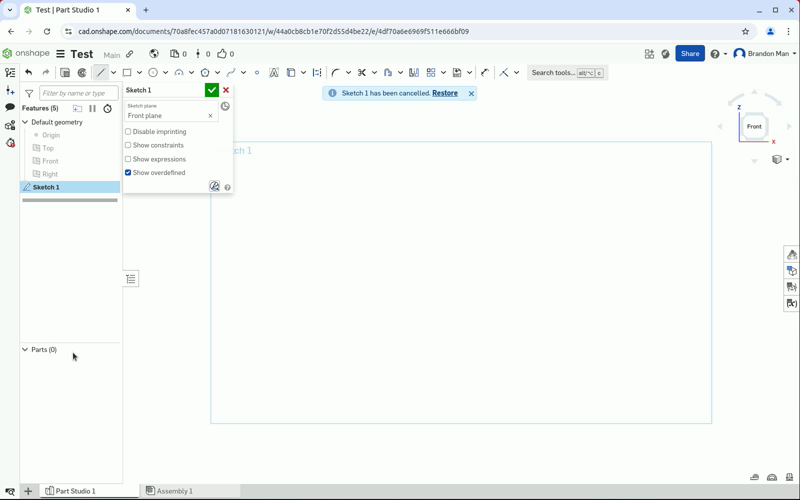
key_down(shift)
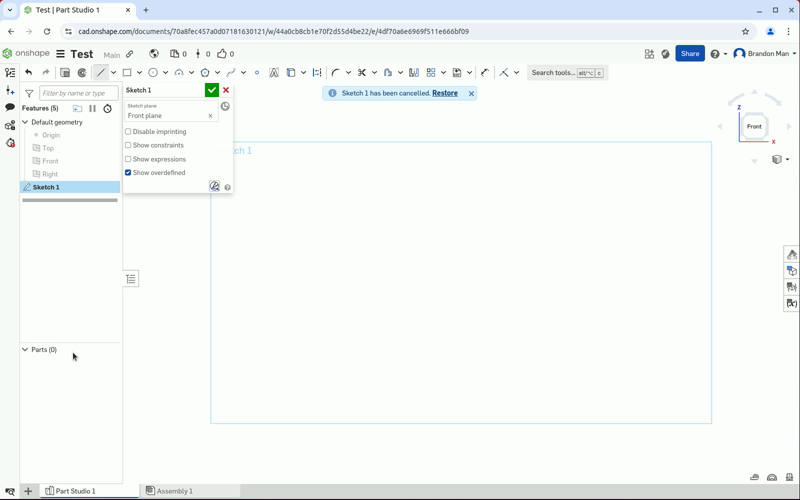
mouse_move(460, 282)
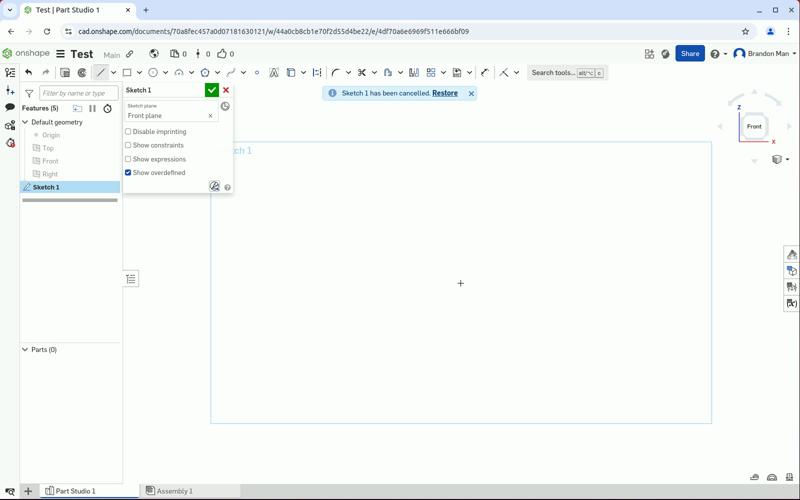
click(460, 282)
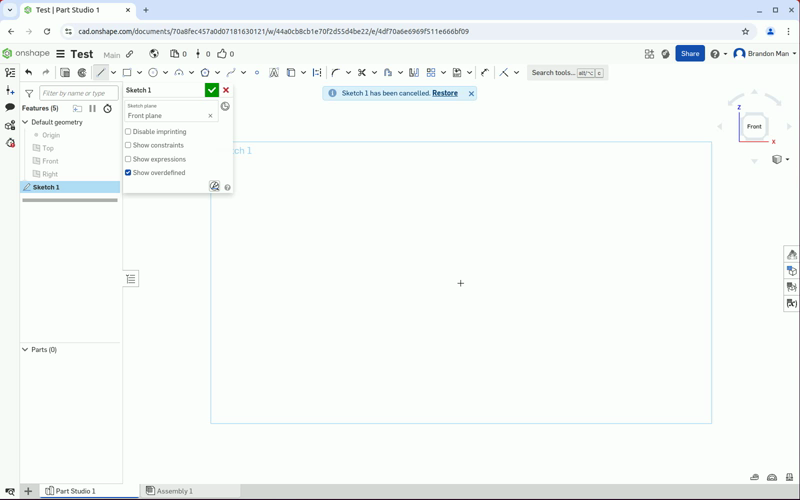
key_up(shift)
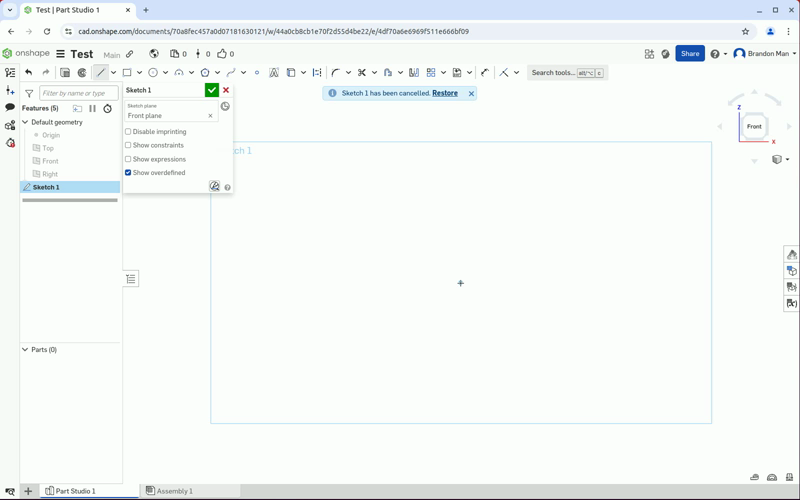
key_down(shift)
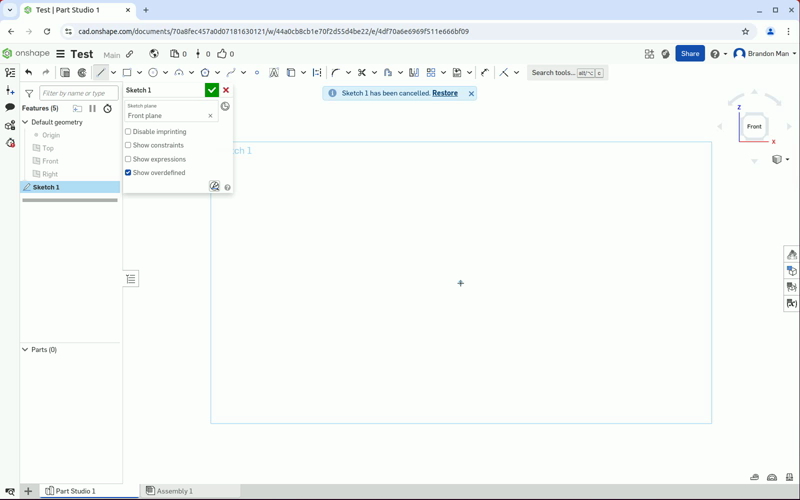
mouse_move(490, 282)
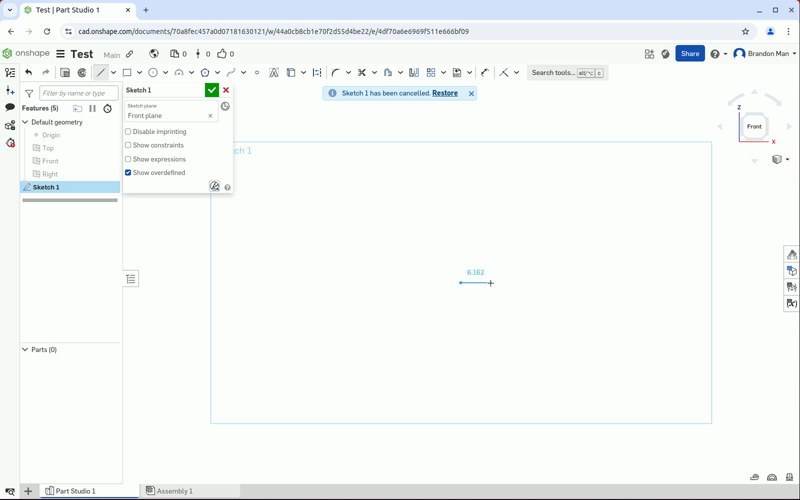
mouse_move(512, 282)
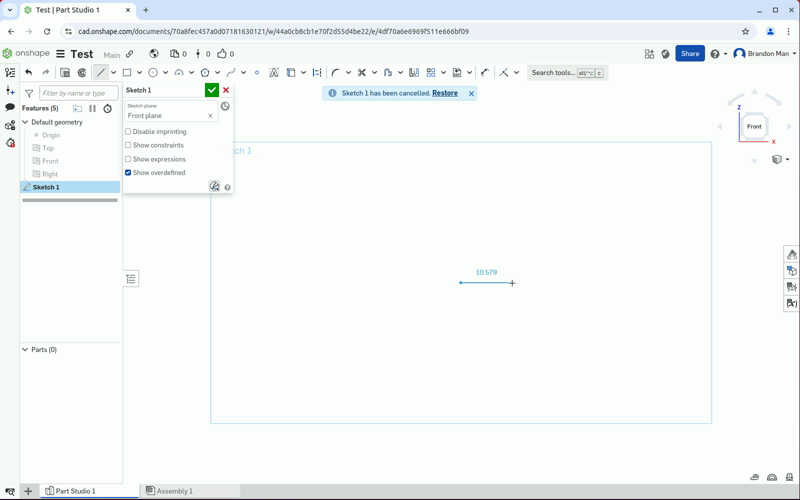
click(512, 282)
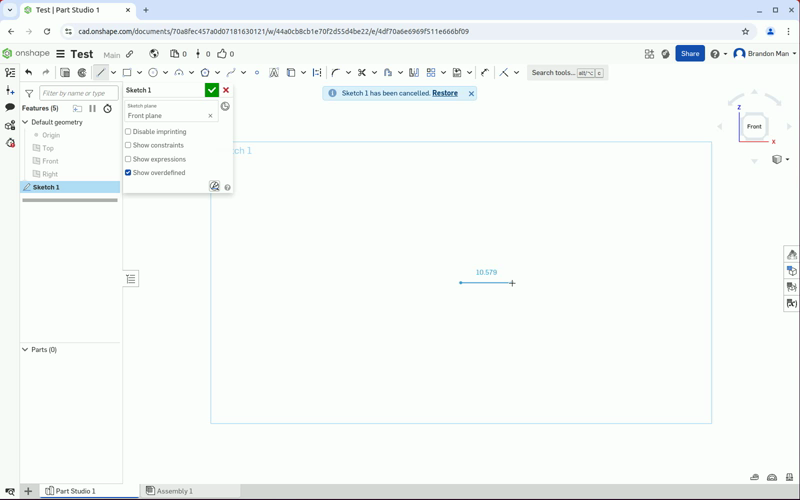
key_up(shift)
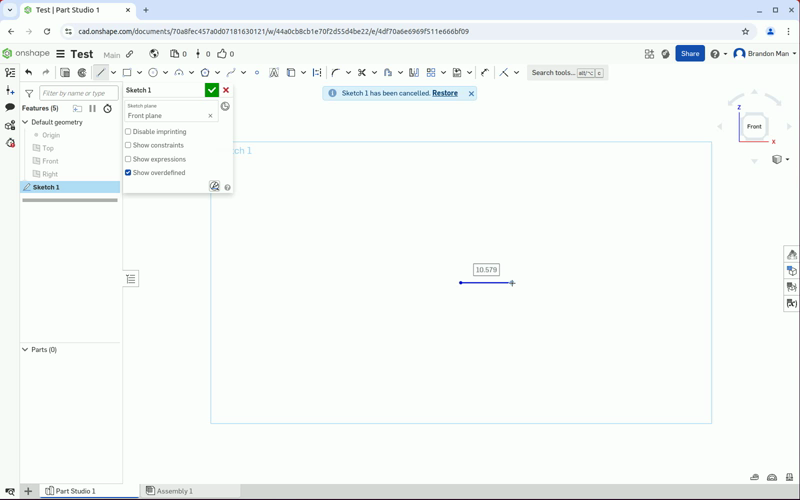
key_down(shift)
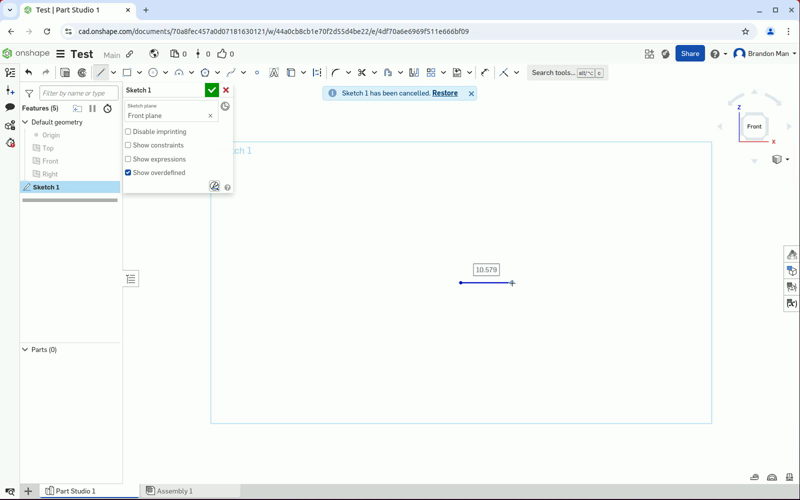
mouse_move(512, 195)
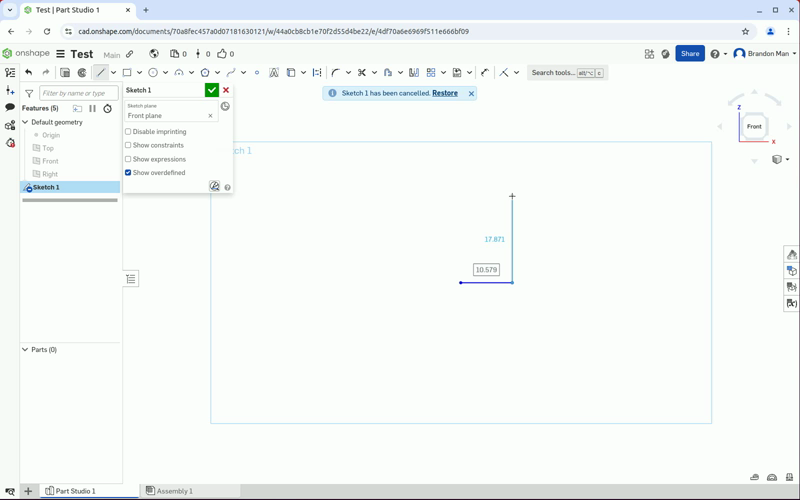
click(512, 195)
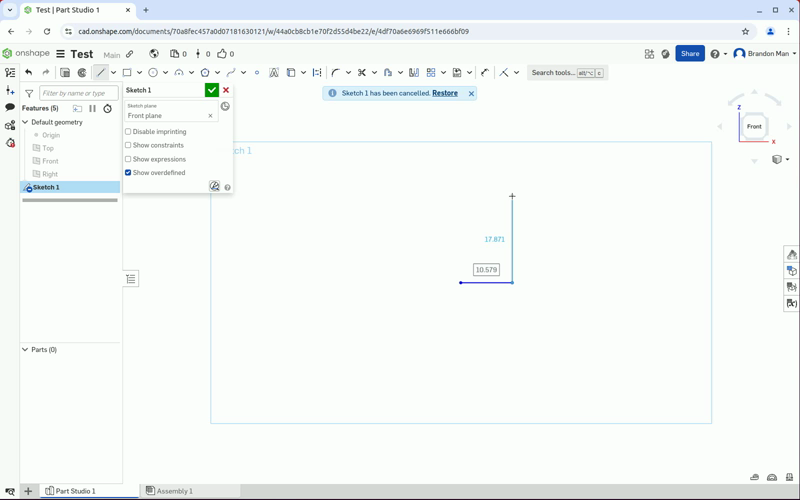
key_up(shift)
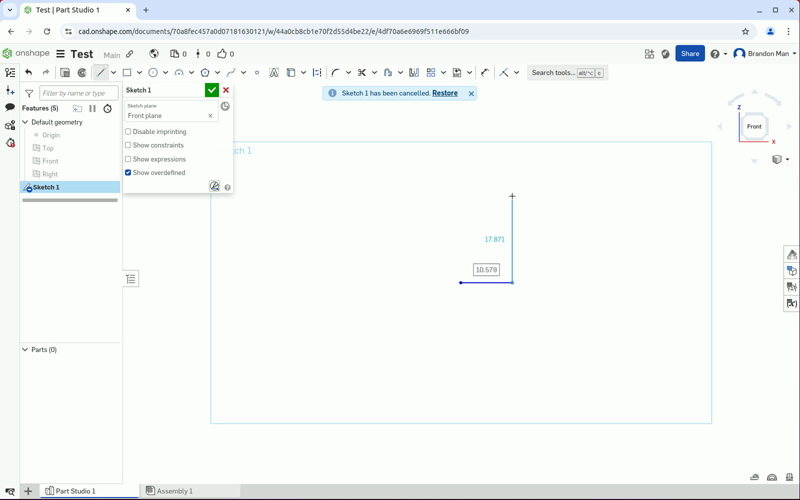
key_down(shift)
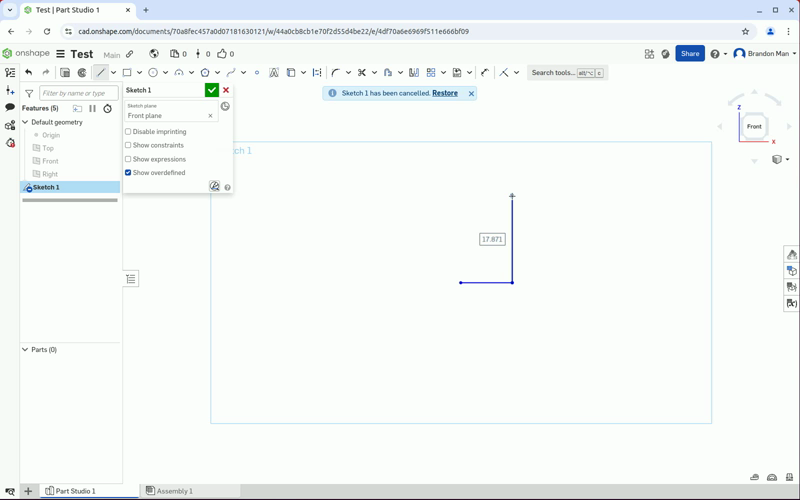
mouse_move(542, 195)
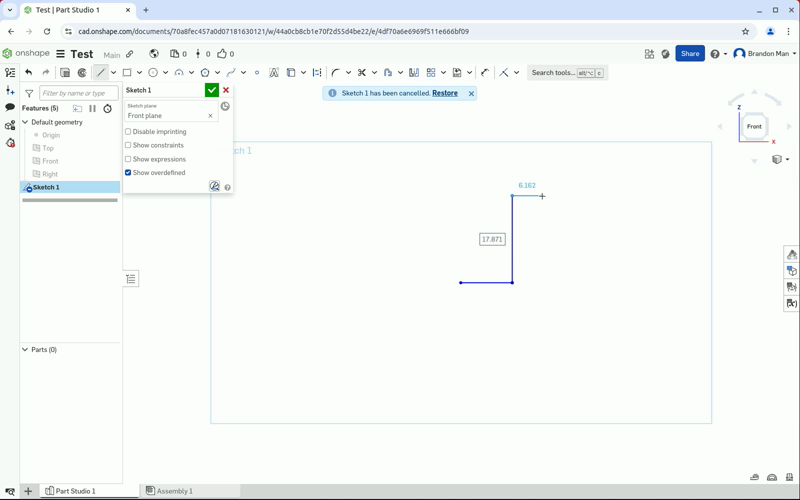
mouse_move(460, 195)
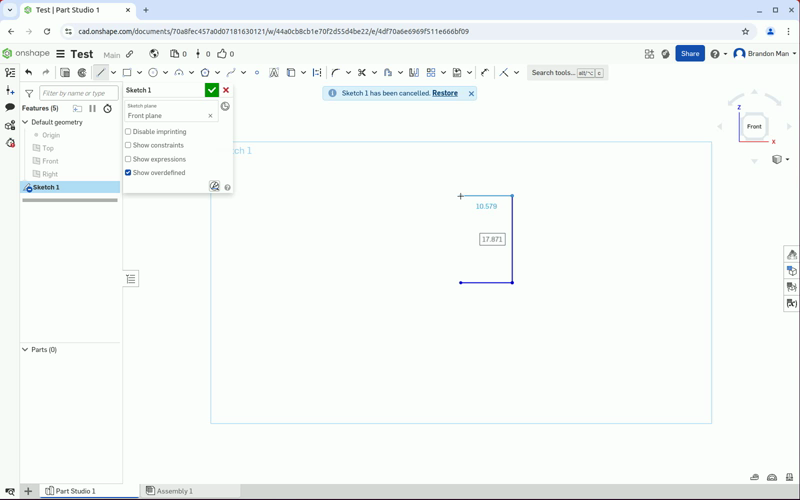
click(460, 195)
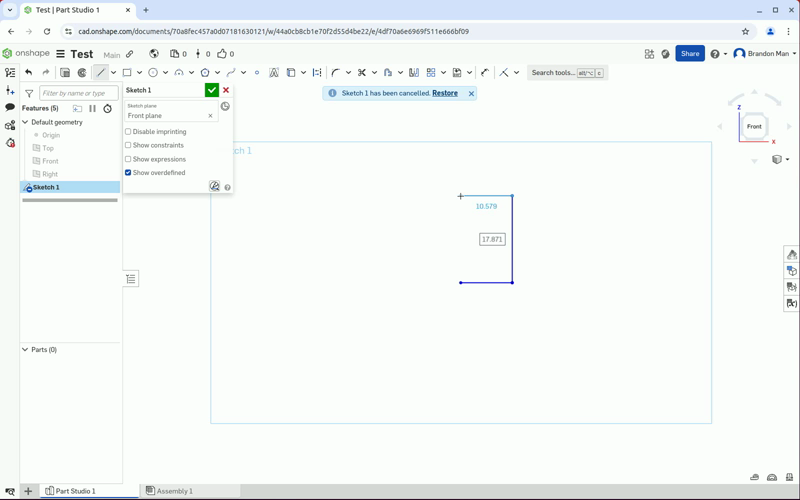
key_up(shift)
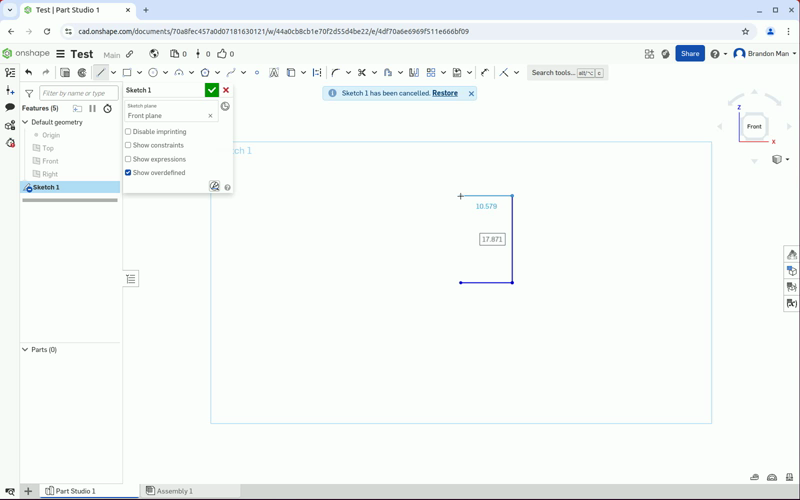
key_down(shift)
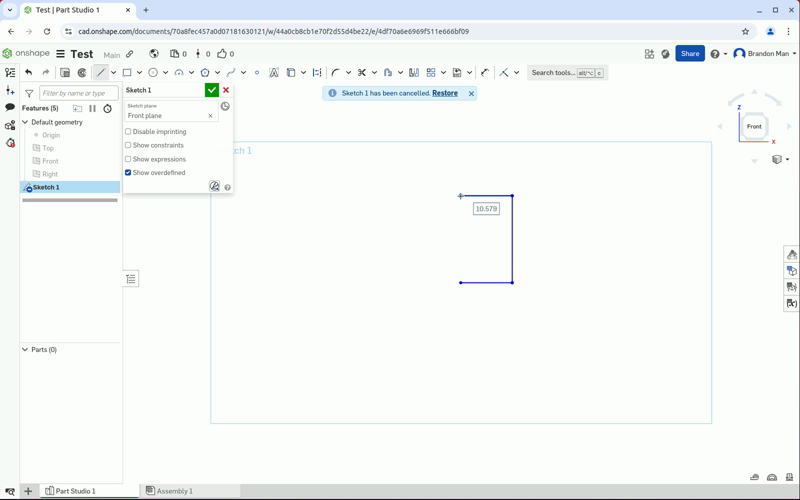
mouse_move(460, 282)
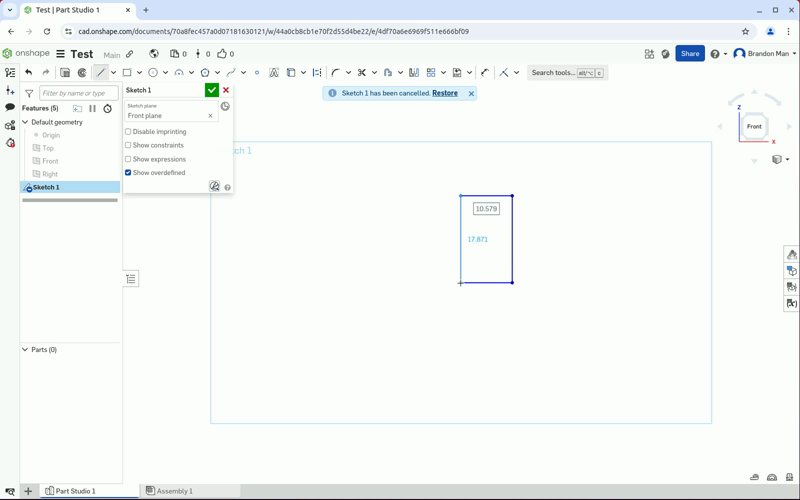
key_up(shift)
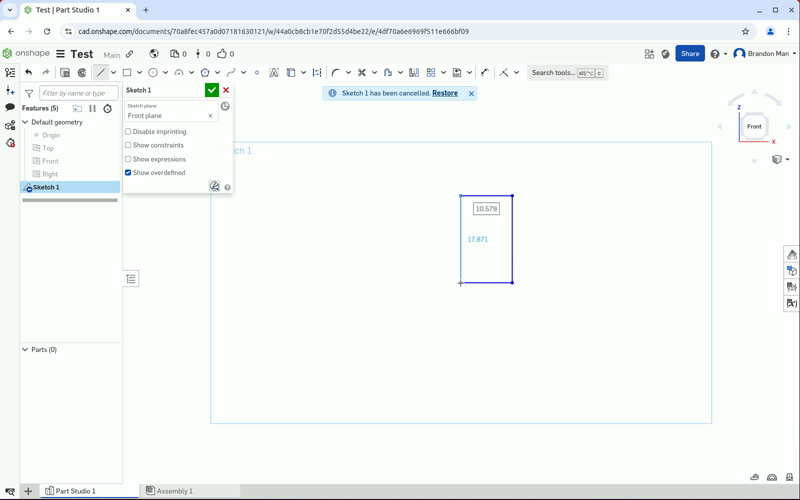
click(460, 282)
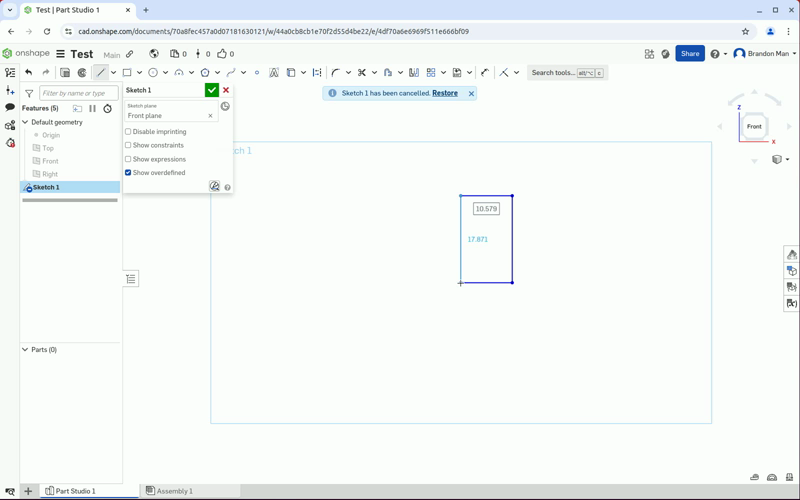
key(esc)
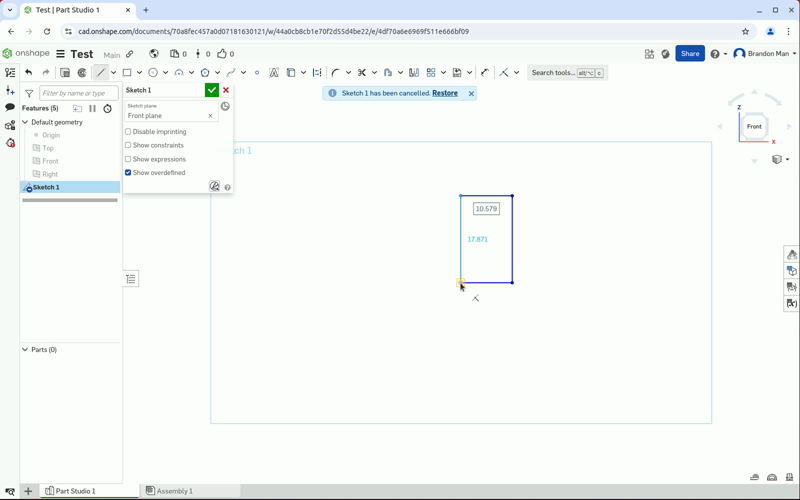
mouse_move(490, 205)
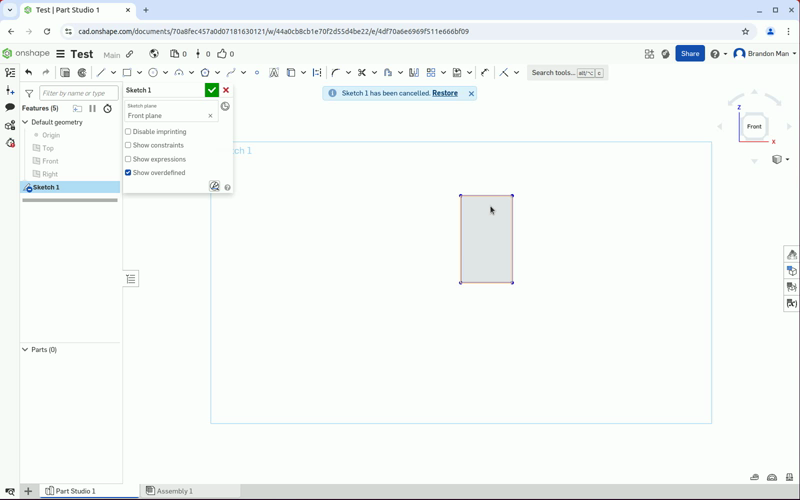
click(490, 205)
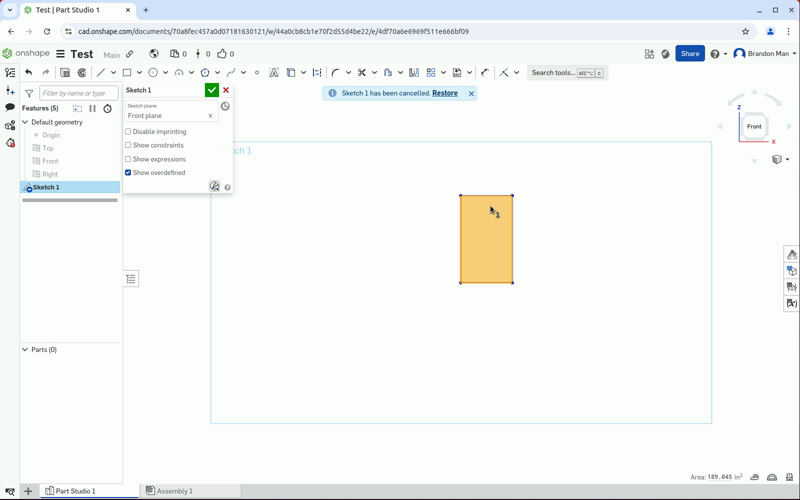
mouse_move(73, 352)
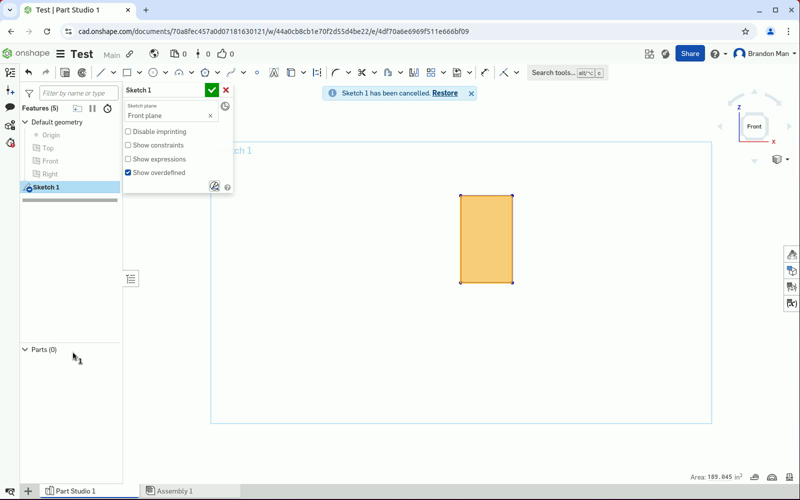
key(shift+y)
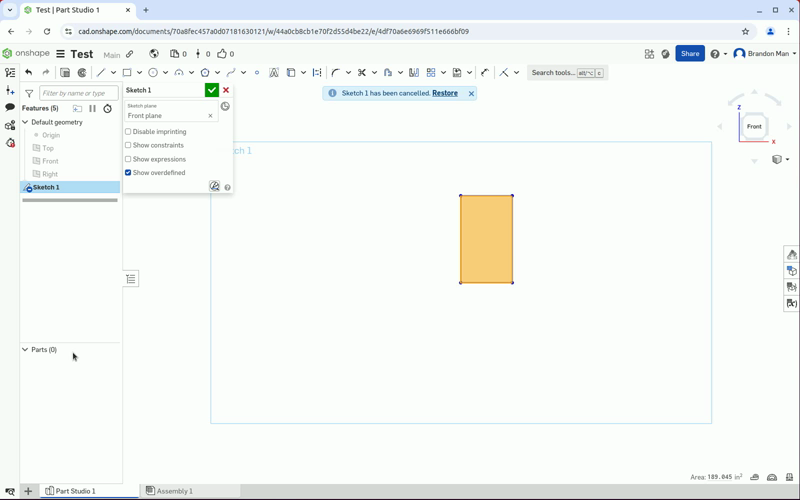
key(shift+e)
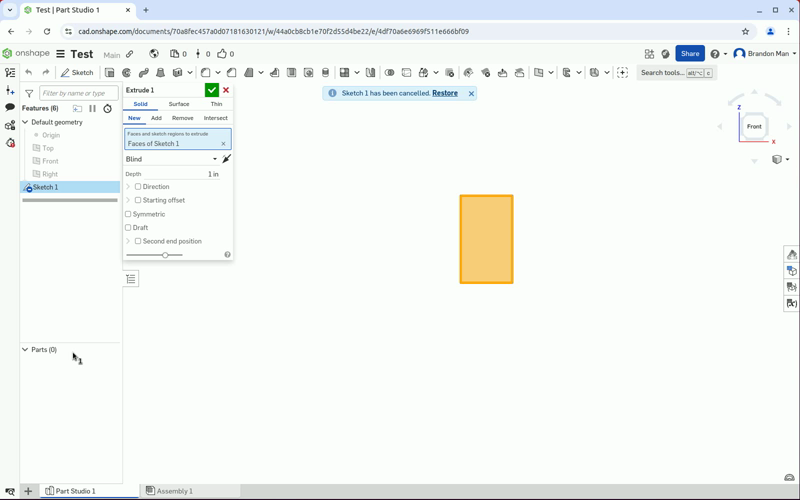
mouse_move(143, 106)
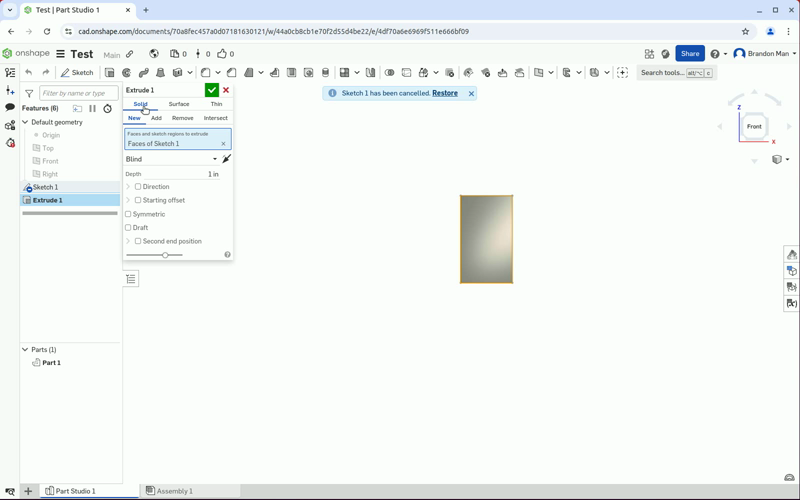
click(143, 106)
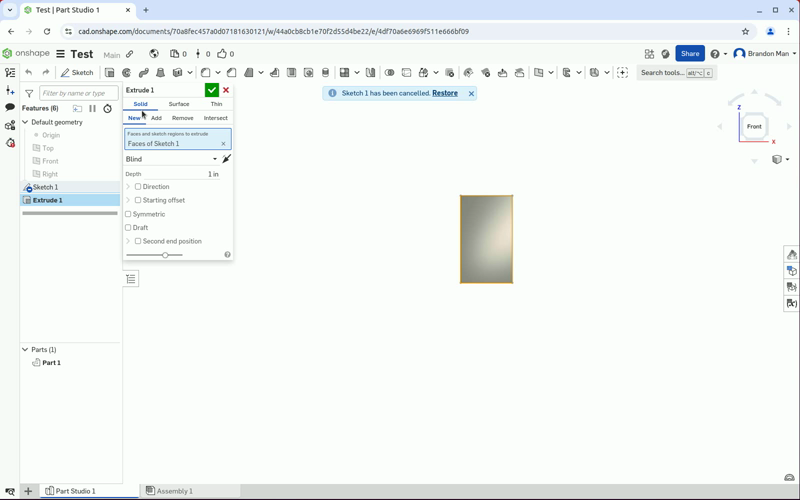
mouse_move(137, 120)
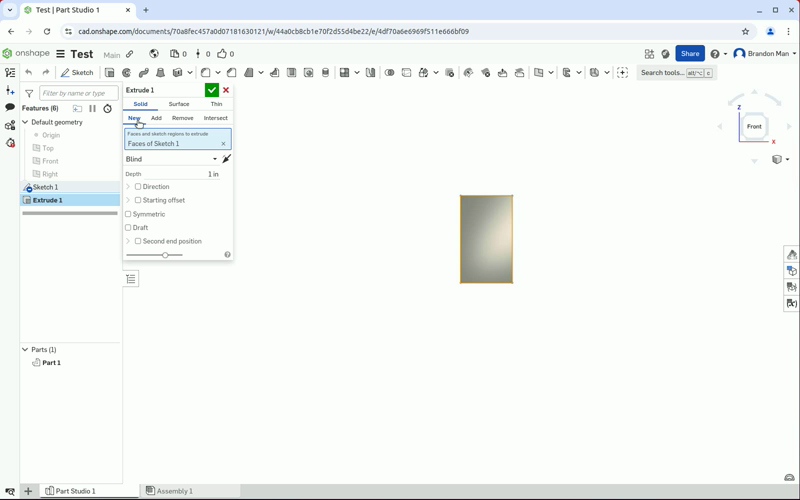
click(137, 120)
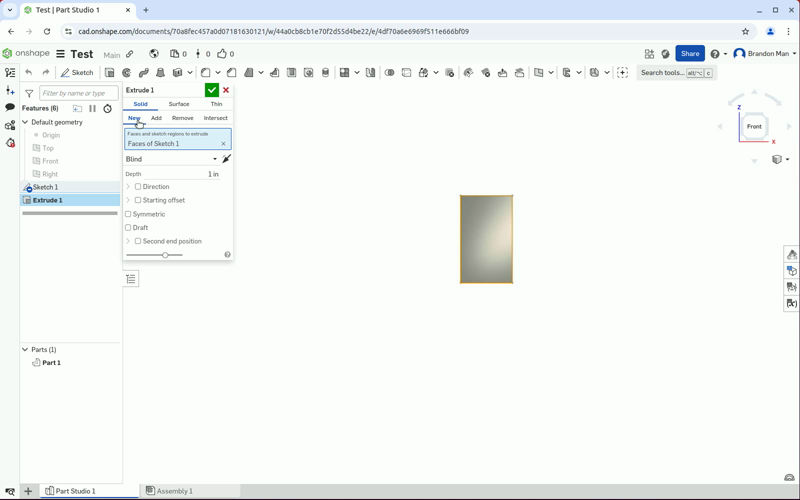
key(tab, 4)
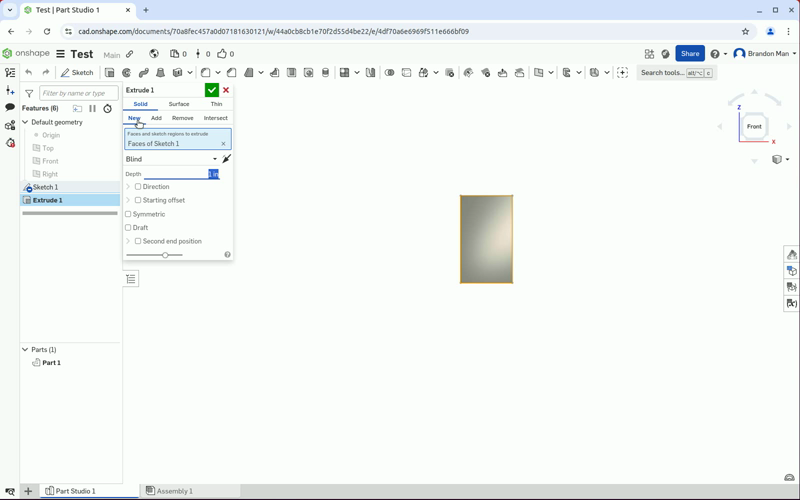
text(2.166)
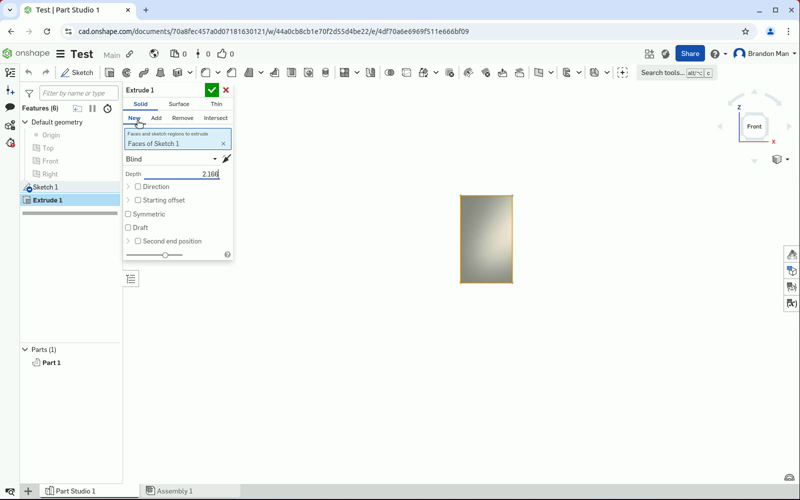
key(enter)
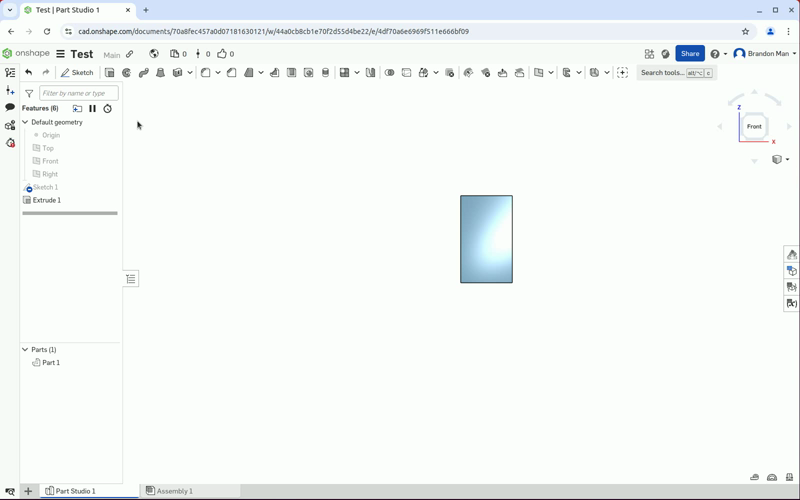
key(shift+h)
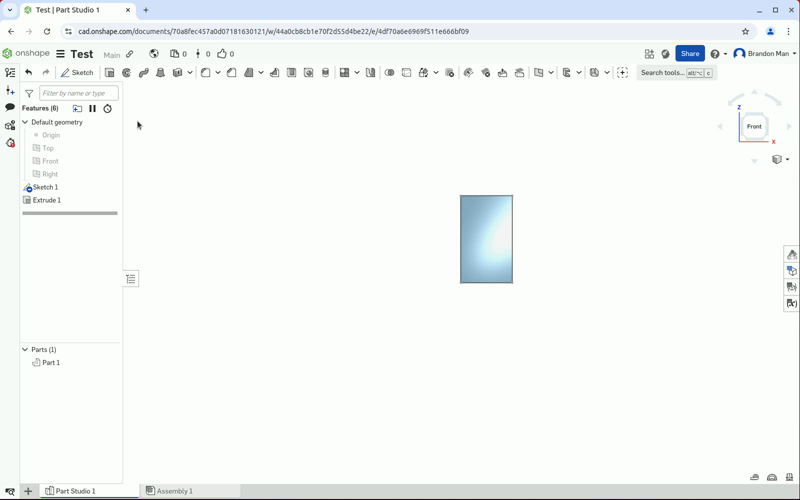
key(shift+h)
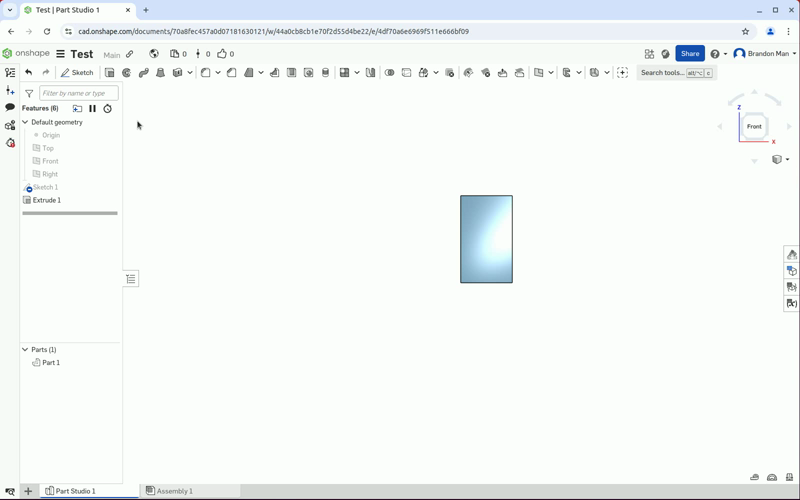
mouse_move(73, 189)
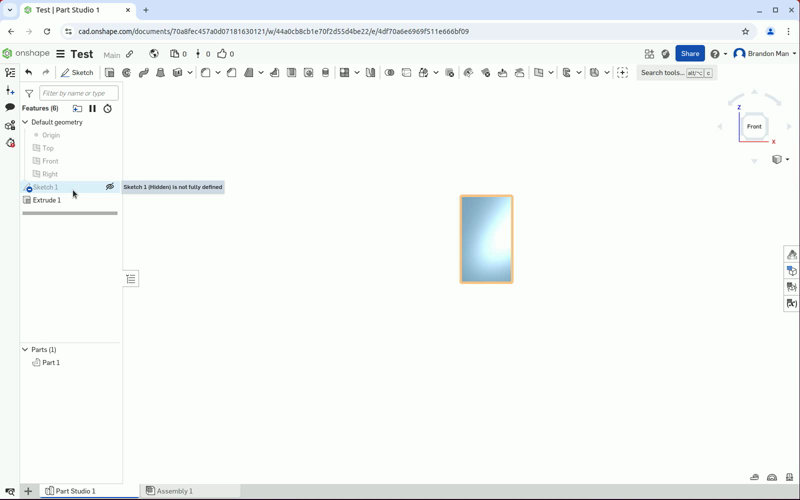
click(73, 189)
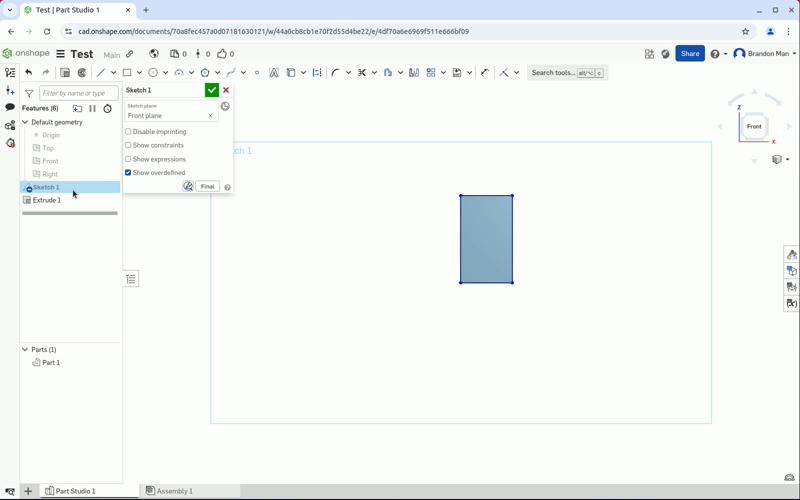
mouse_move(229, 92)
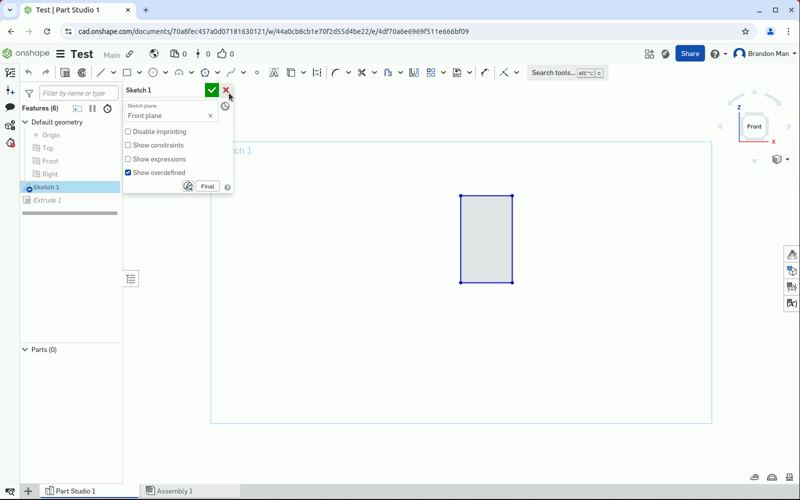
click(229, 92)
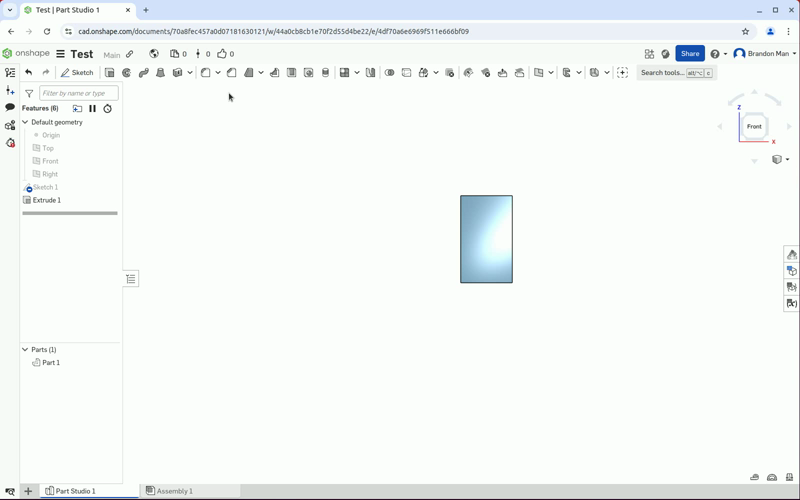
mouse_move(541, 75)
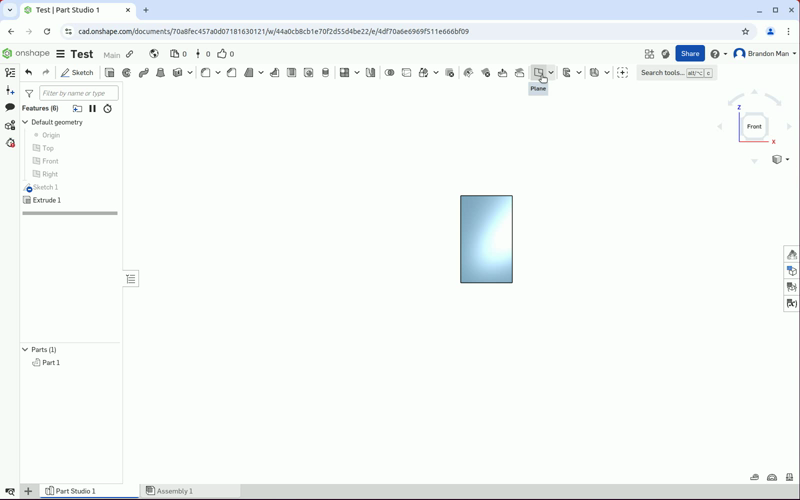
click(541, 75)
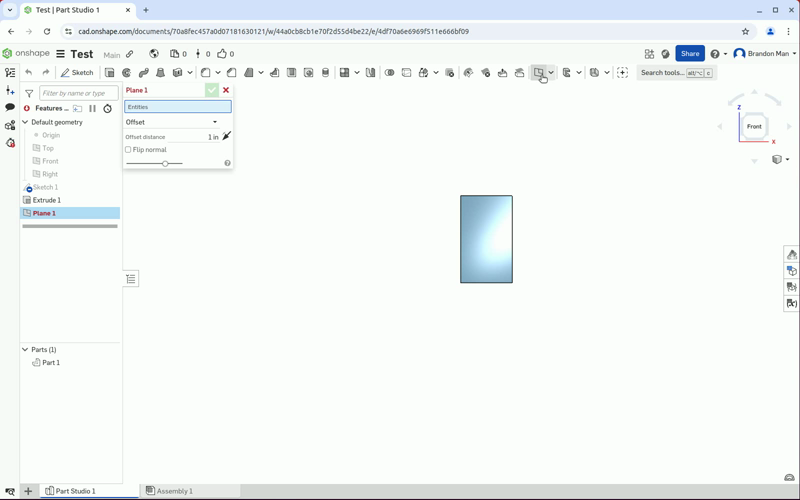
mouse_move(73, 163)
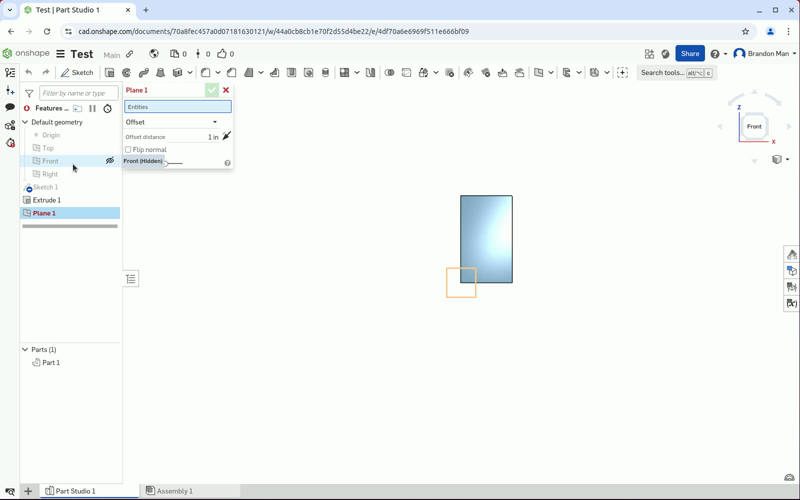
click(73, 163)
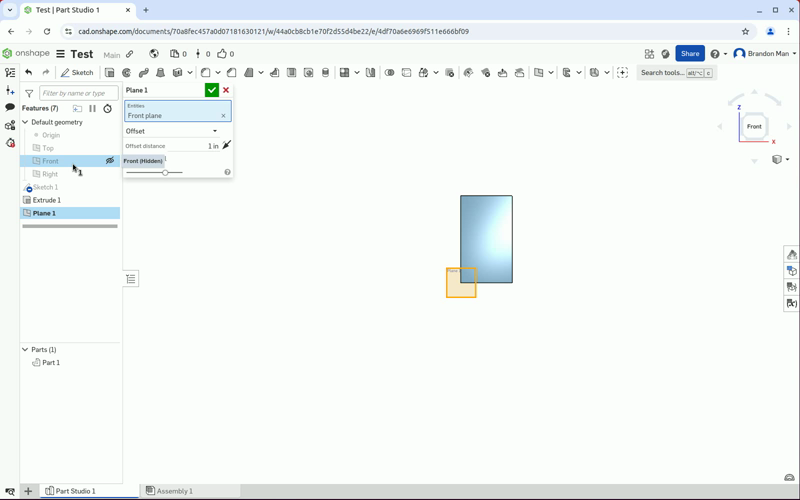
key(tab, 2)
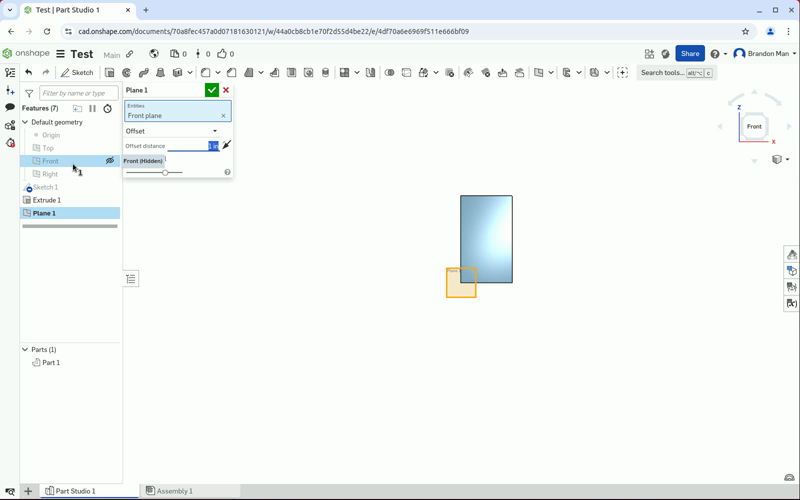
text(2.157)
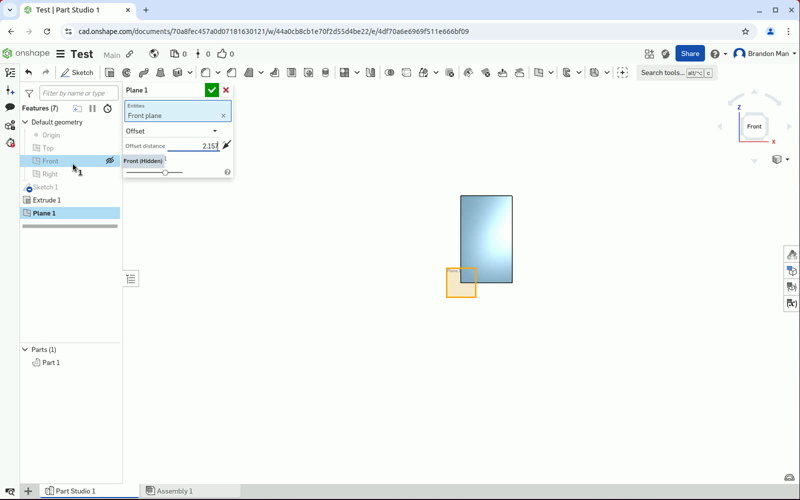
key(enter, 2)
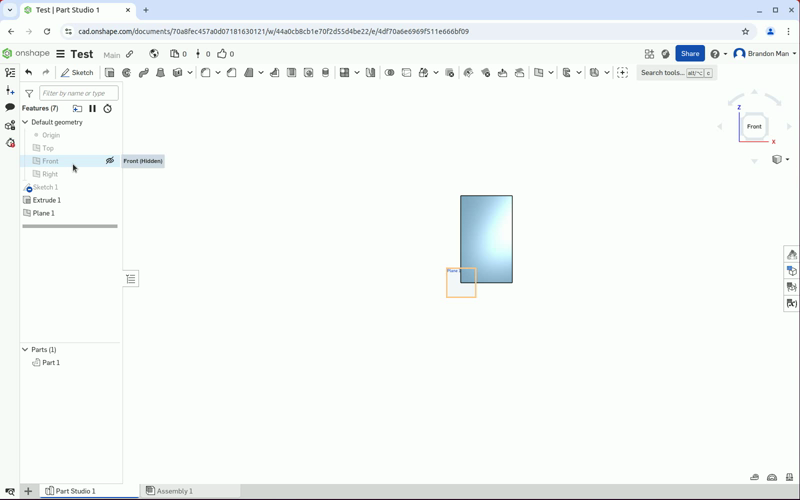
key(shift+s)
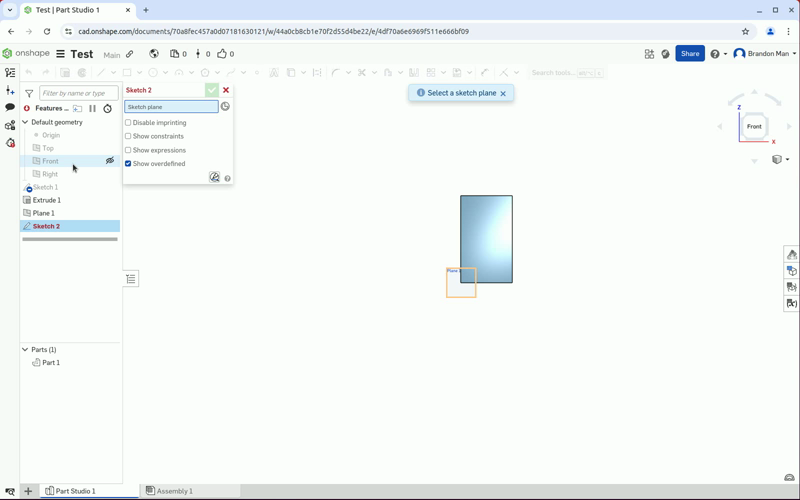
mouse_move(73, 215)
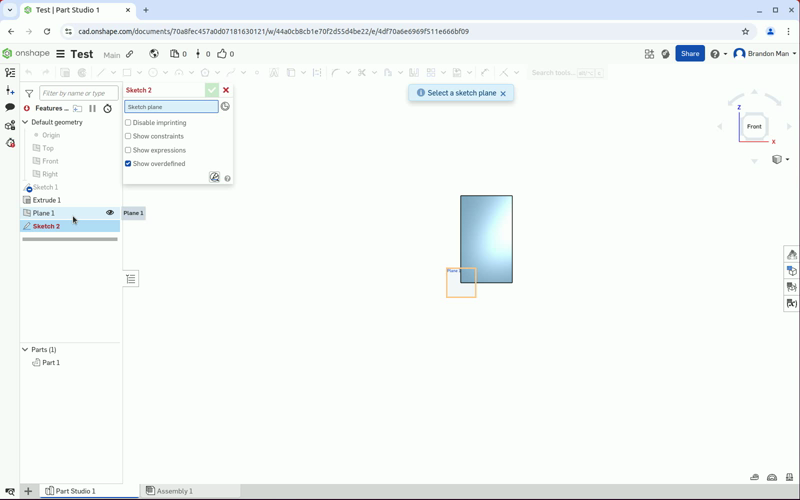
click(73, 215)
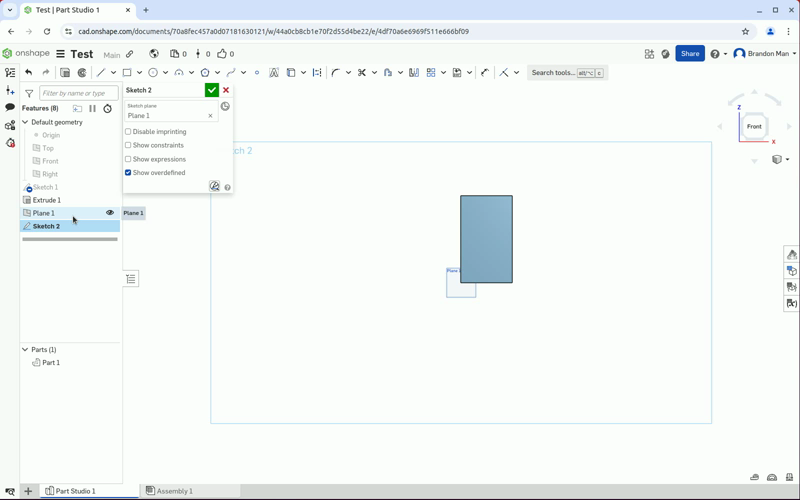
mouse_move(73, 352)
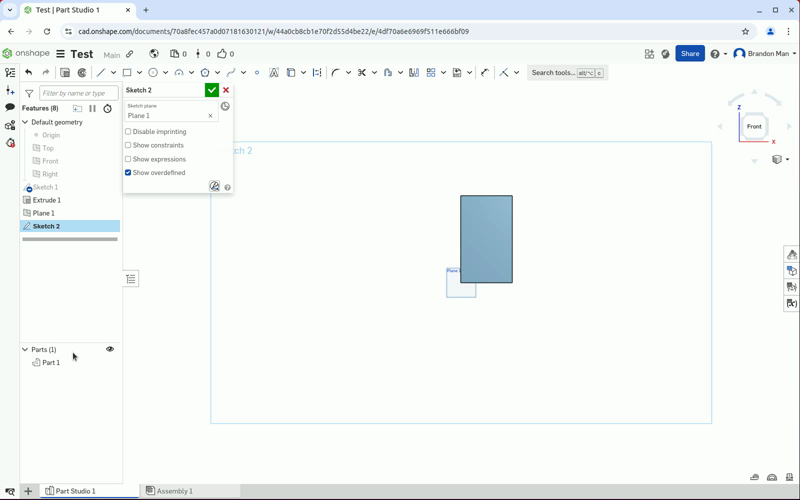
key(y)
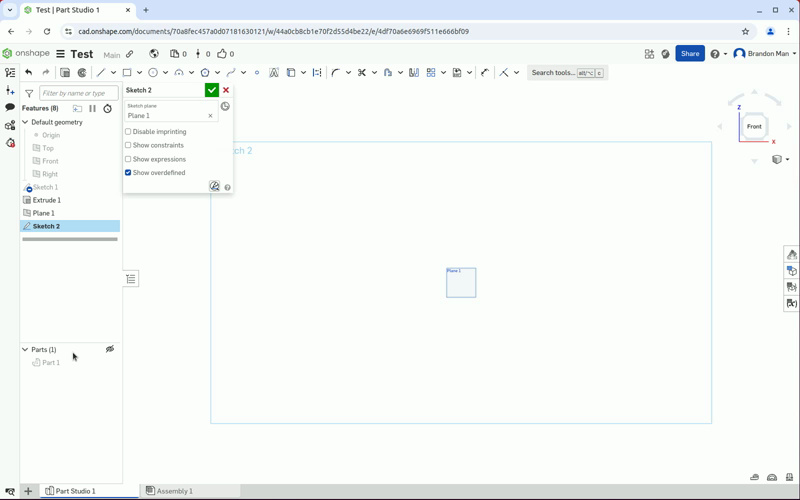
key(a)
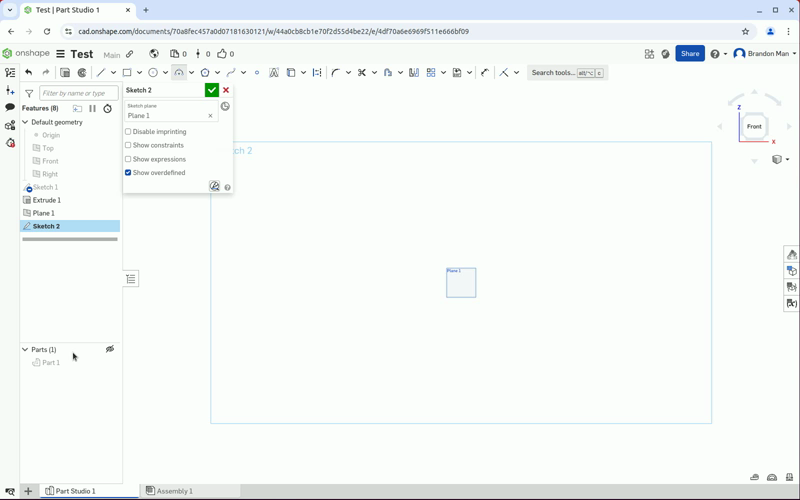
key_down(shift)
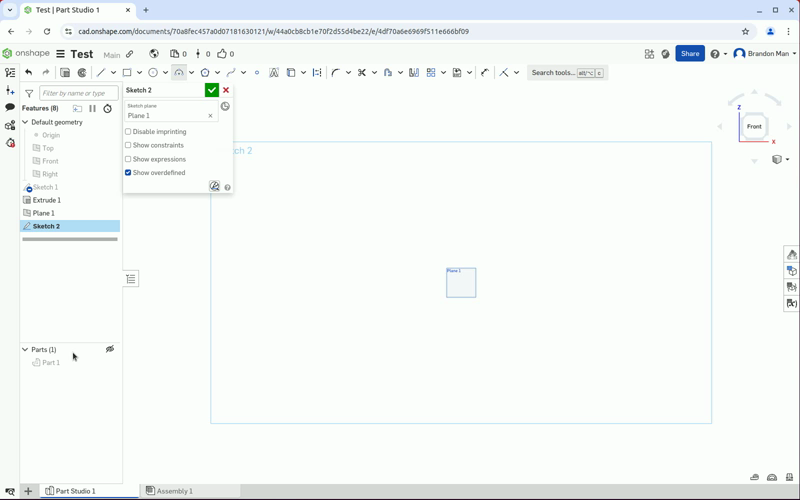
mouse_move(460, 196)
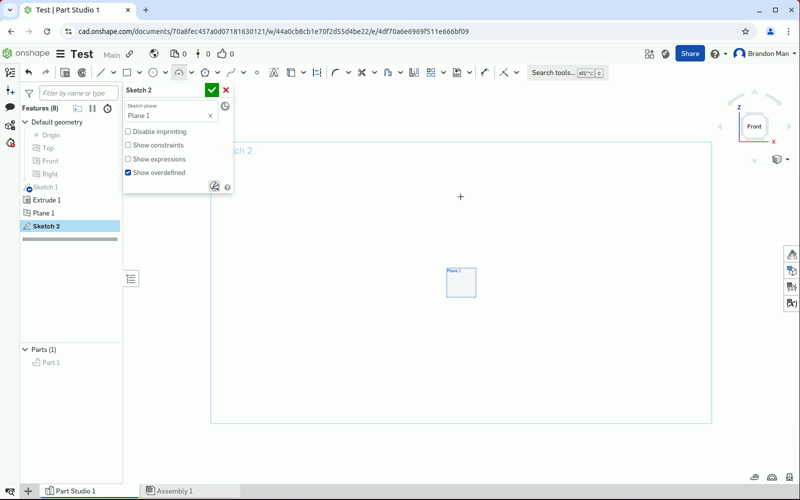
click(460, 196)
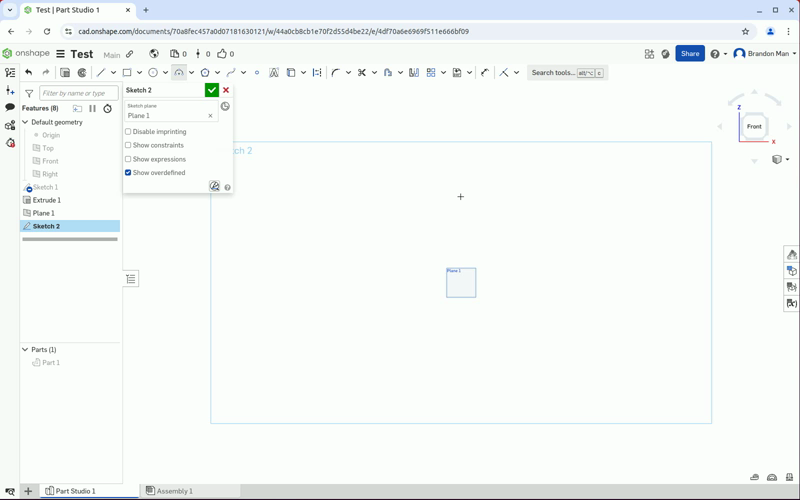
key_up(shift)
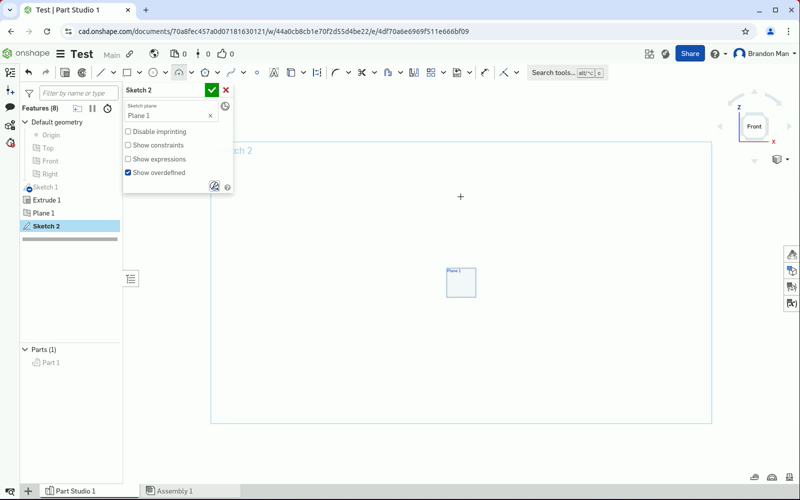
key_down(shift)
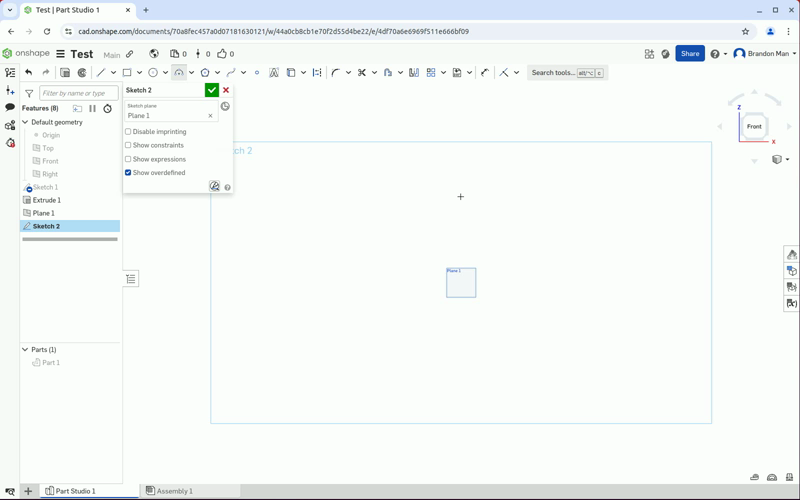
mouse_move(513, 196)
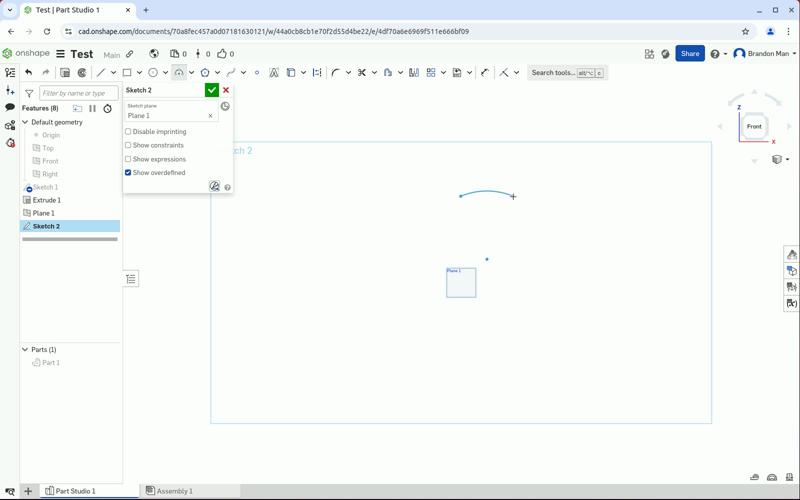
click(513, 196)
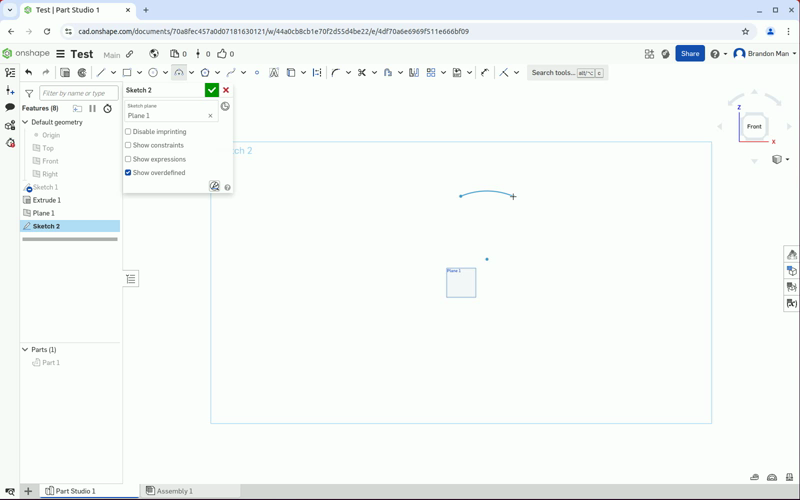
mouse_move(486, 222)
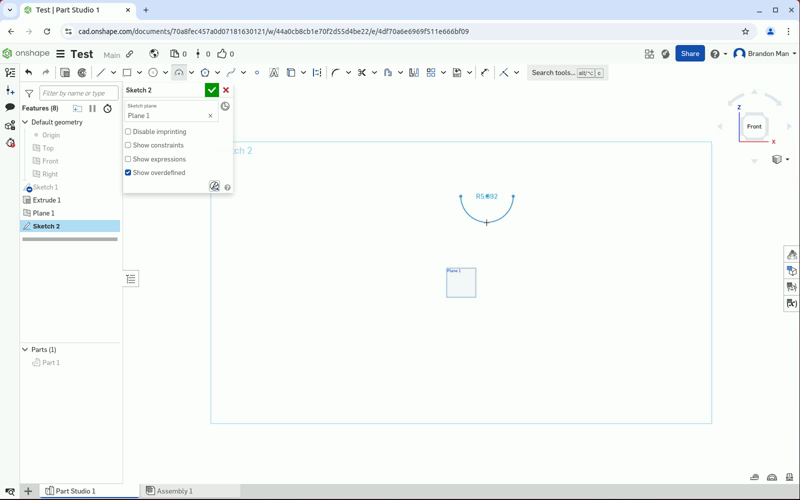
click(486, 222)
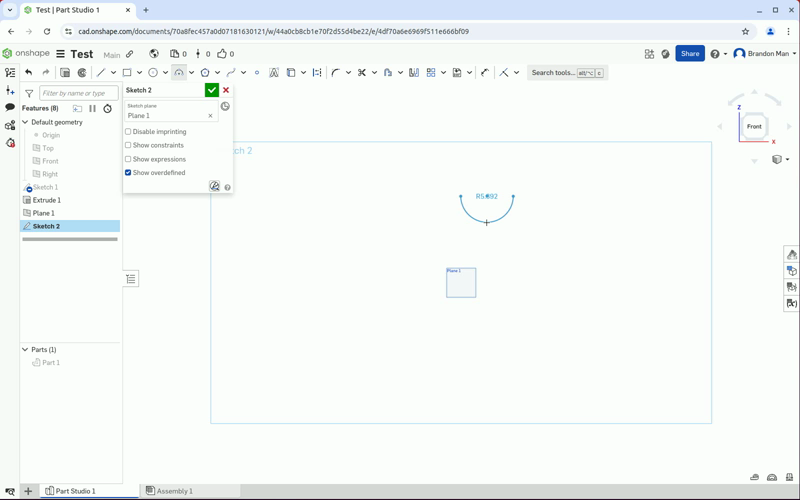
key_up(shift)
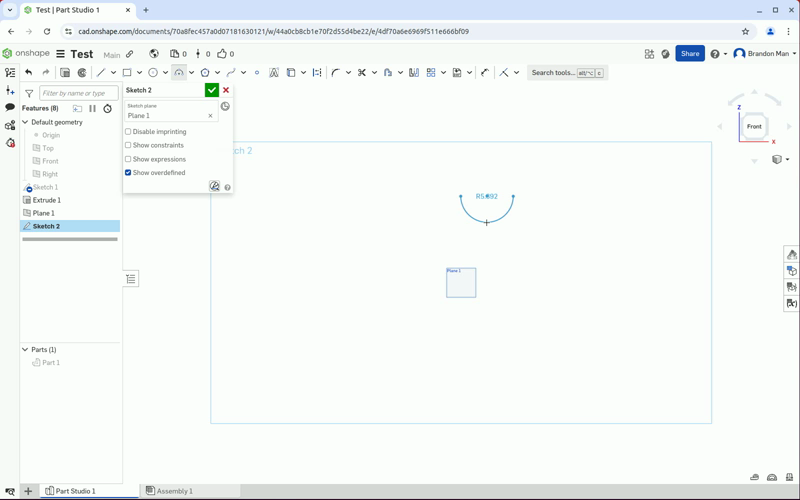
key(esc)
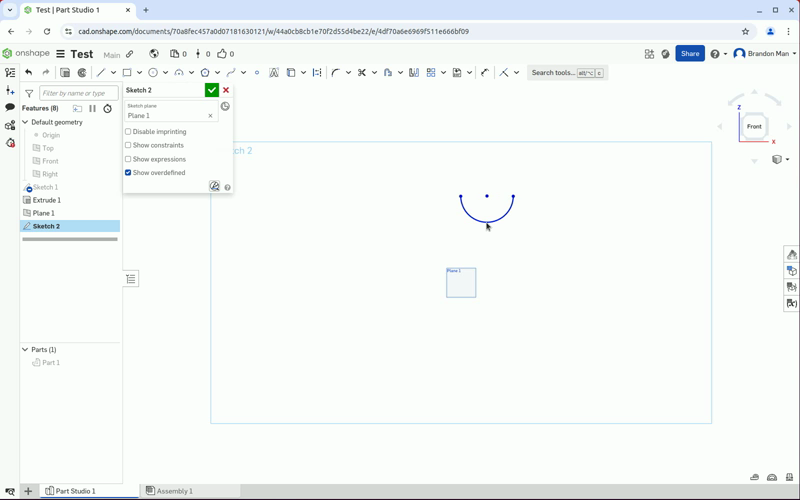
key(l)
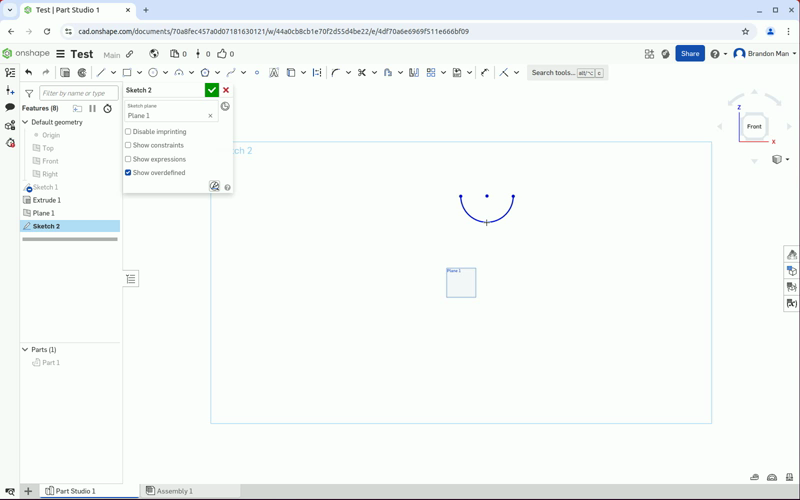
mouse_move(513, 196)
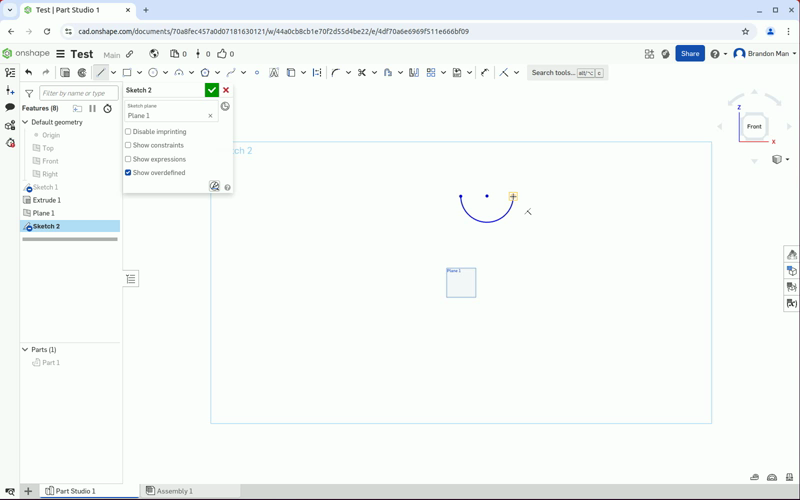
click(513, 196)
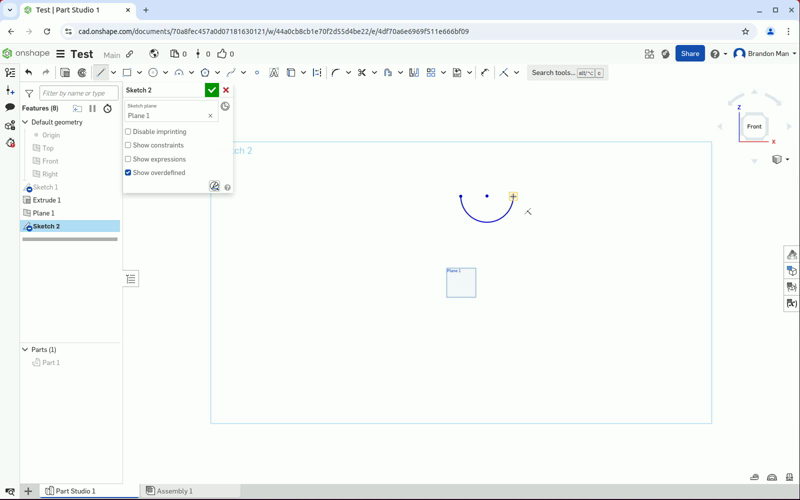
key_down(shift)
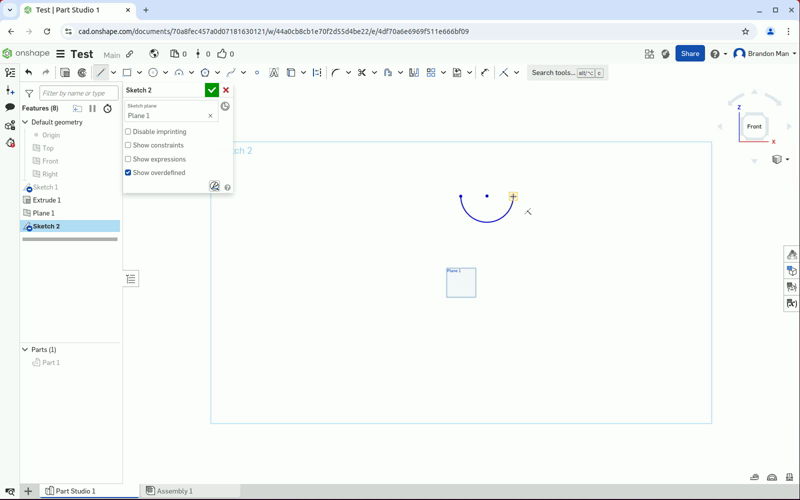
mouse_move(543, 196)
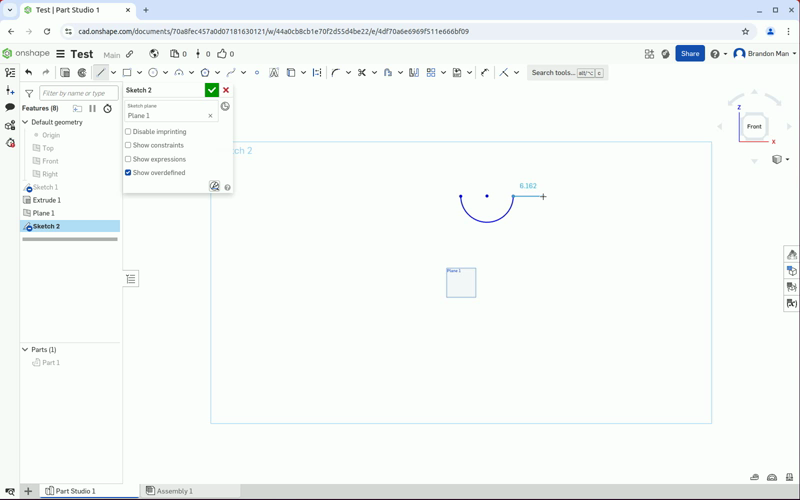
mouse_move(502, 196)
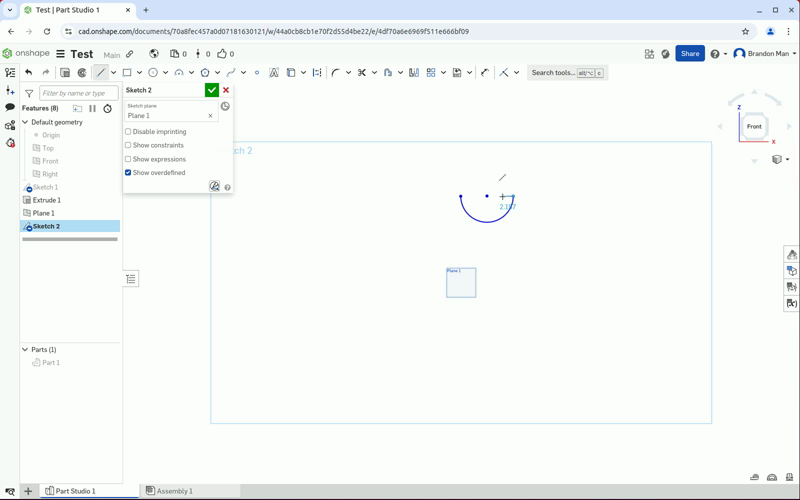
click(502, 196)
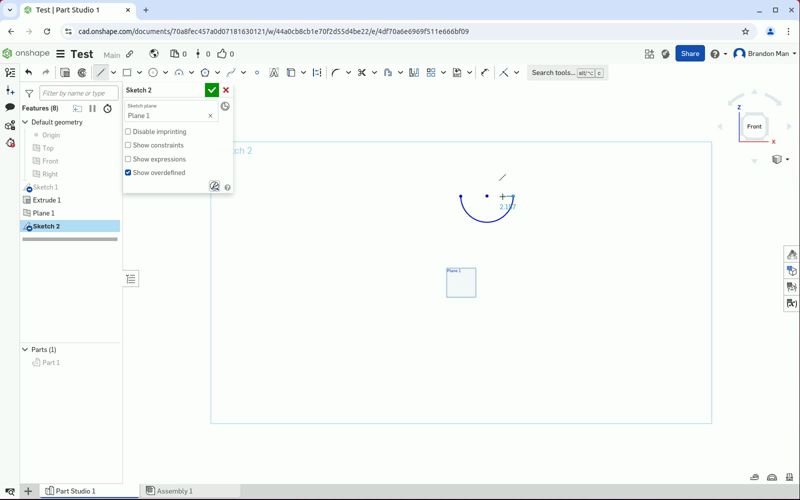
key_up(shift)
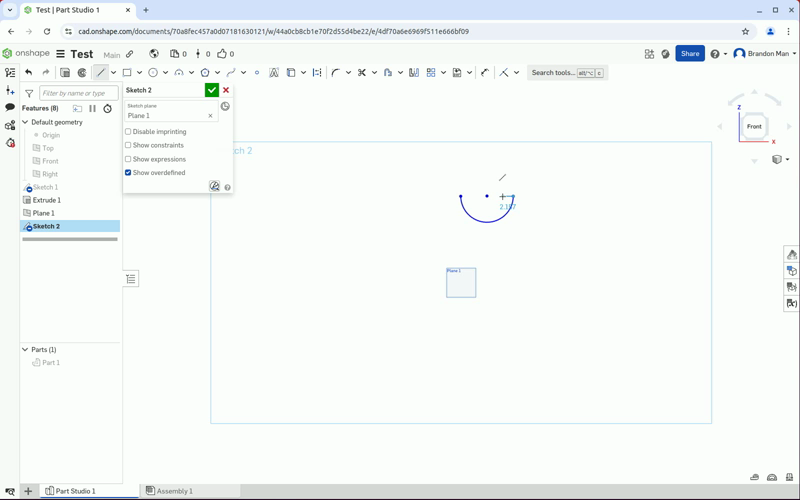
key(esc)
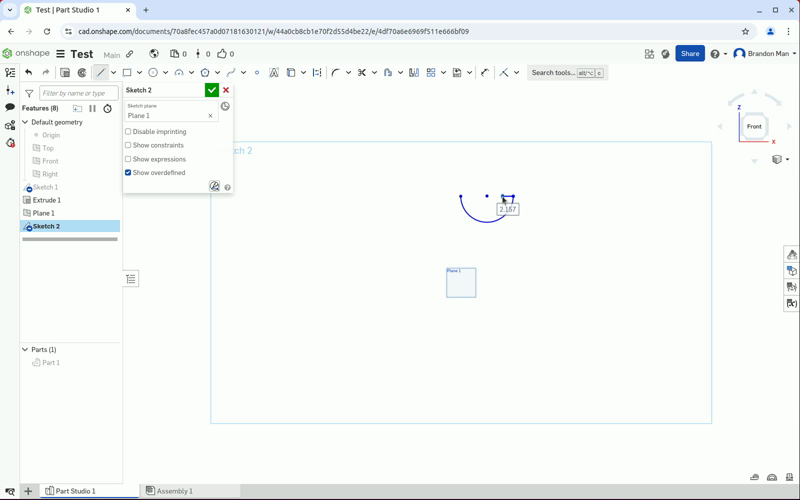
key(a)
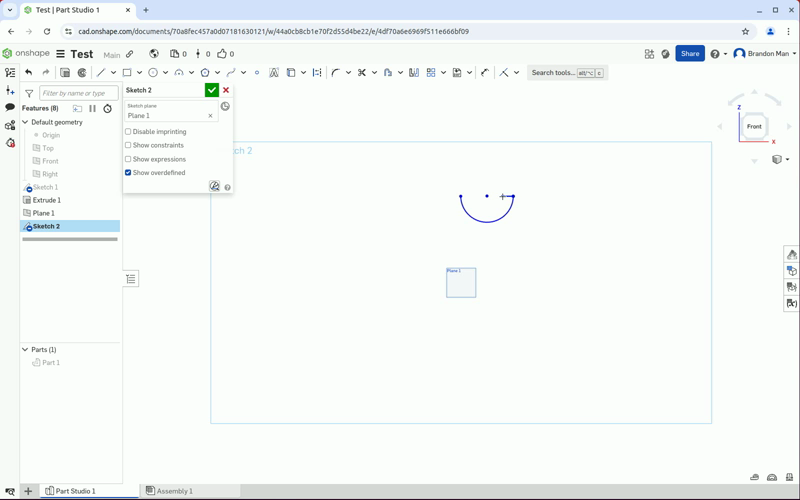
mouse_move(502, 196)
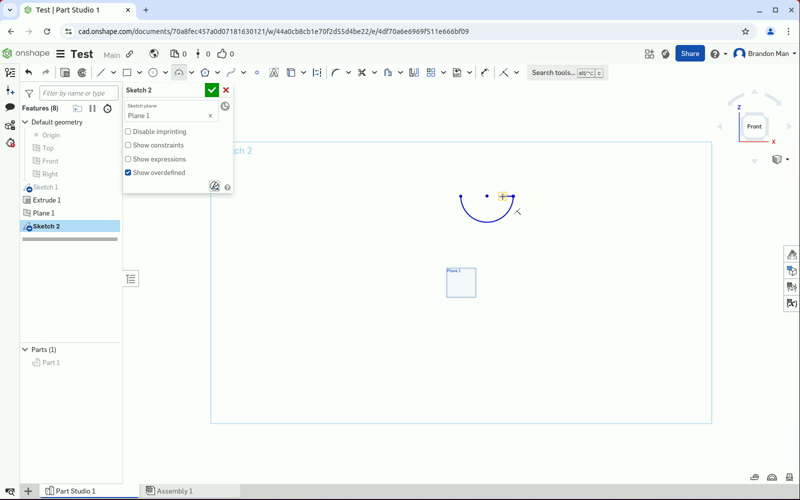
click(502, 196)
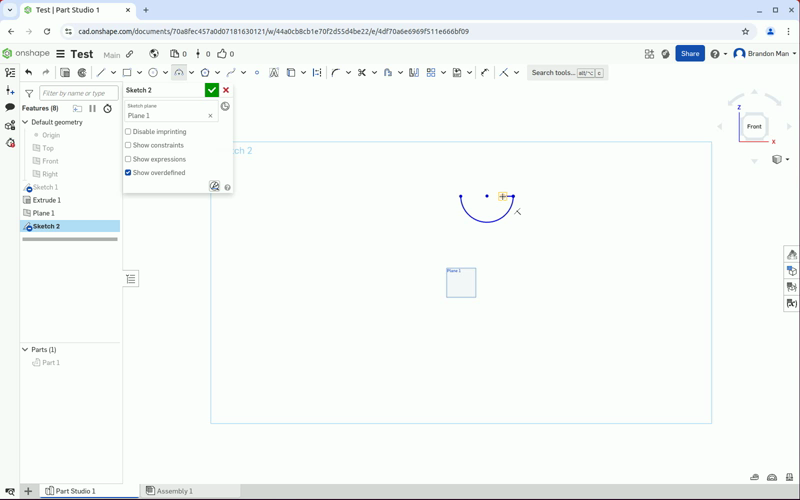
key_down(shift)
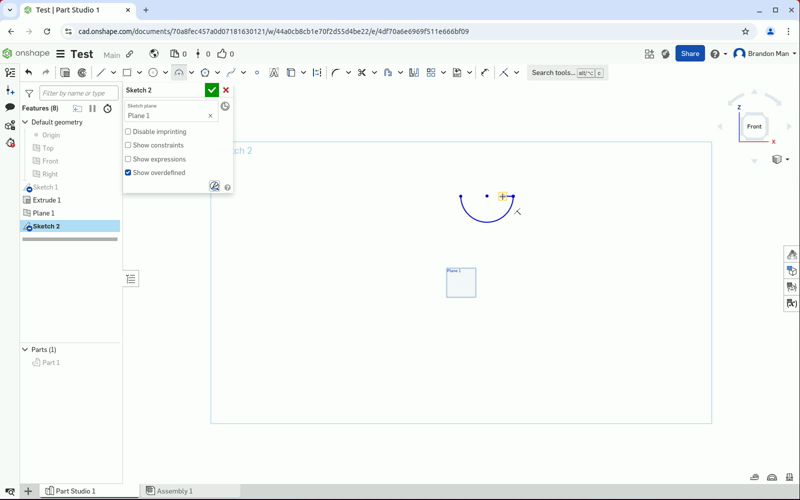
mouse_move(471, 196)
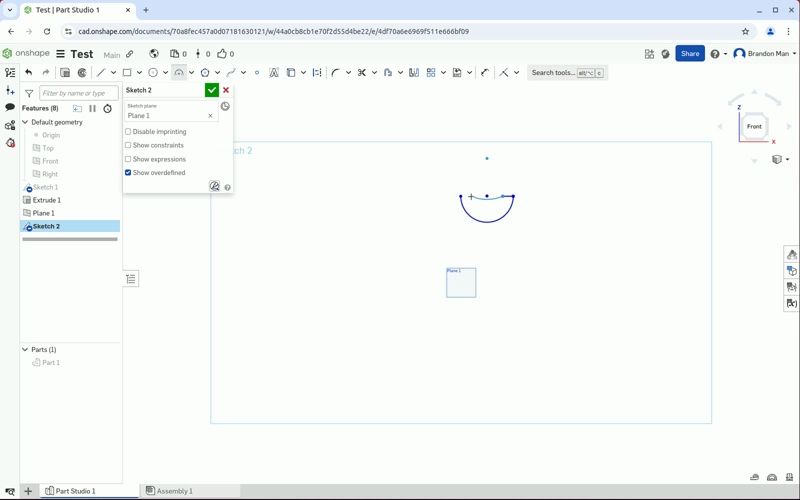
click(471, 196)
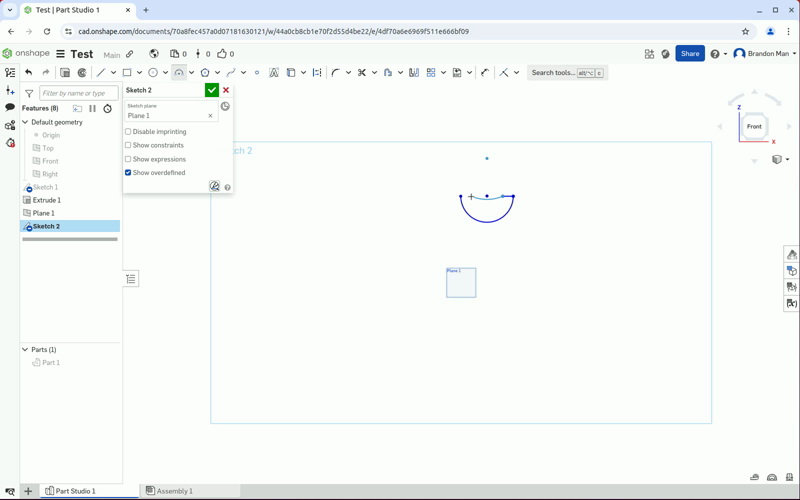
mouse_move(486, 211)
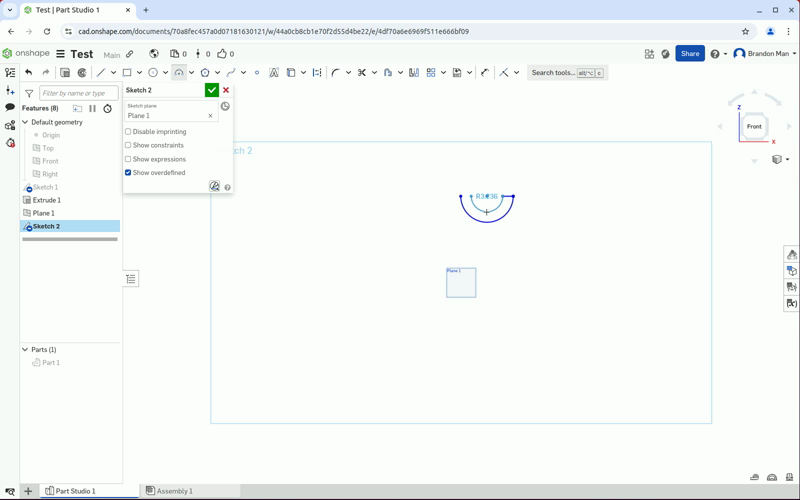
click(486, 211)
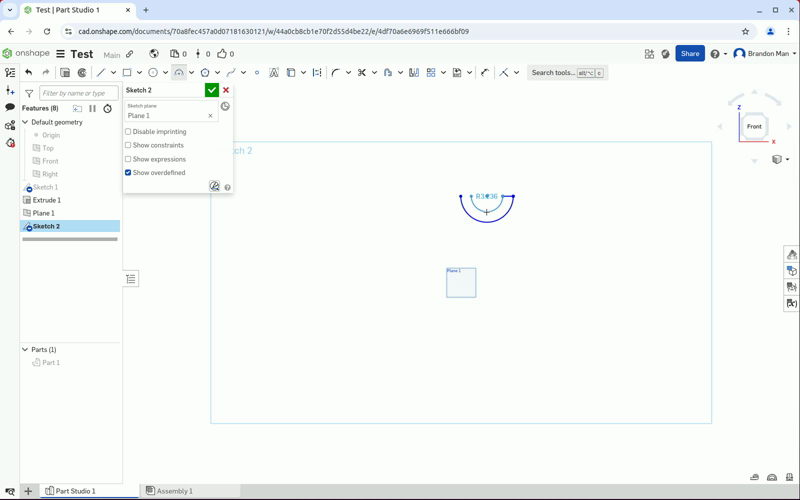
key_up(shift)
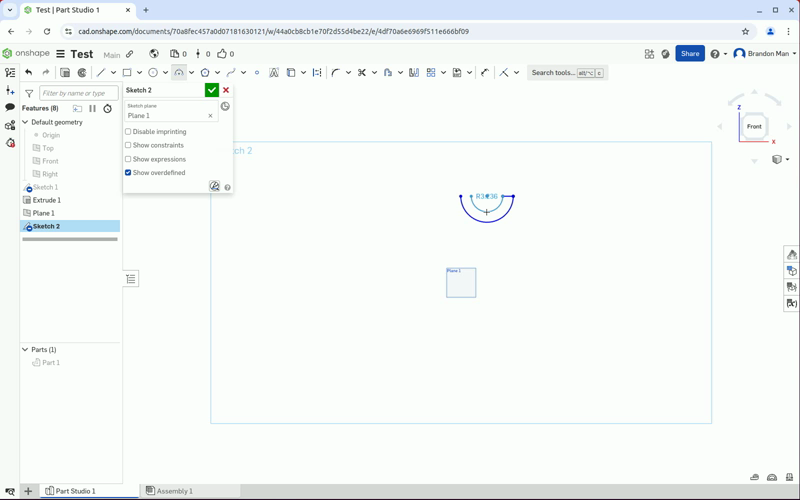
key(esc)
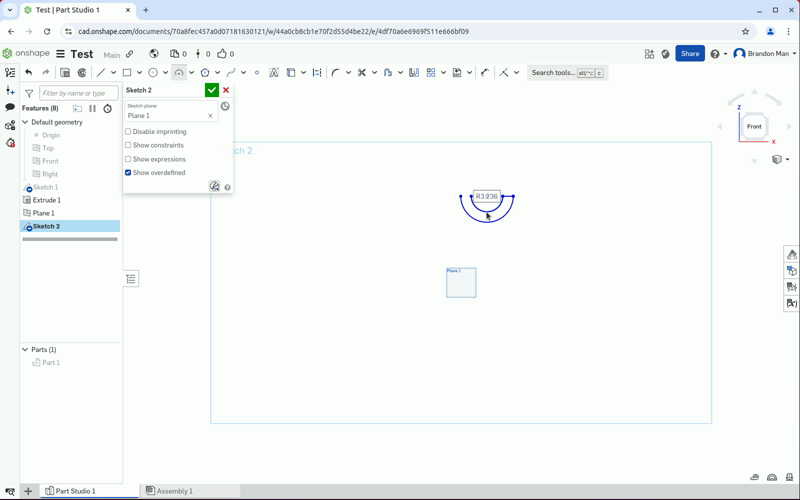
key(l)
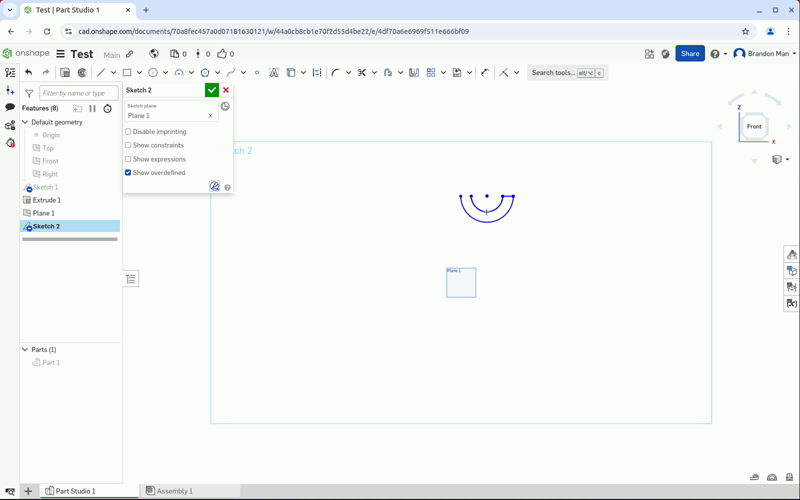
mouse_move(471, 196)
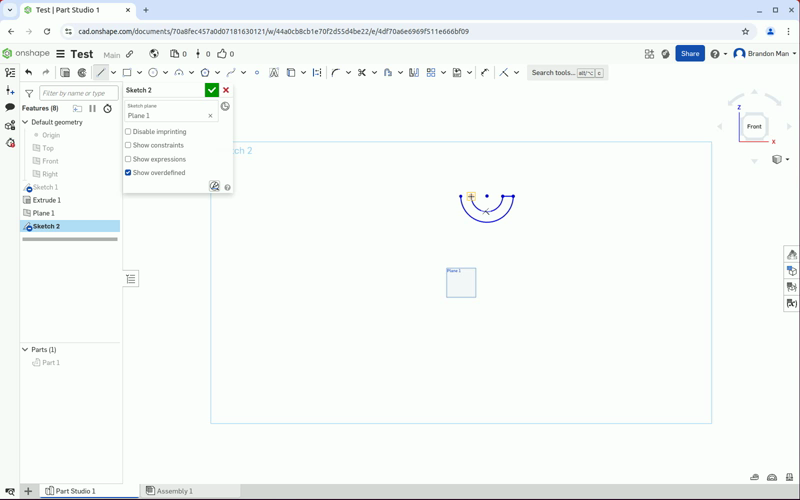
click(471, 196)
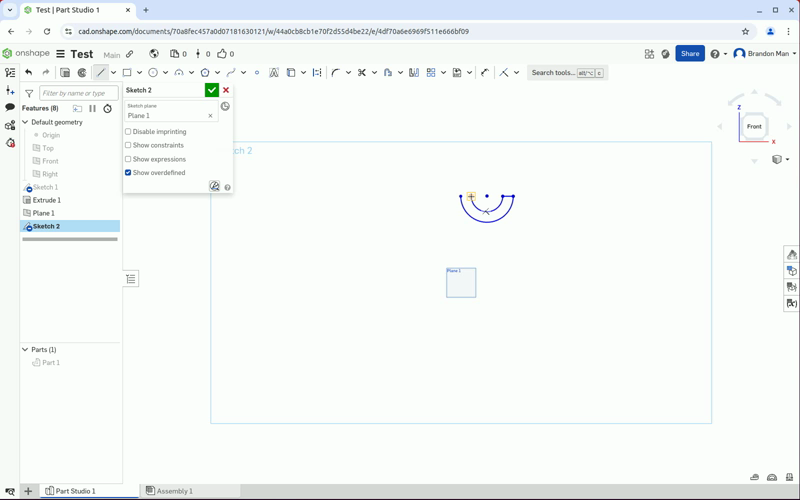
mouse_move(501, 196)
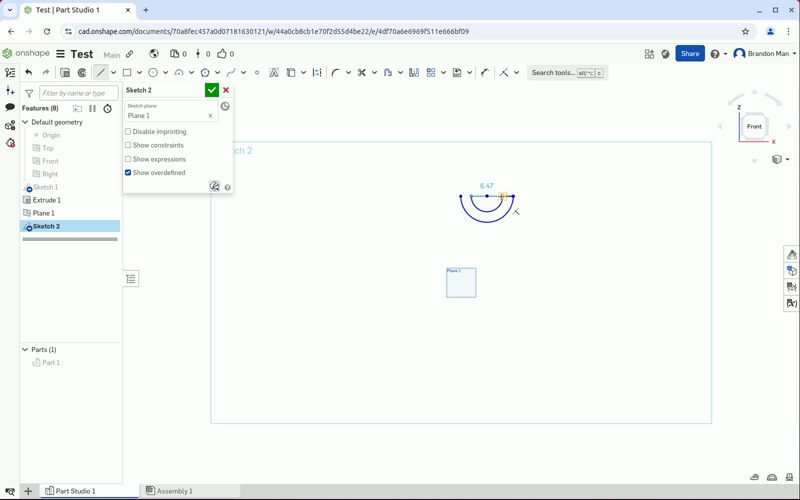
key_down(shift)
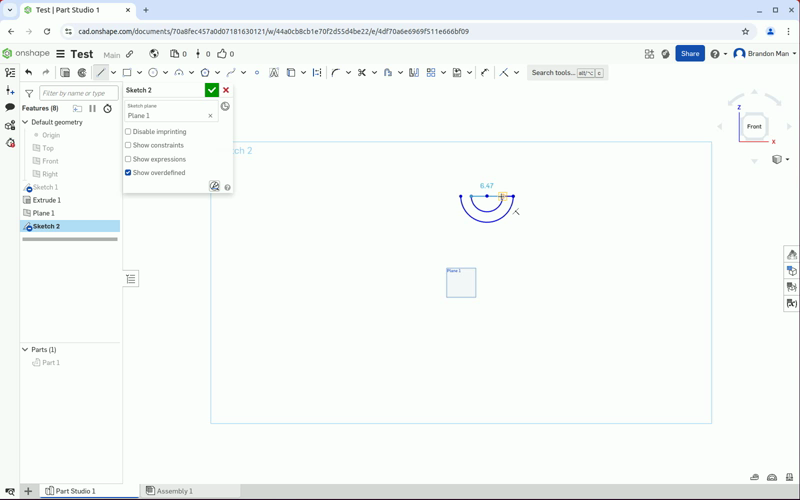
mouse_move(460, 196)
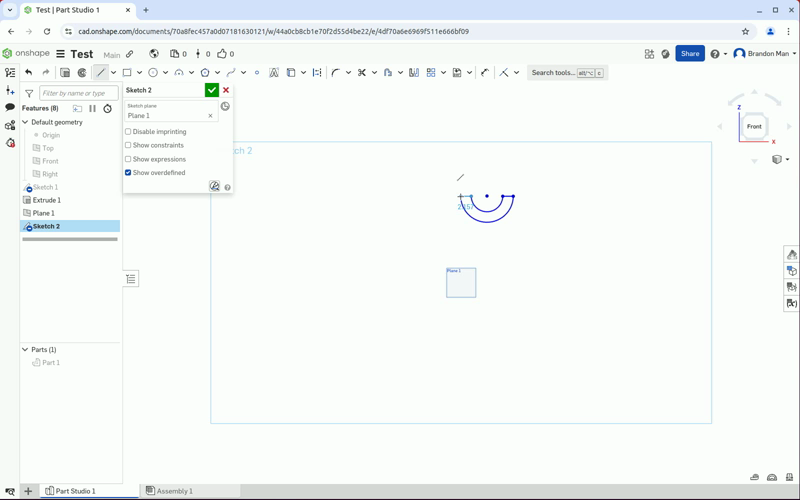
key_up(shift)
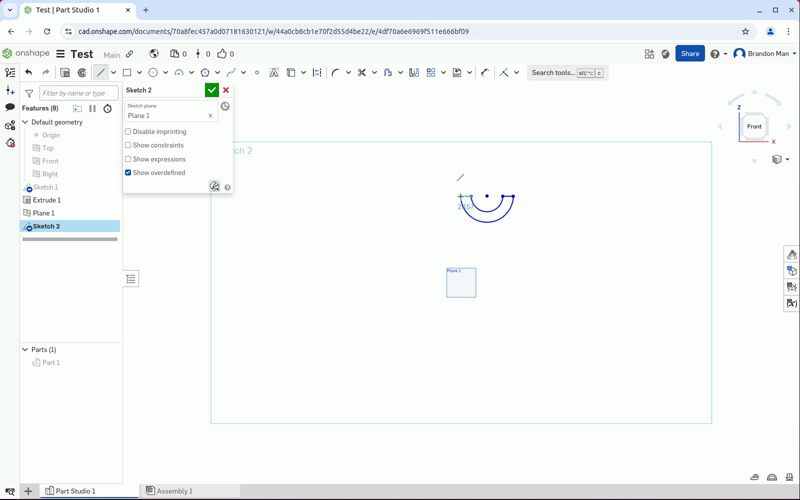
click(460, 196)
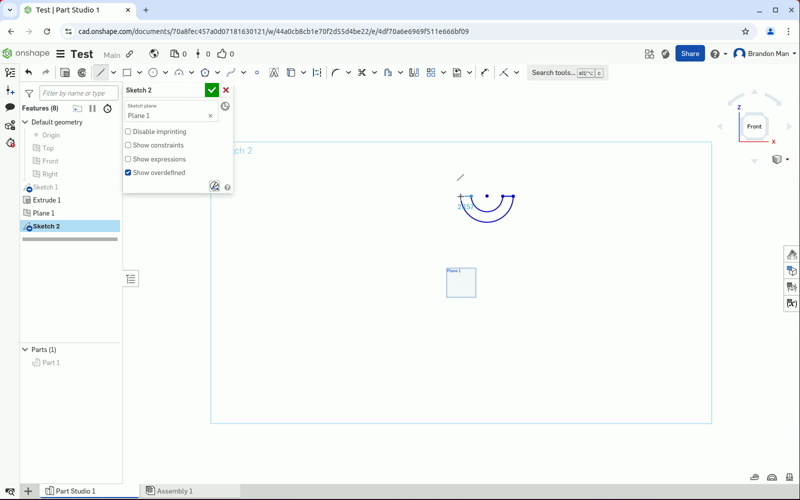
key(esc)
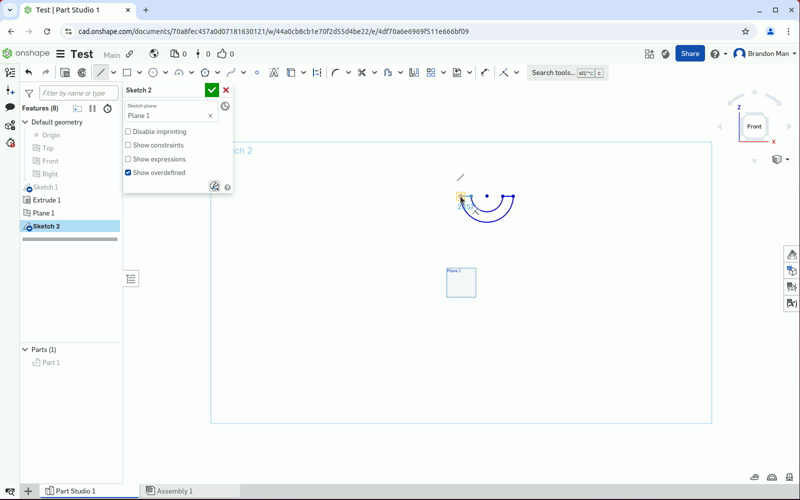
mouse_move(470, 197)
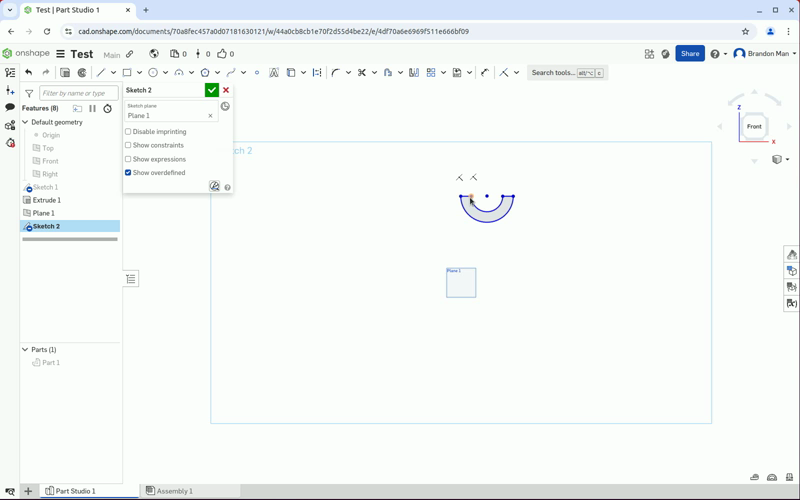
scroll(6)
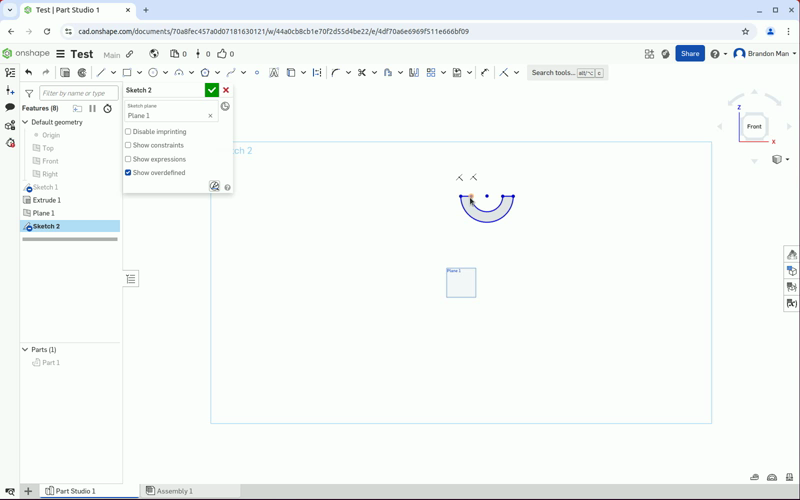
scroll(6)
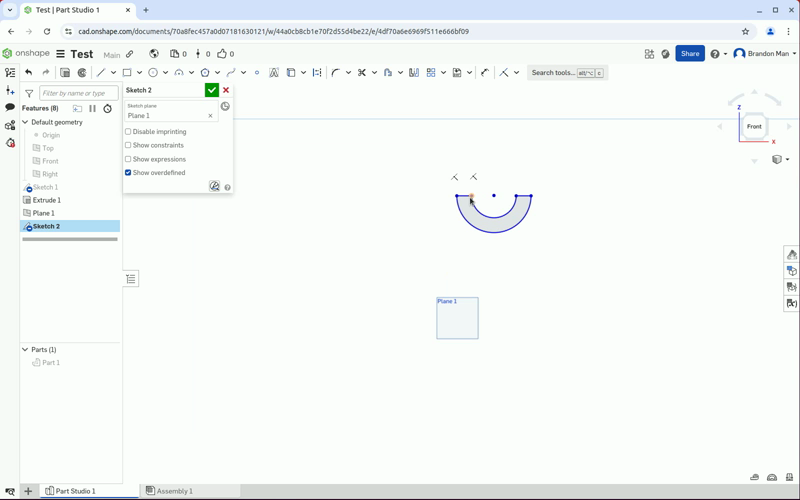
scroll(6)
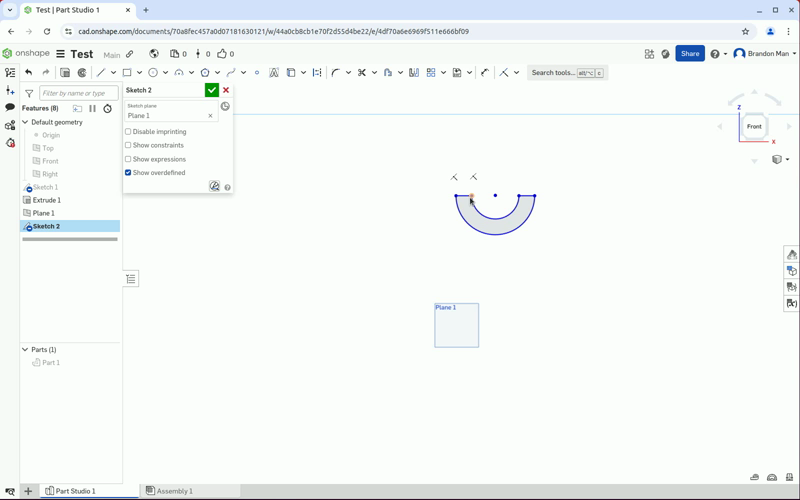
scroll(6)
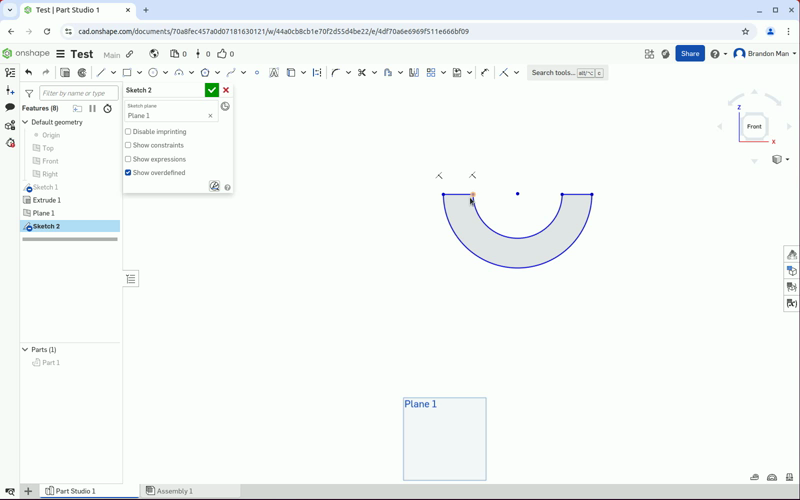
scroll(6)
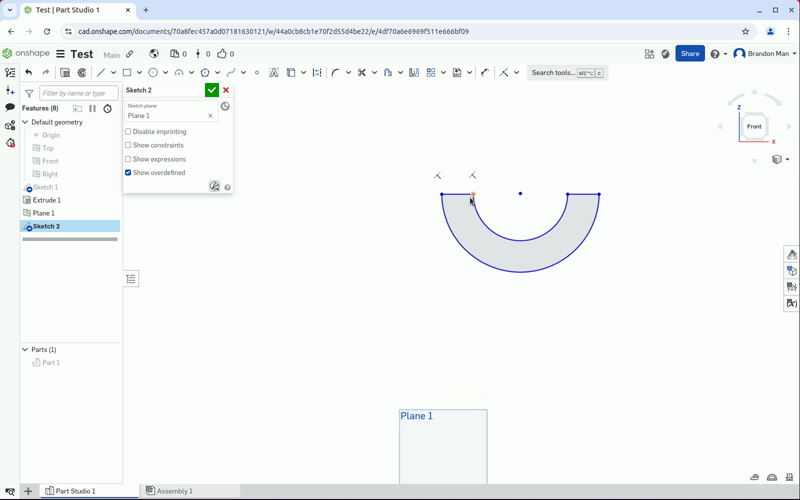
scroll(6)
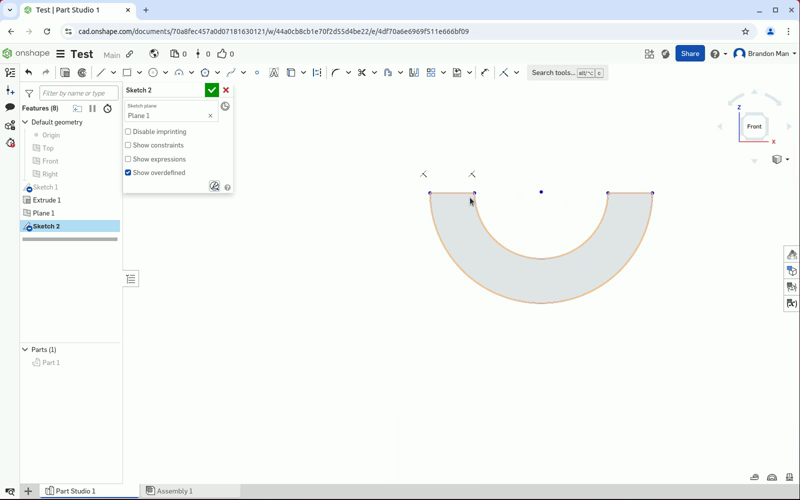
scroll(6)
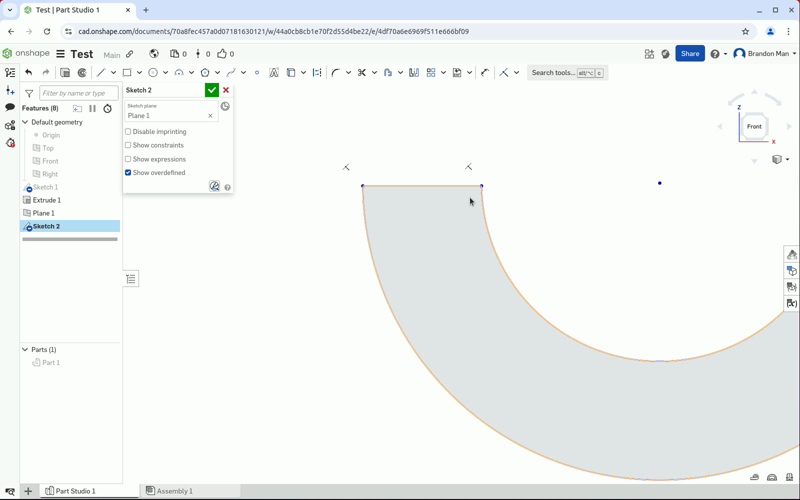
click(470, 197)
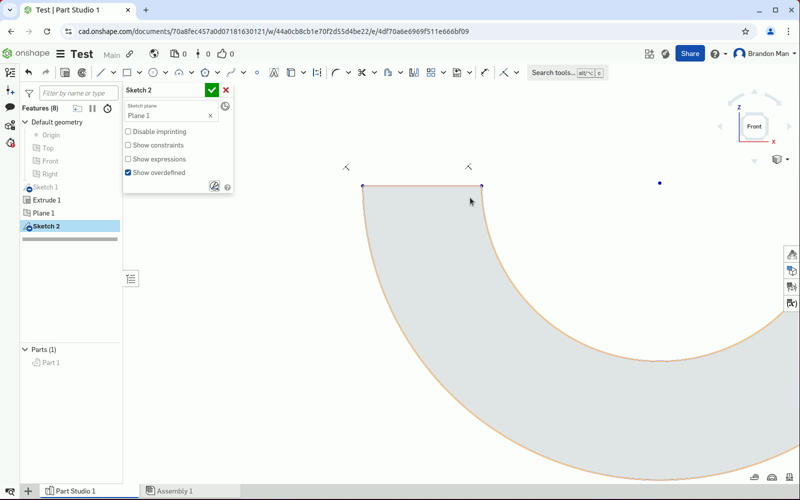
scroll(-6)
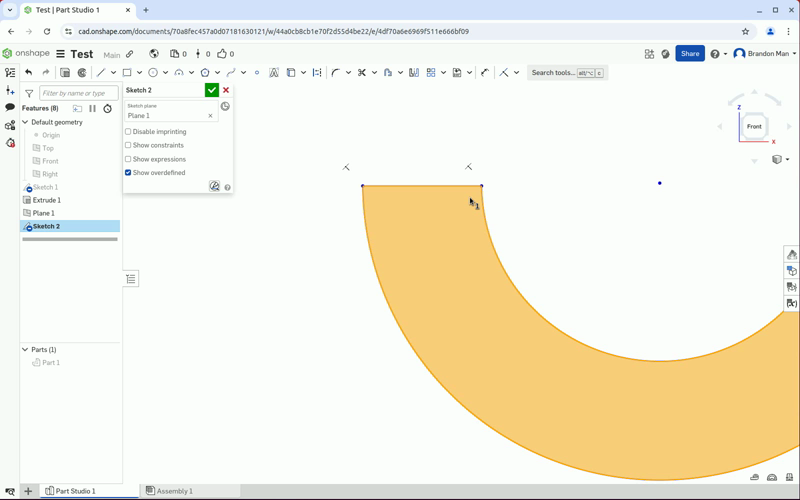
scroll(-6)
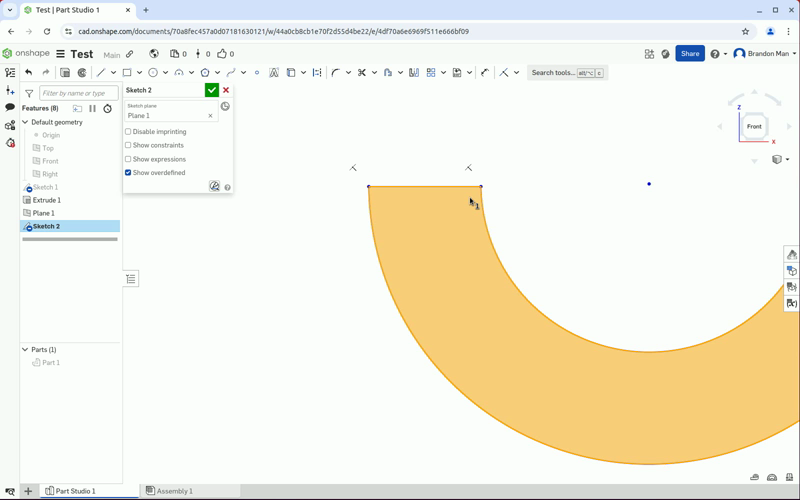
scroll(-6)
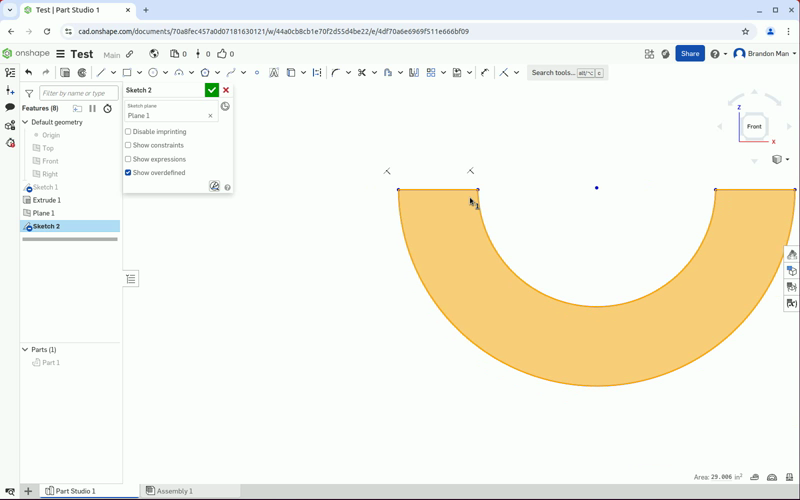
scroll(-6)
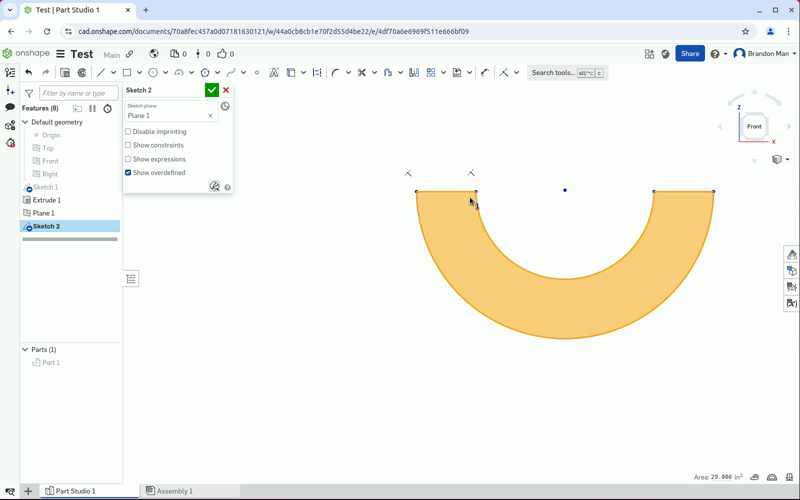
scroll(-6)
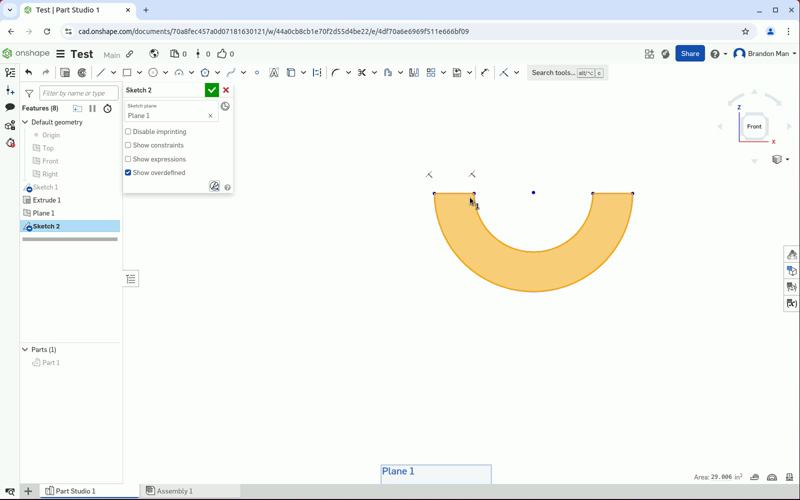
scroll(-6)
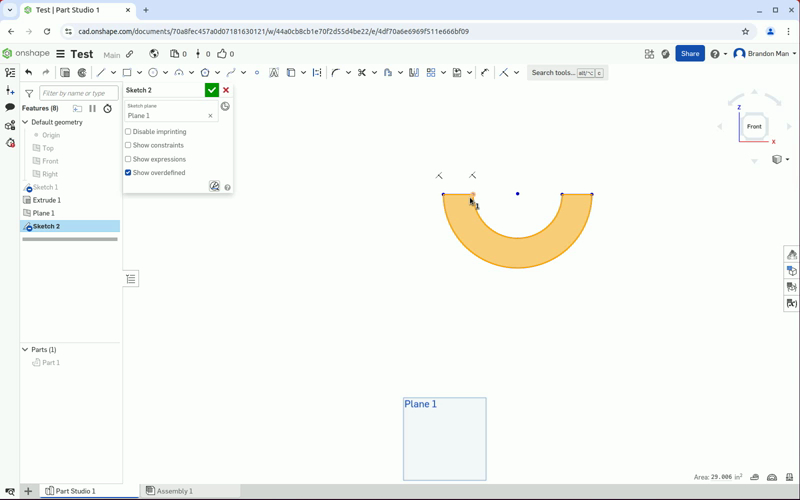
scroll(-6)
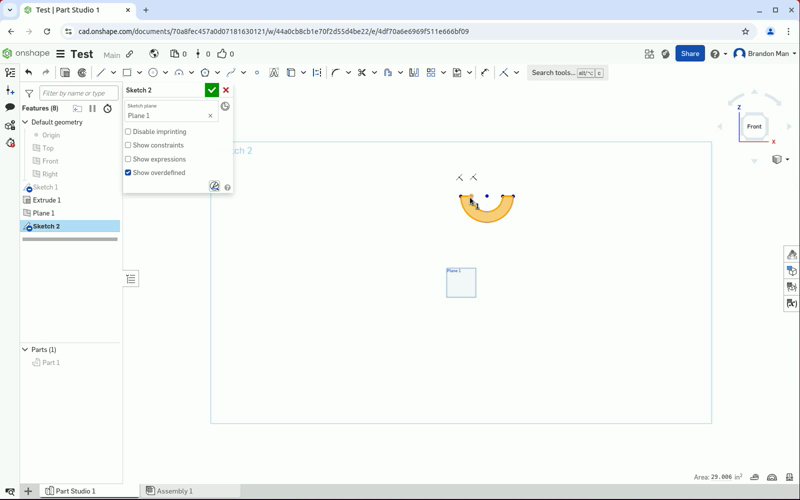
mouse_move(73, 352)
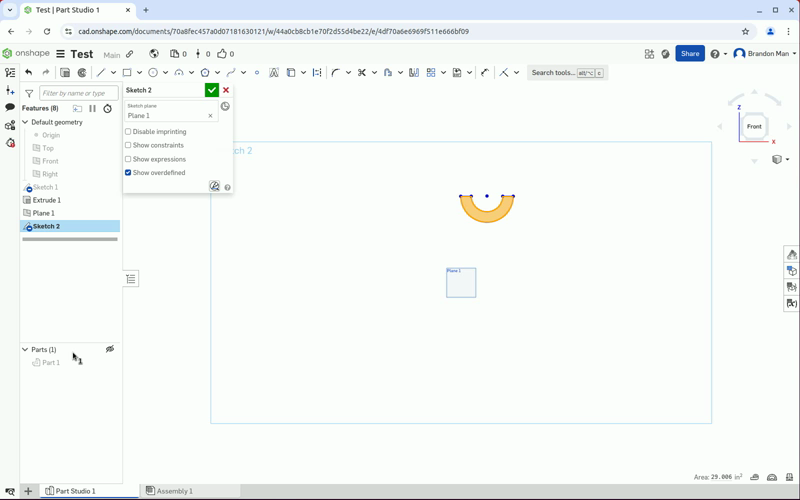
key(shift+y)
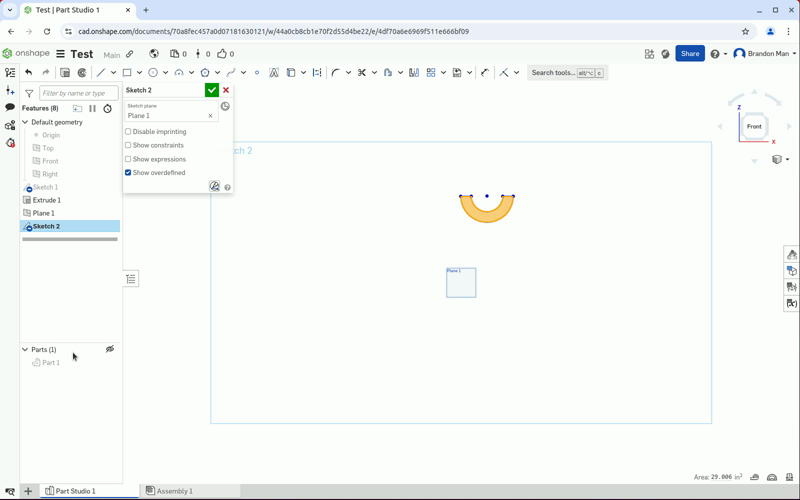
key(shift+e)
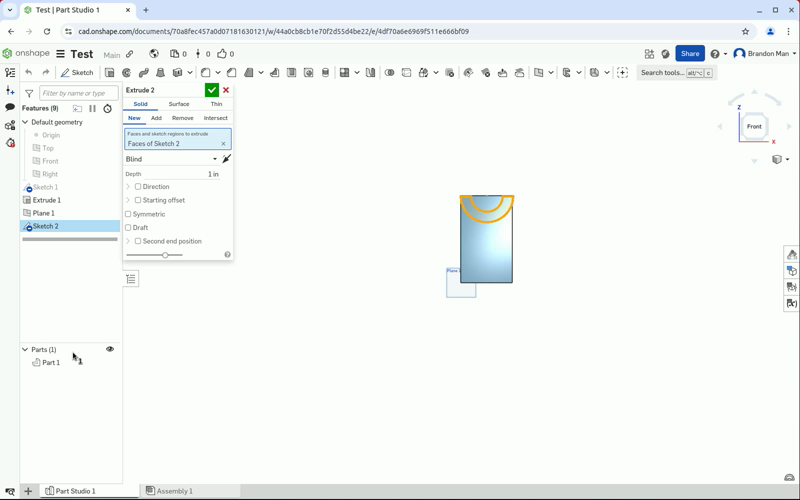
mouse_move(143, 106)
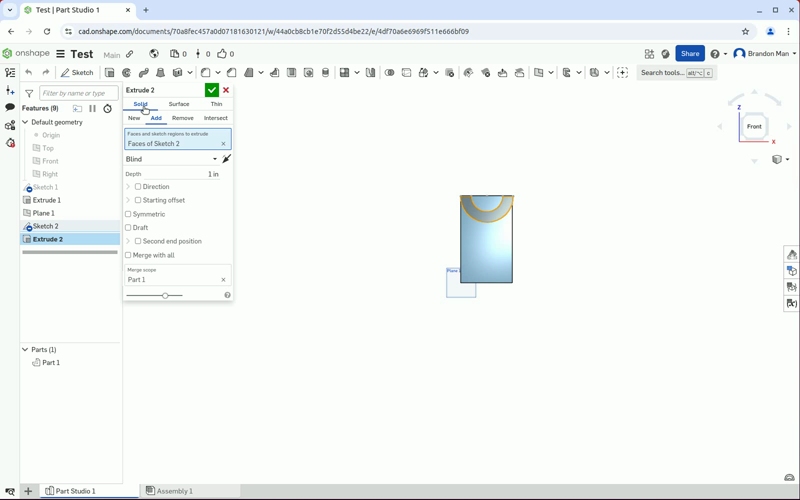
click(143, 106)
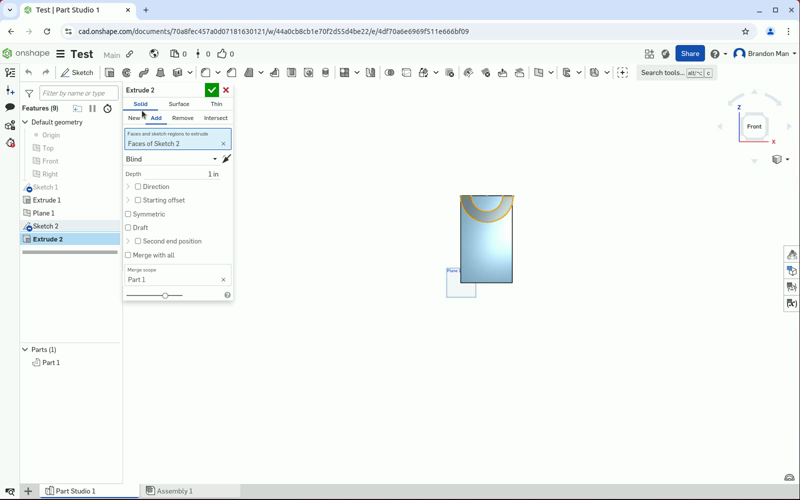
mouse_move(137, 120)
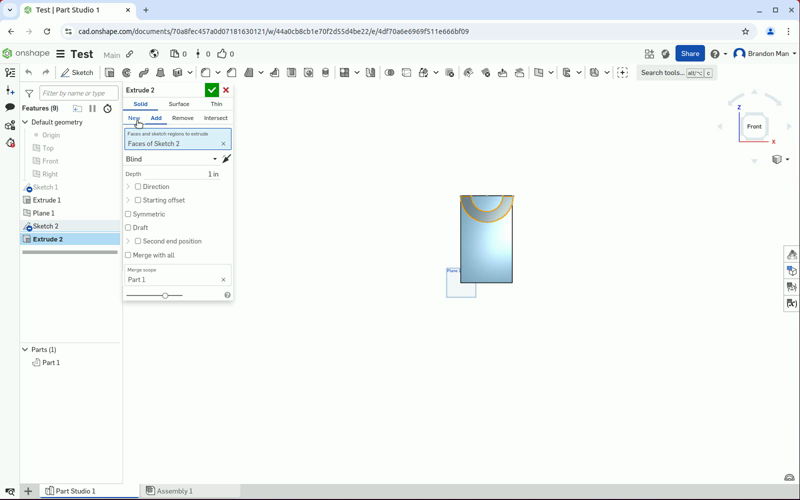
click(137, 120)
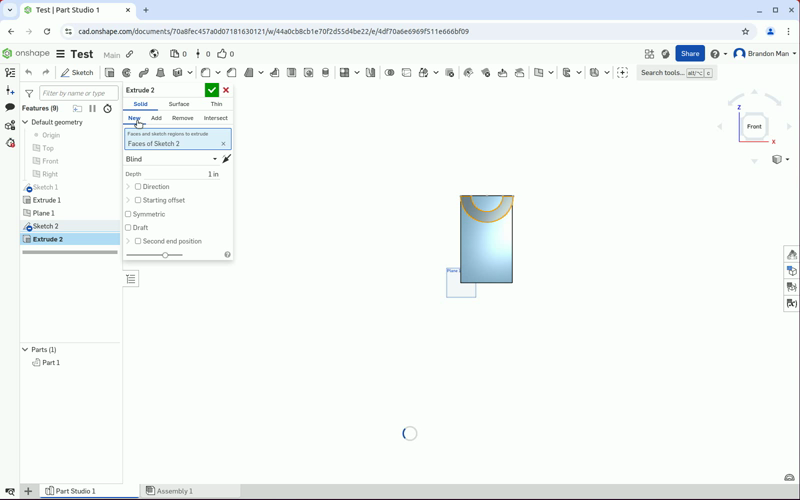
key(tab, 4)
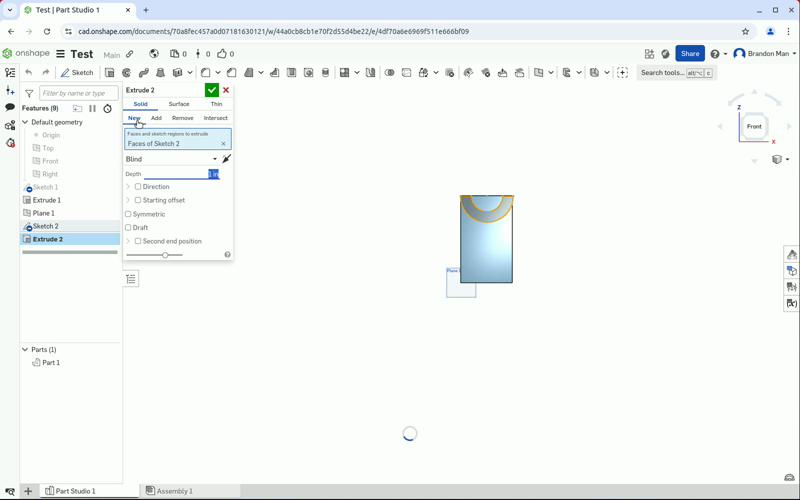
text(-4.092)
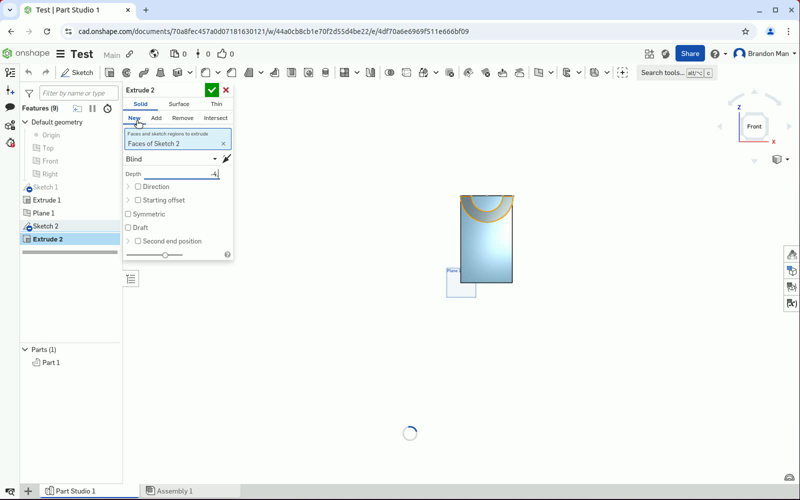
key(enter)
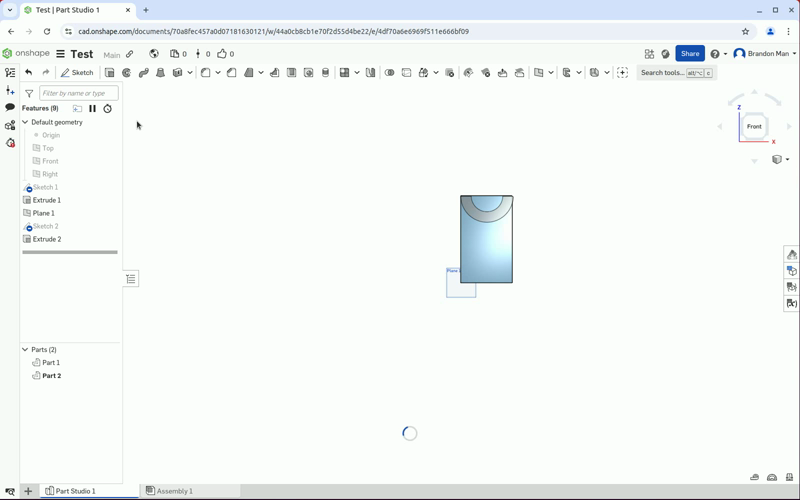
key(shift+h)
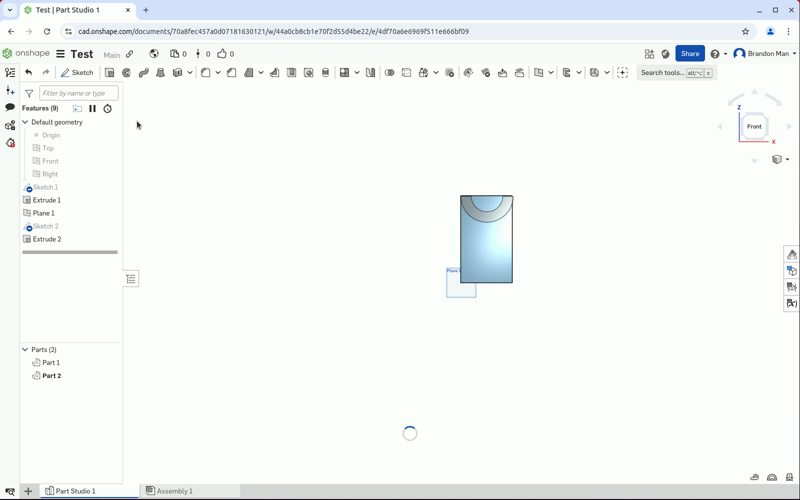
key(shift+h)
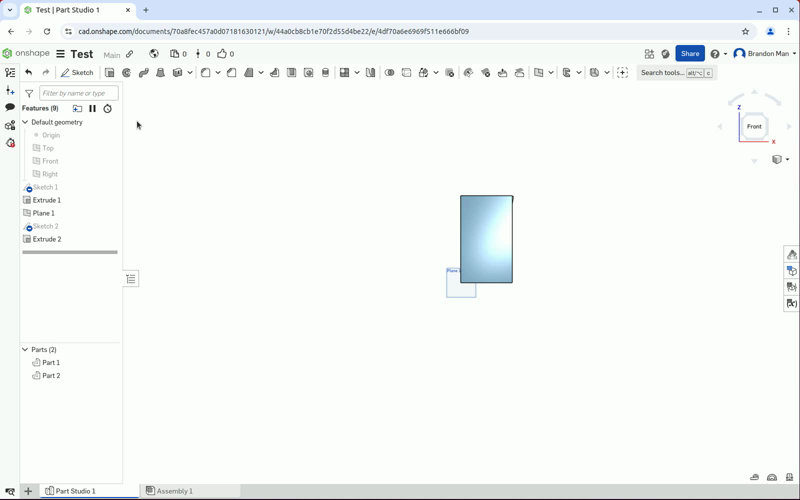
mouse_move(73, 189)
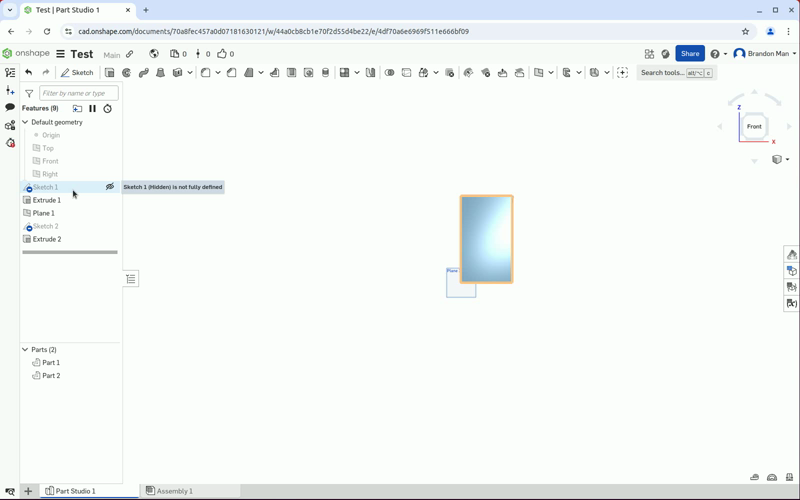
click(73, 189)
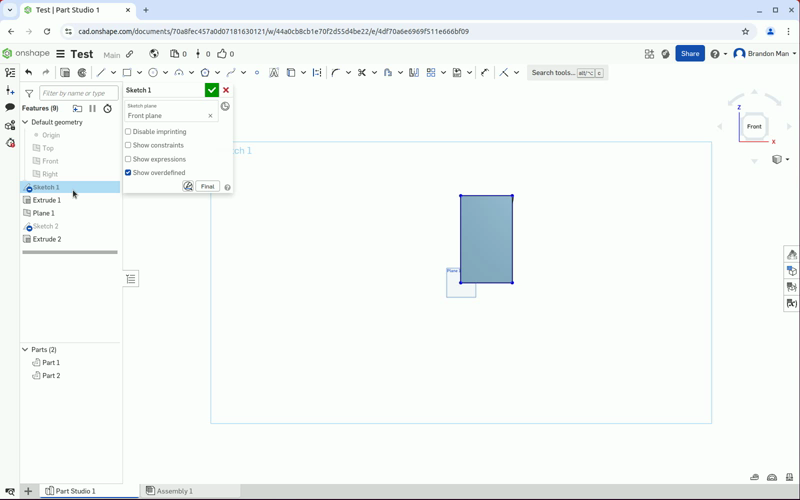
mouse_move(229, 92)
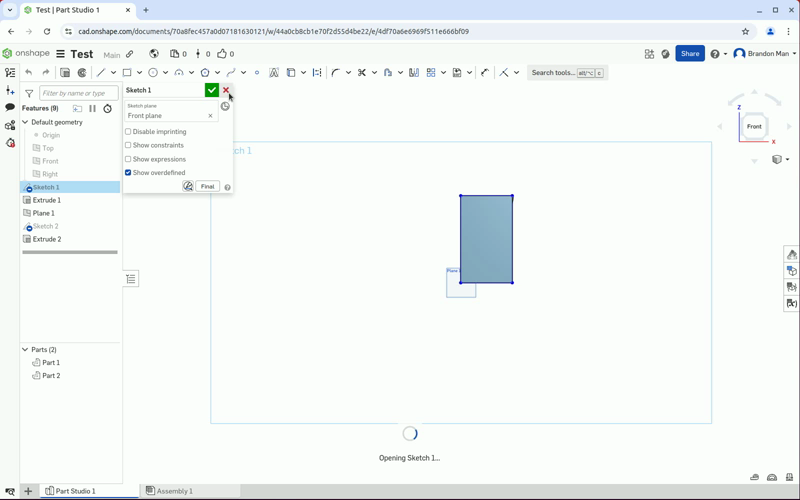
click(229, 92)
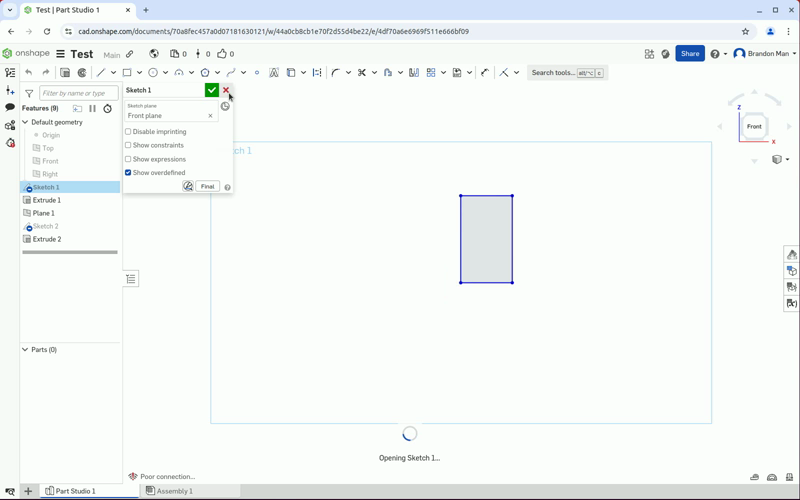
key(shift+s)
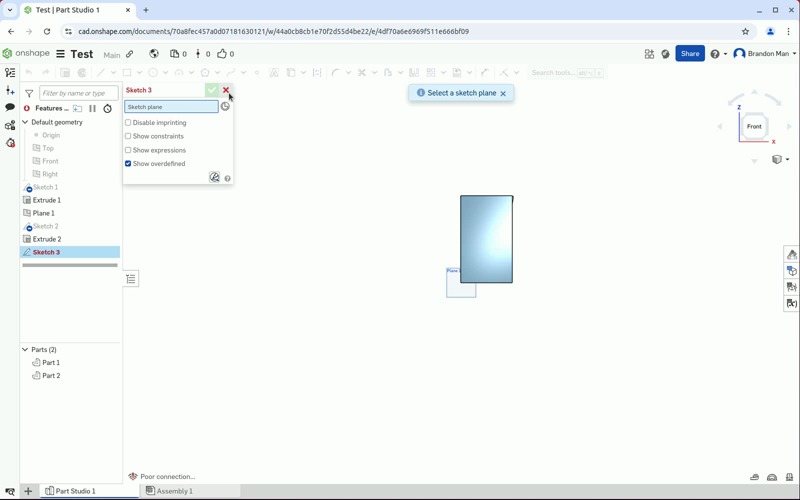
mouse_move(73, 215)
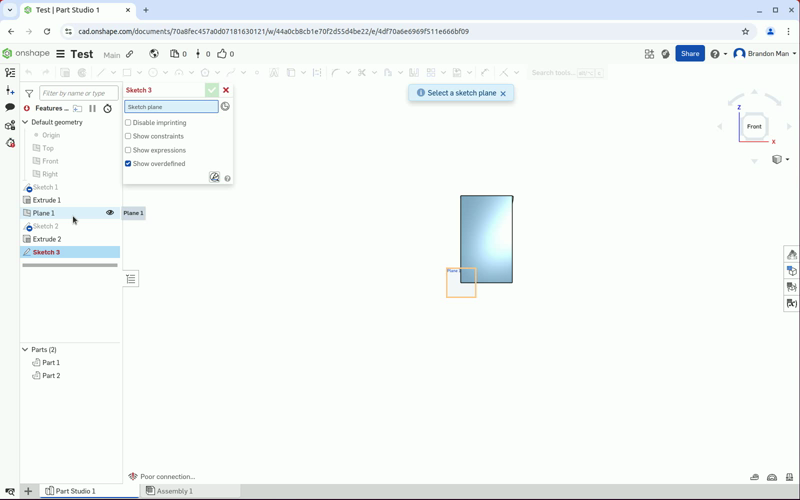
click(73, 215)
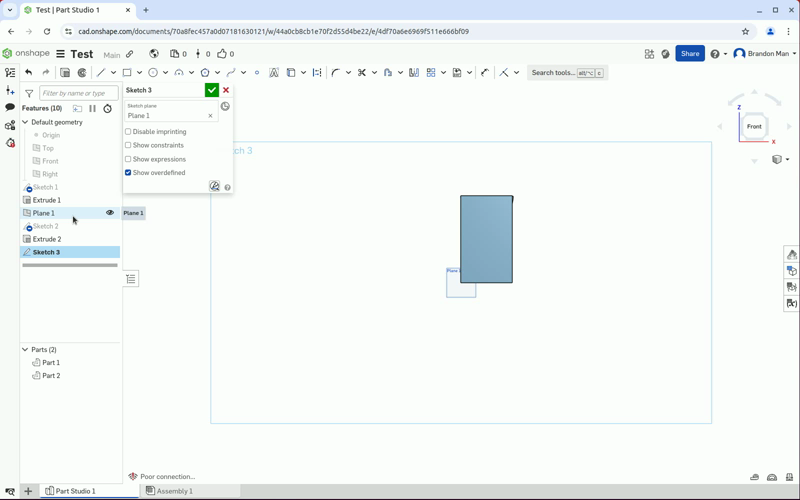
mouse_move(73, 352)
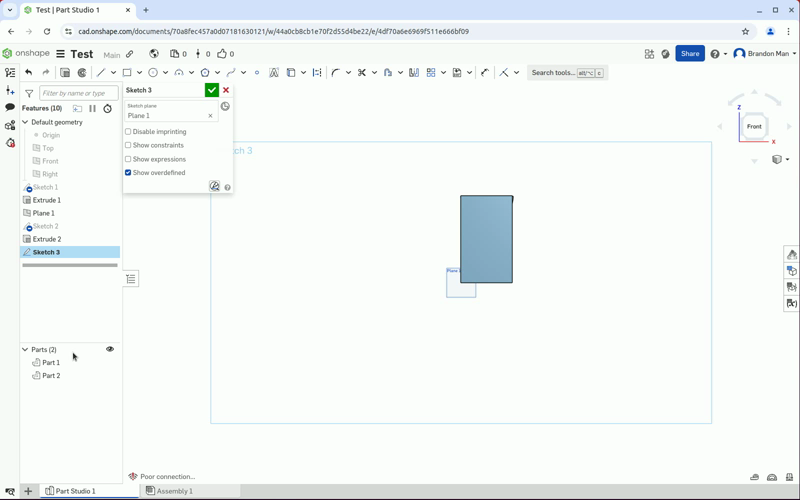
key(y)
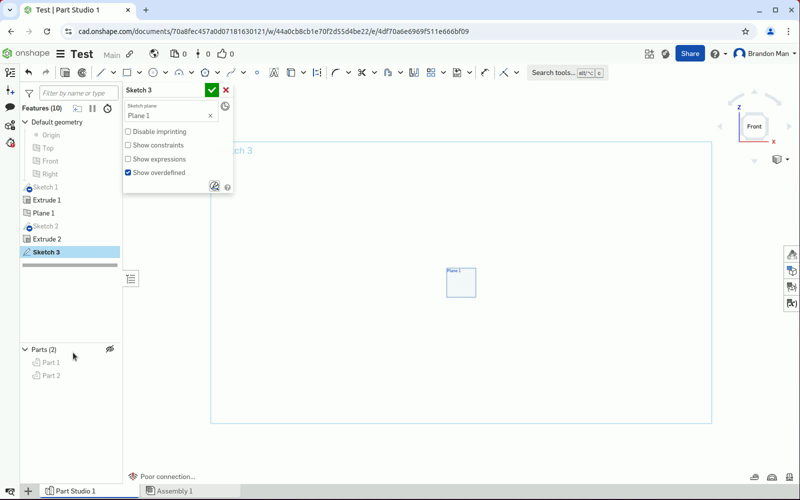
key(l)
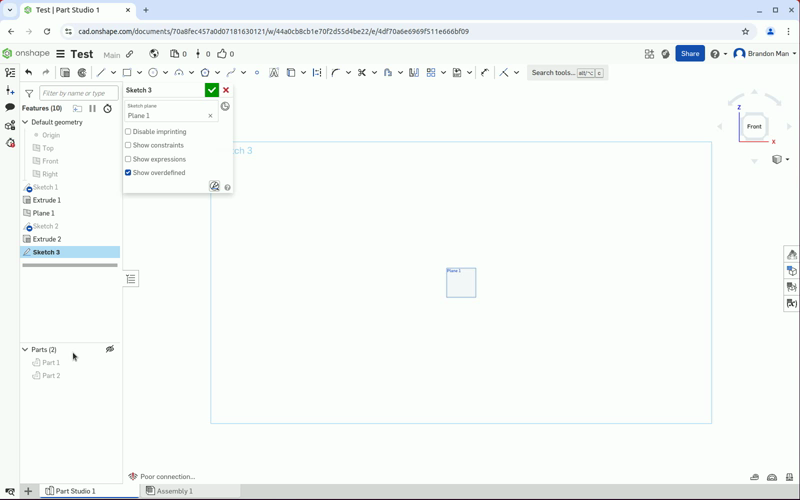
key_down(shift)
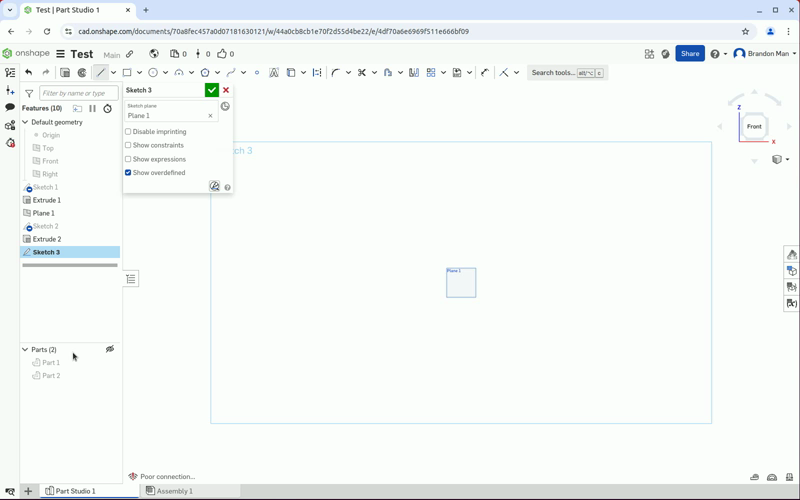
mouse_move(460, 196)
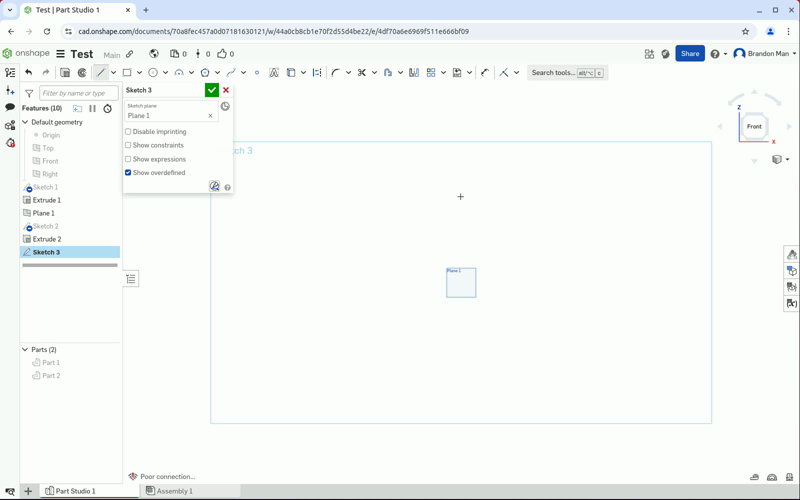
click(460, 196)
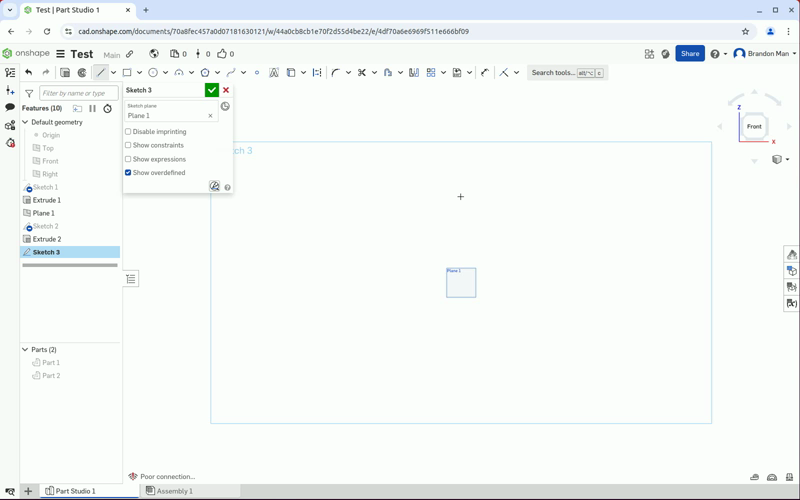
key_up(shift)
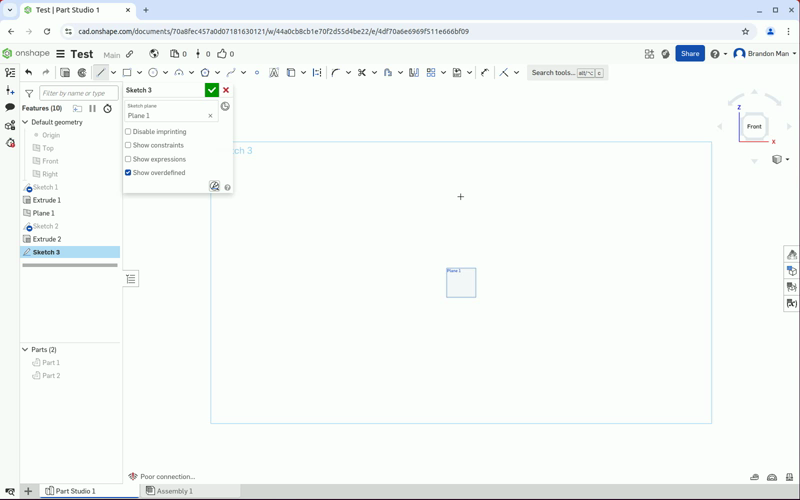
key_down(shift)
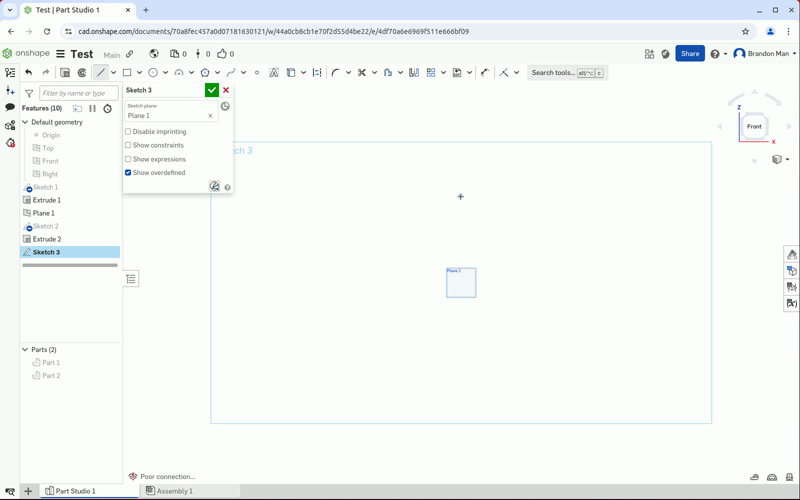
mouse_move(490, 196)
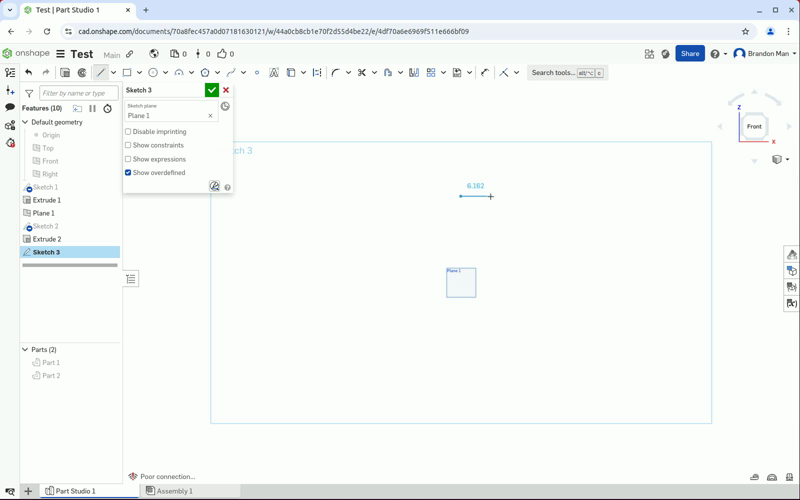
mouse_move(471, 196)
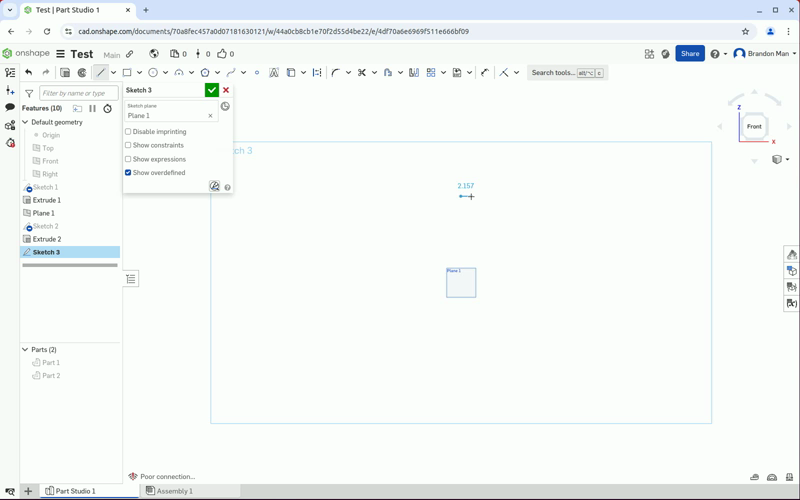
click(471, 196)
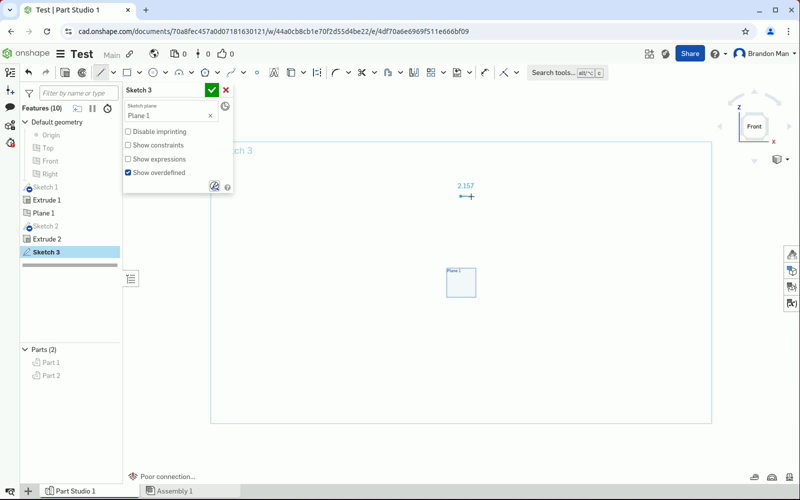
key_up(shift)
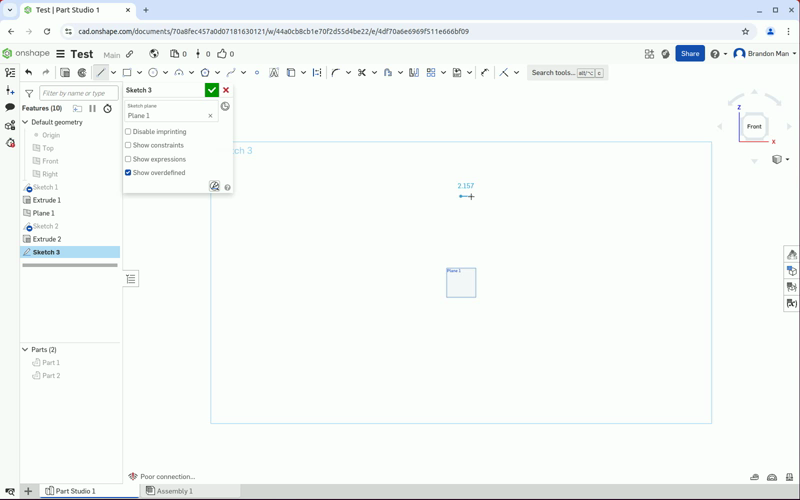
key(esc)
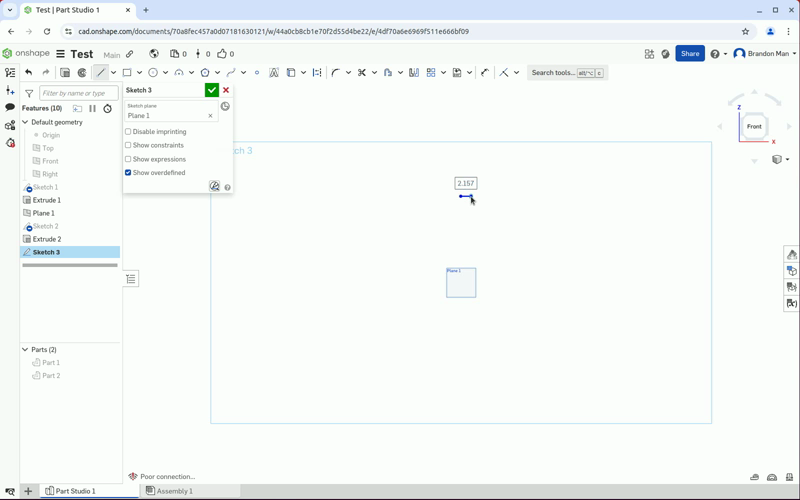
key(a)
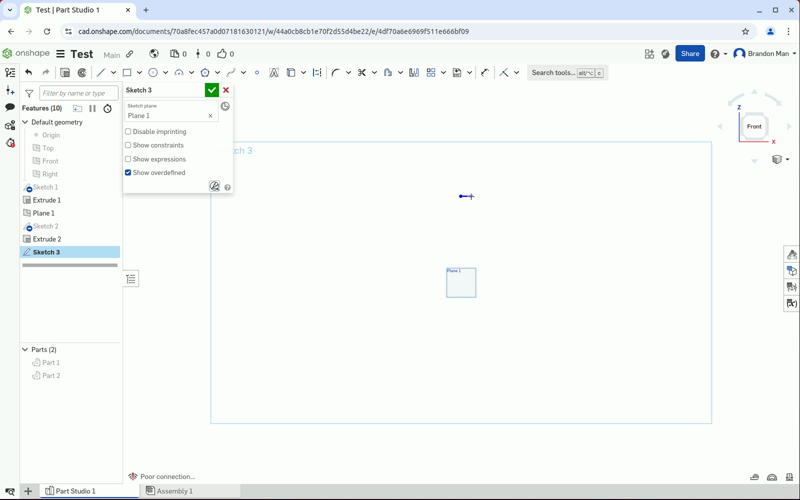
mouse_move(471, 196)
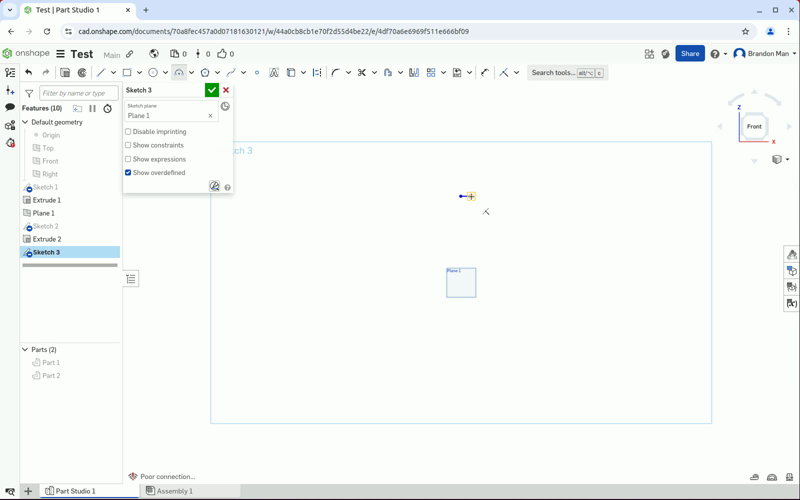
click(471, 196)
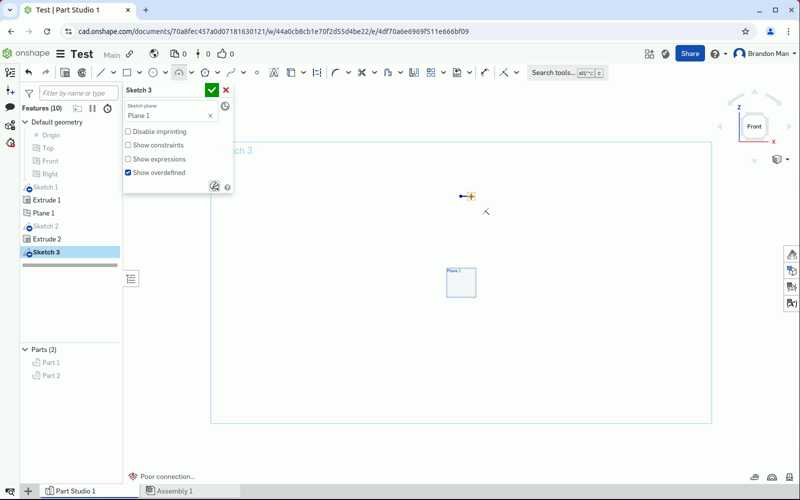
key_down(shift)
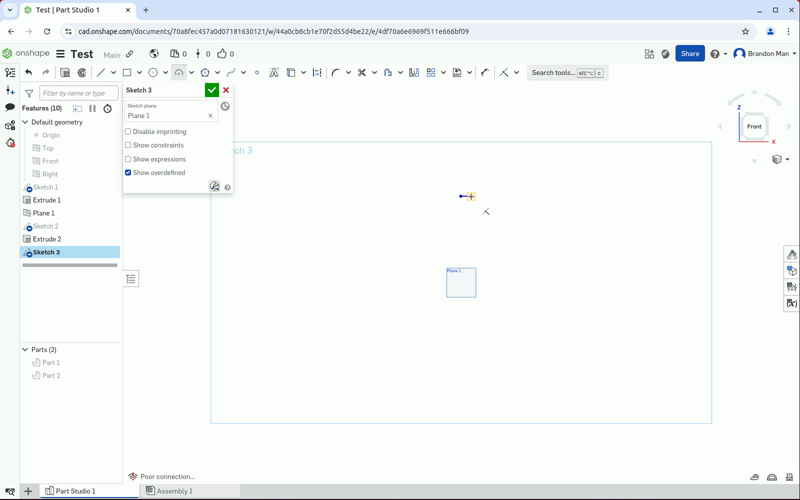
mouse_move(502, 196)
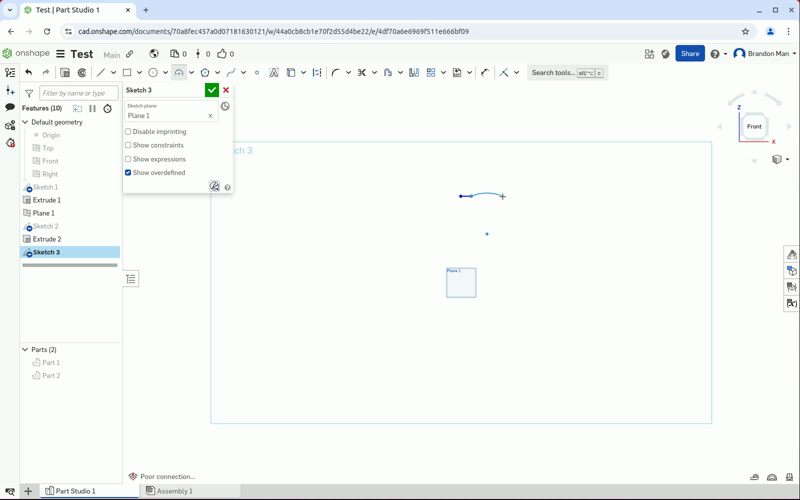
click(502, 196)
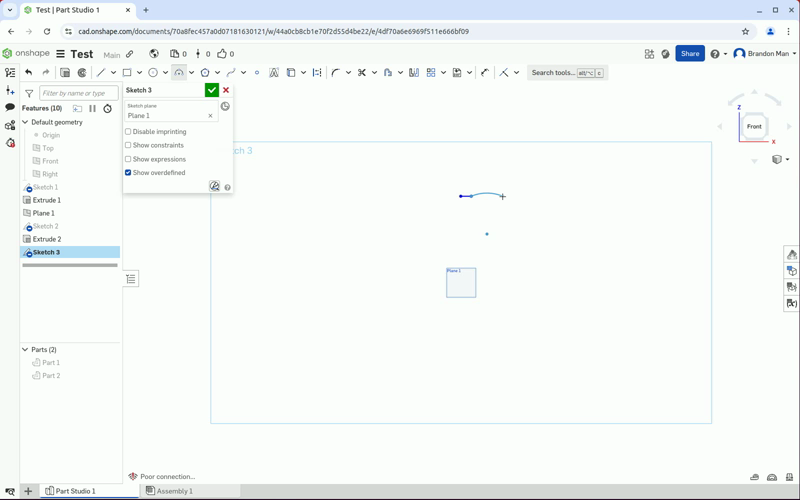
mouse_move(486, 180)
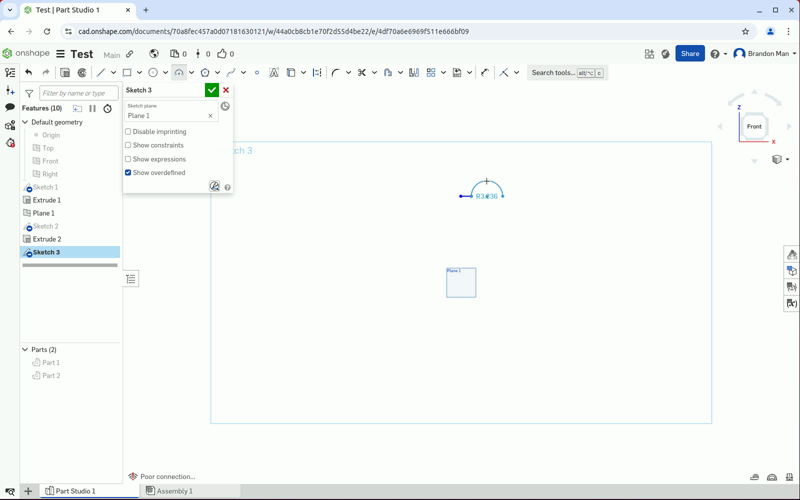
click(486, 180)
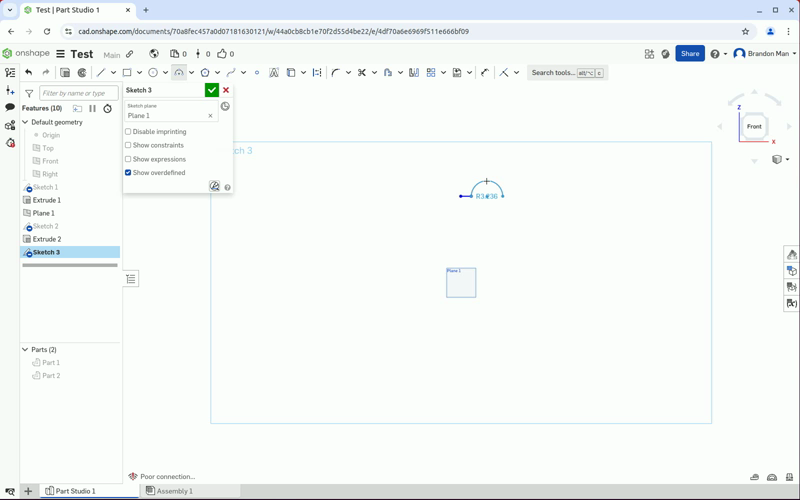
key_up(shift)
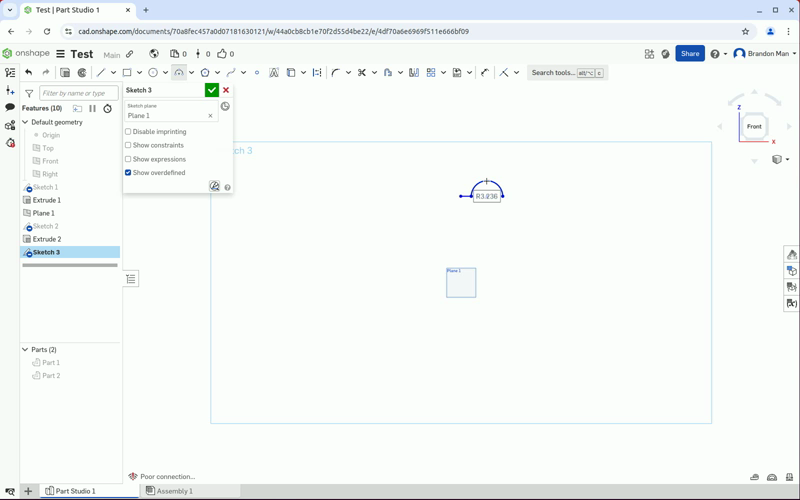
key(esc)
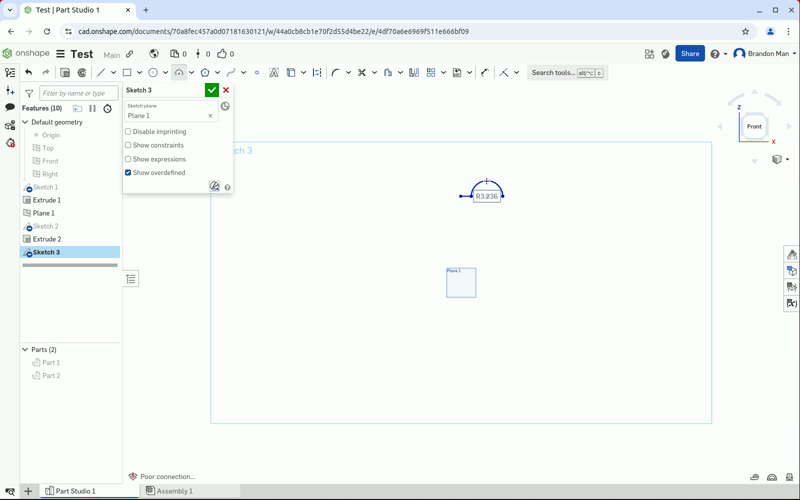
key(l)
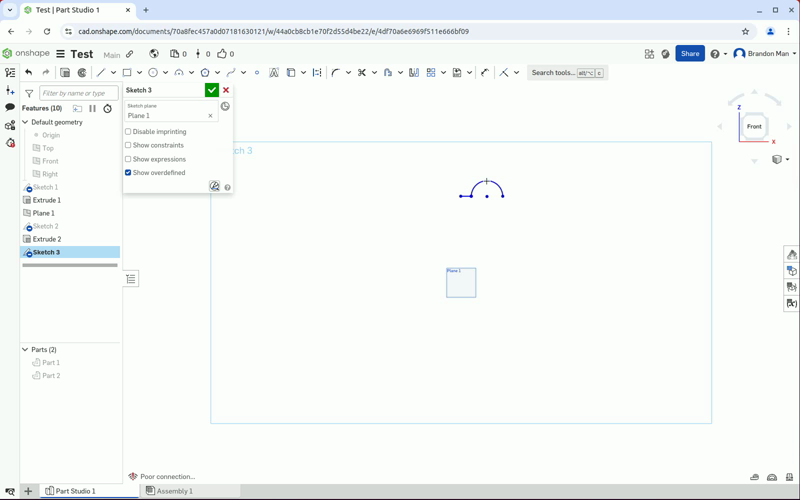
mouse_move(502, 196)
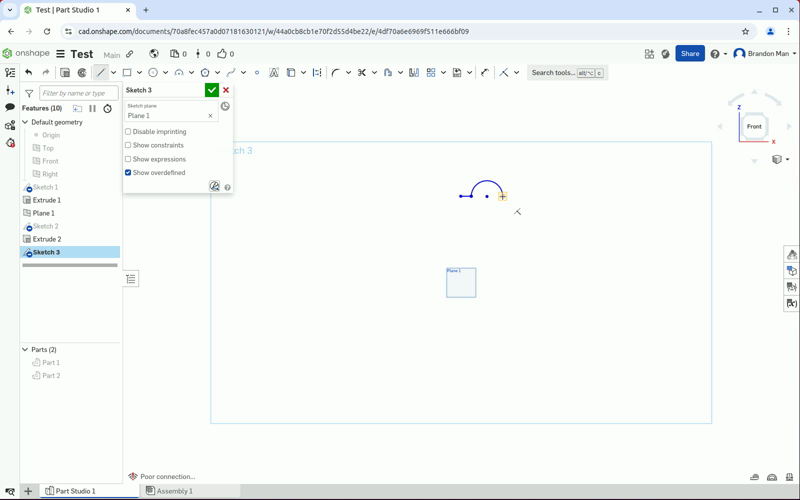
click(502, 196)
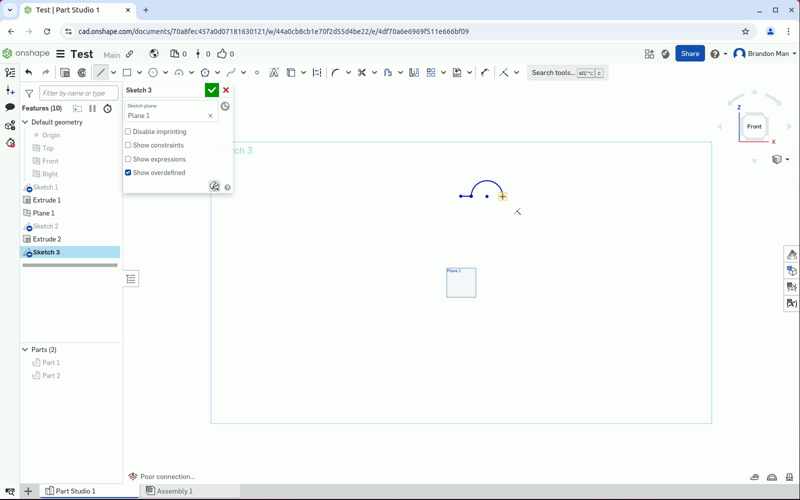
key_down(shift)
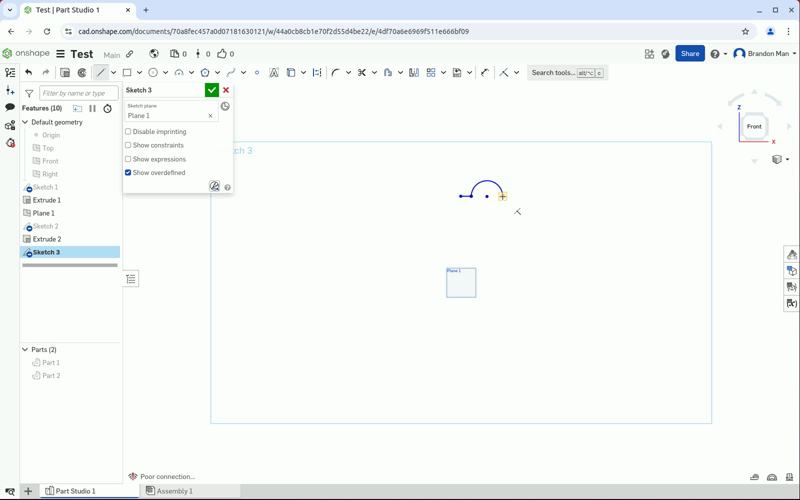
mouse_move(532, 196)
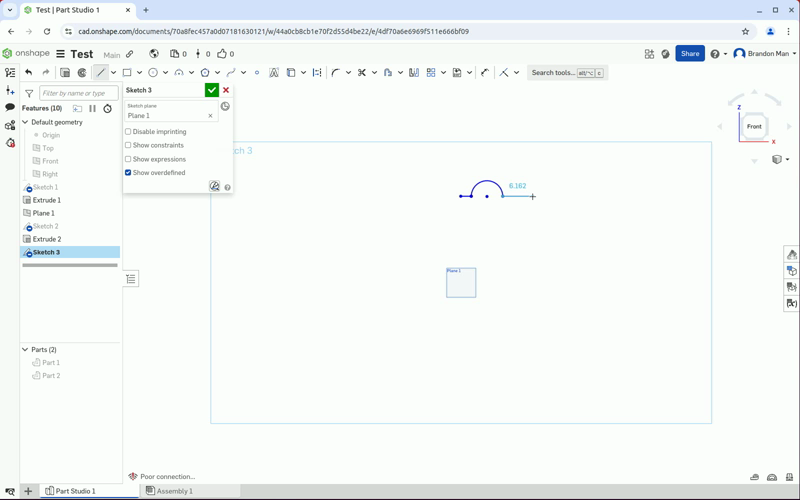
mouse_move(513, 196)
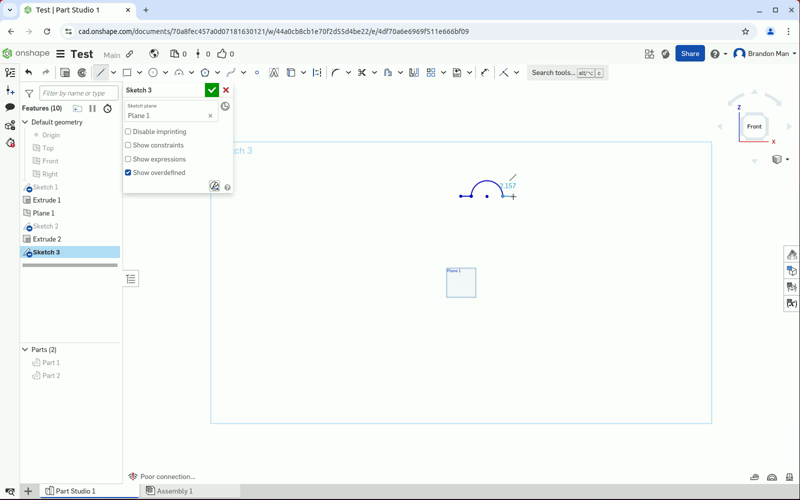
click(513, 196)
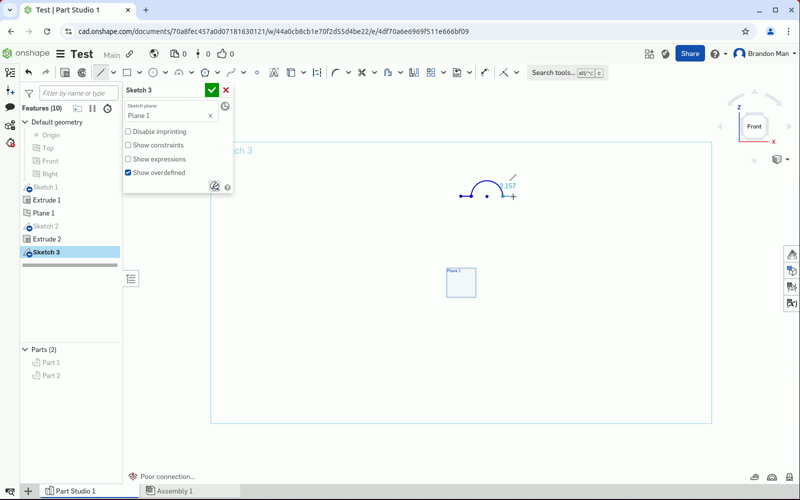
key_up(shift)
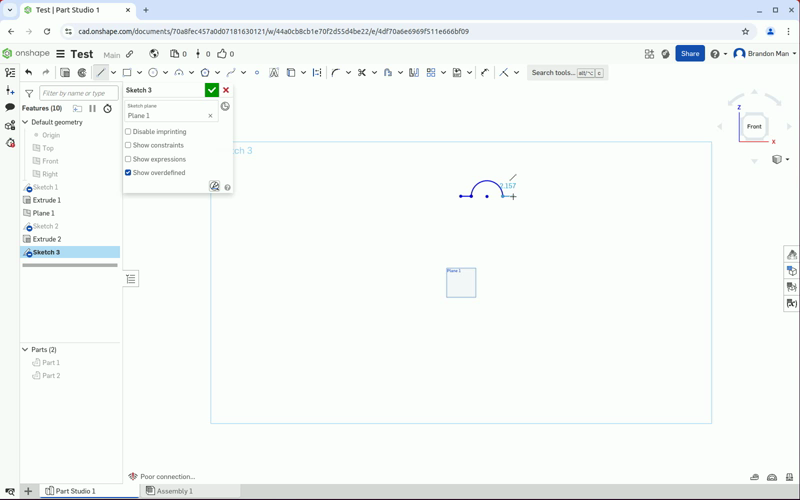
key(esc)
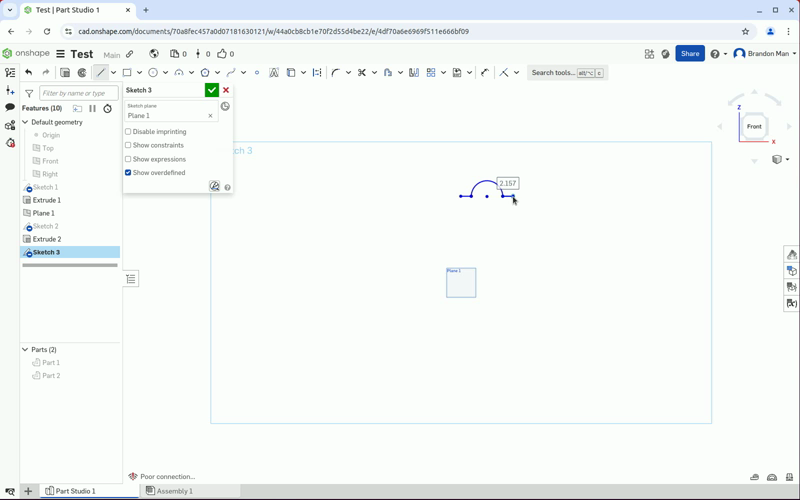
key(a)
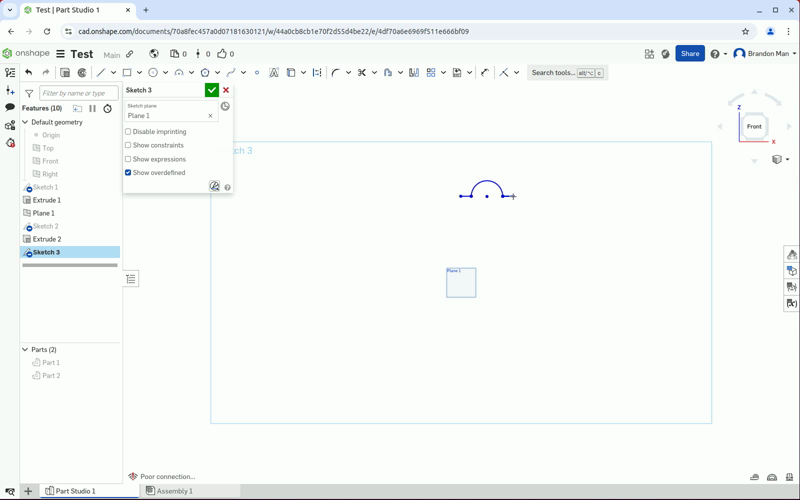
mouse_move(513, 196)
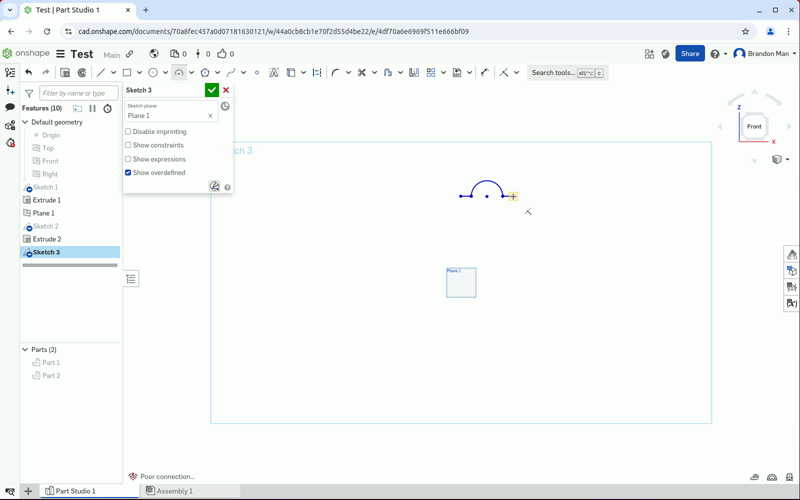
click(513, 196)
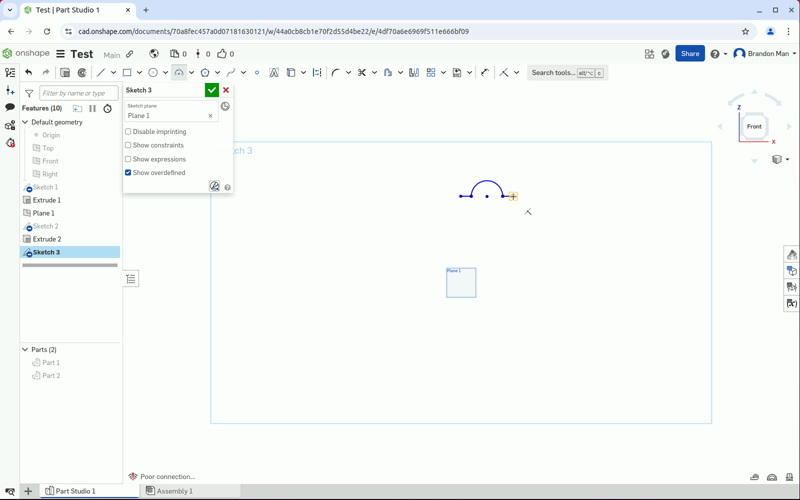
mouse_move(460, 196)
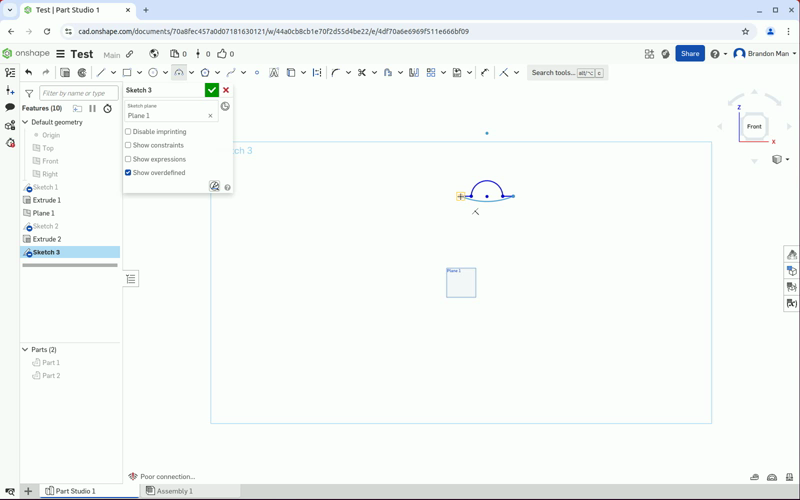
click(460, 196)
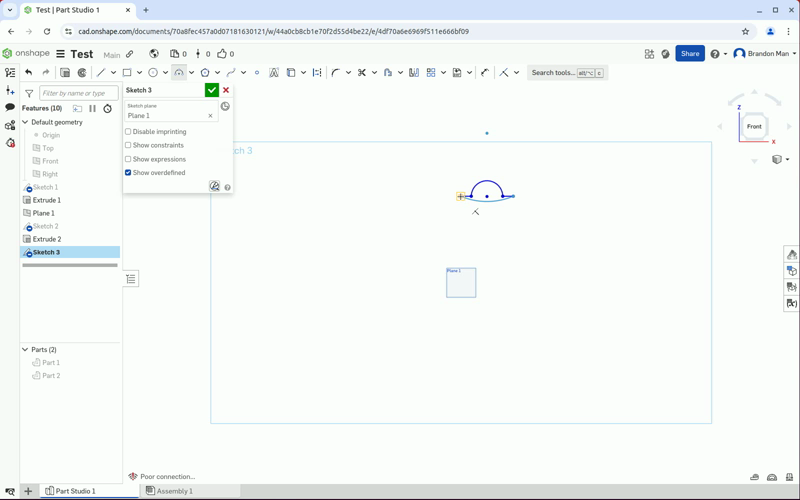
key_down(shift)
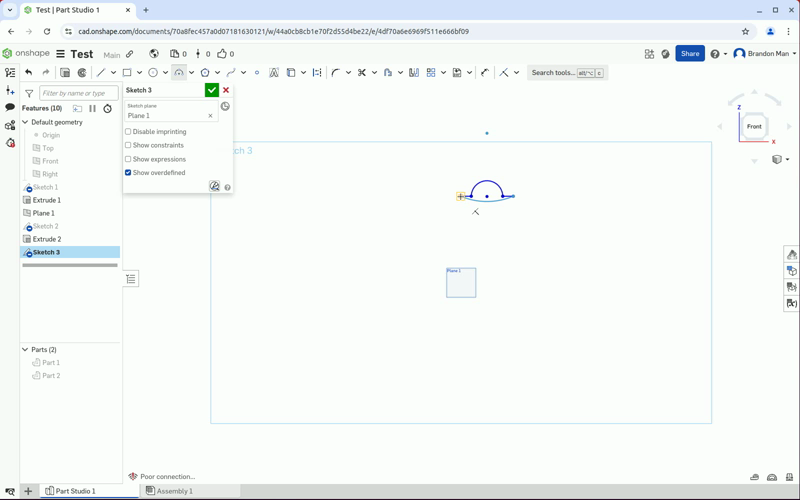
mouse_move(486, 170)
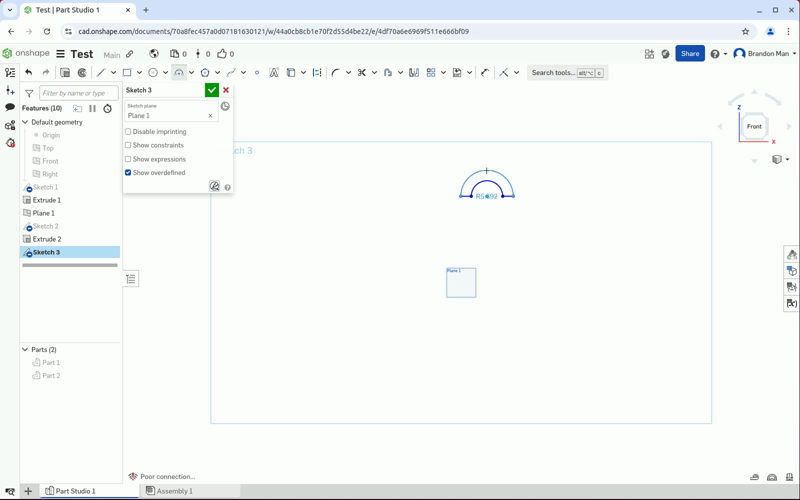
click(486, 170)
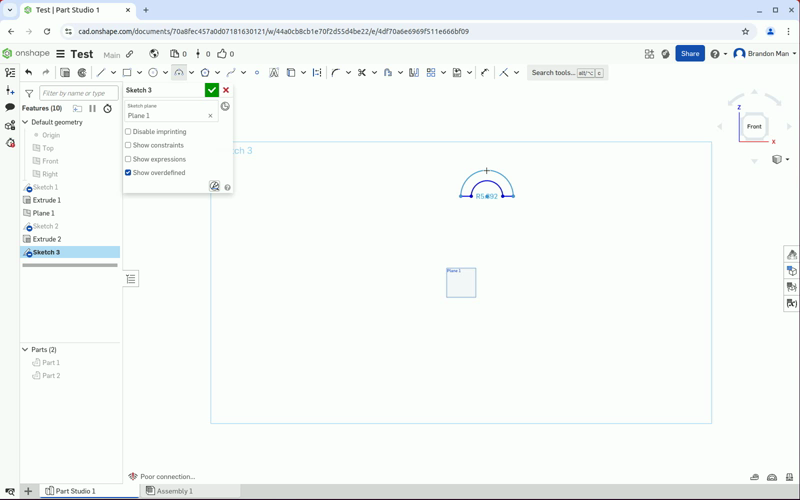
key_up(shift)
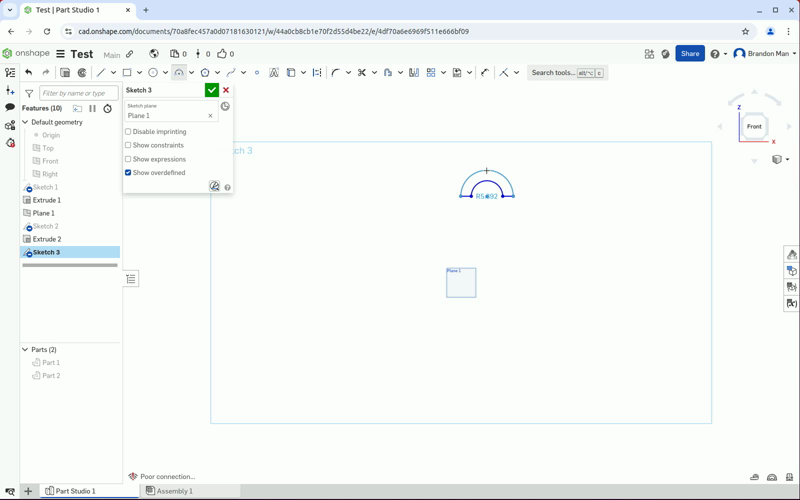
key(esc)
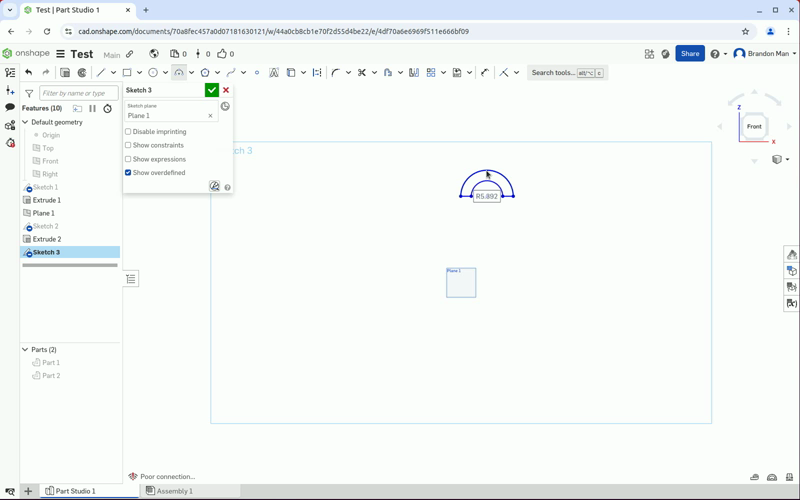
mouse_move(505, 195)
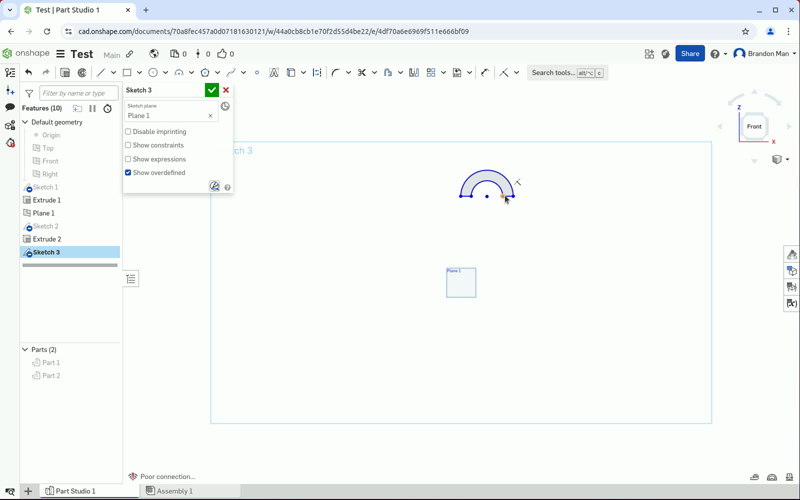
scroll(6)
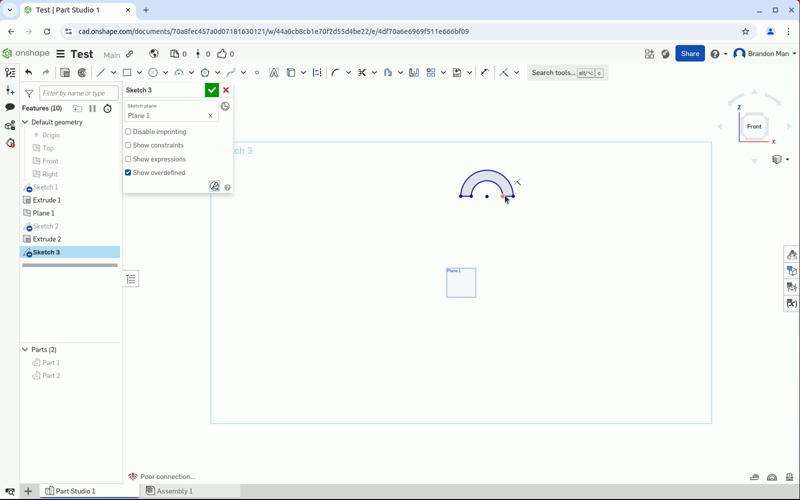
scroll(6)
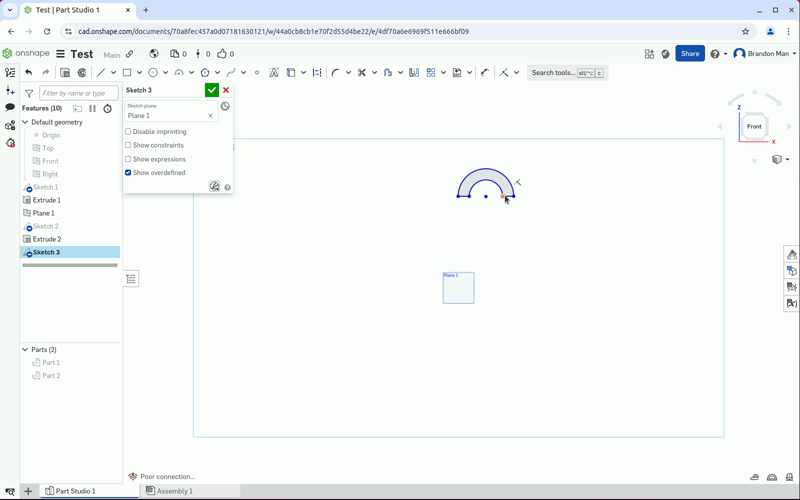
scroll(6)
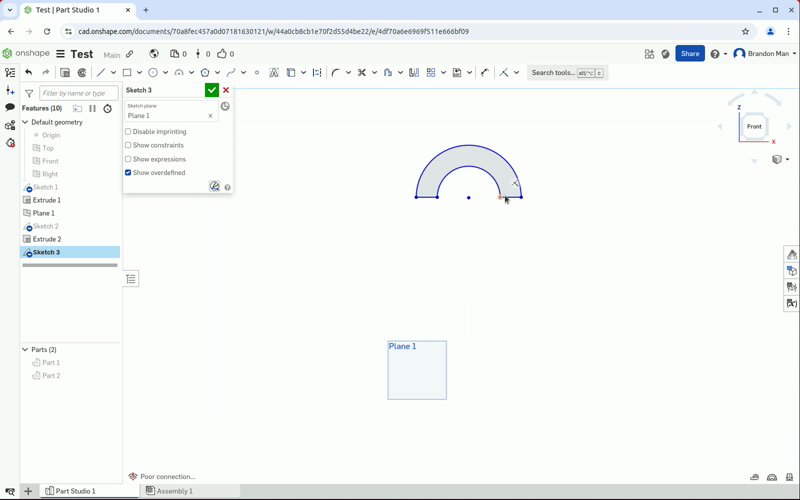
scroll(6)
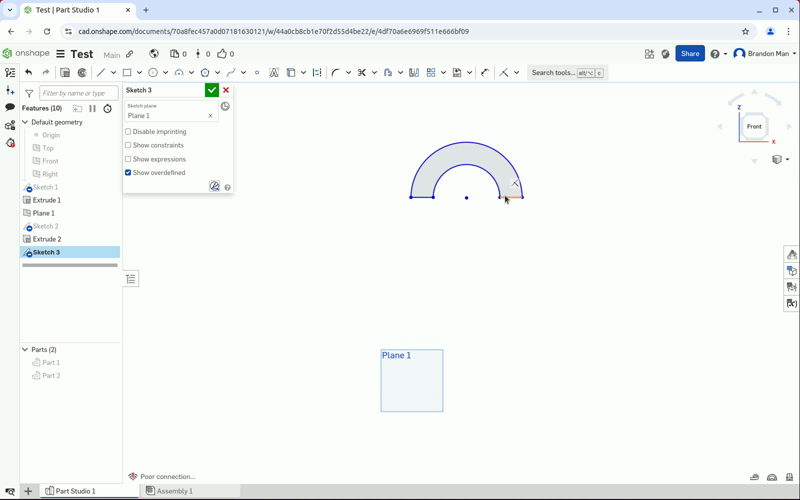
scroll(6)
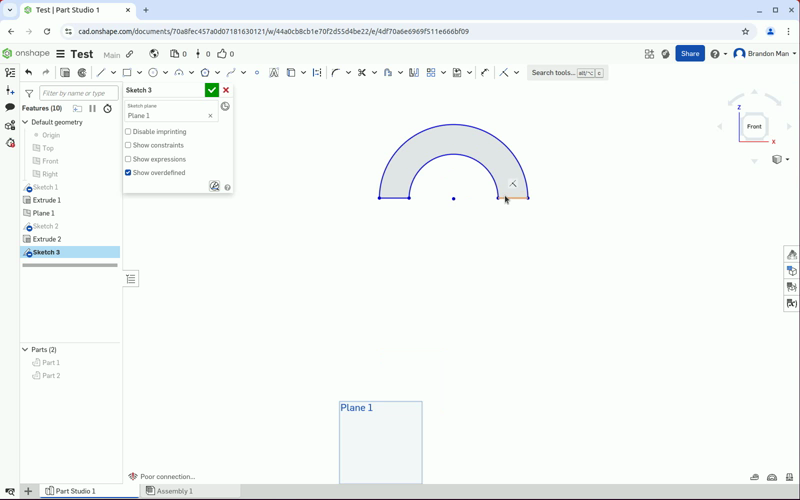
scroll(6)
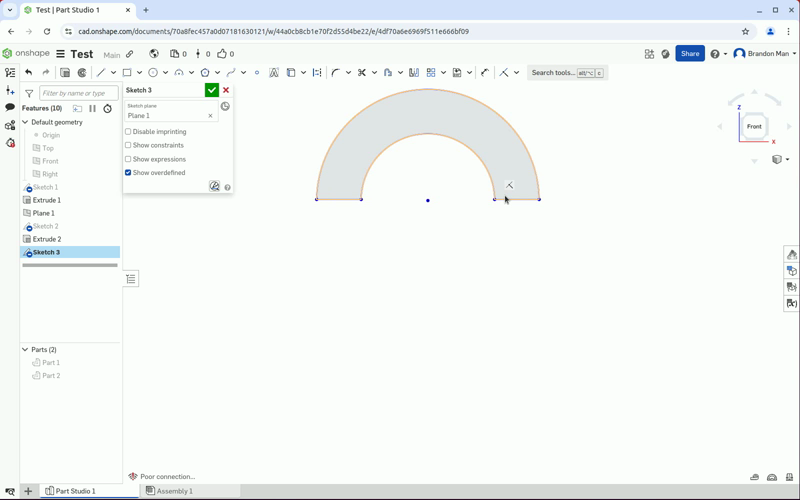
scroll(6)
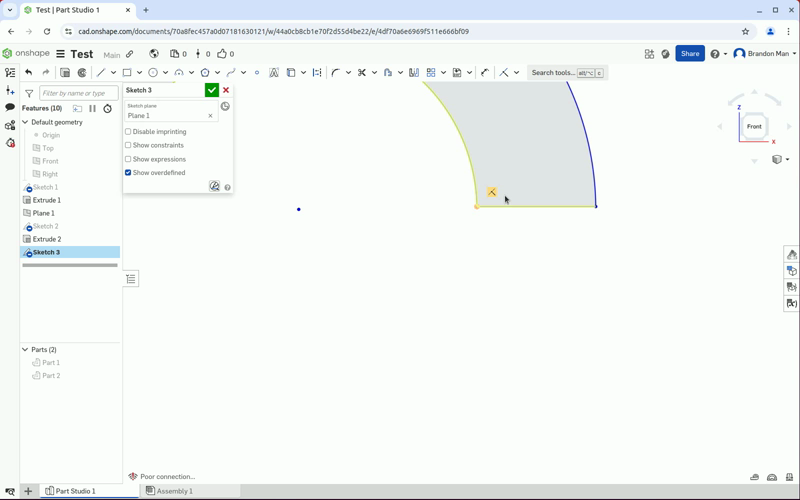
click(505, 195)
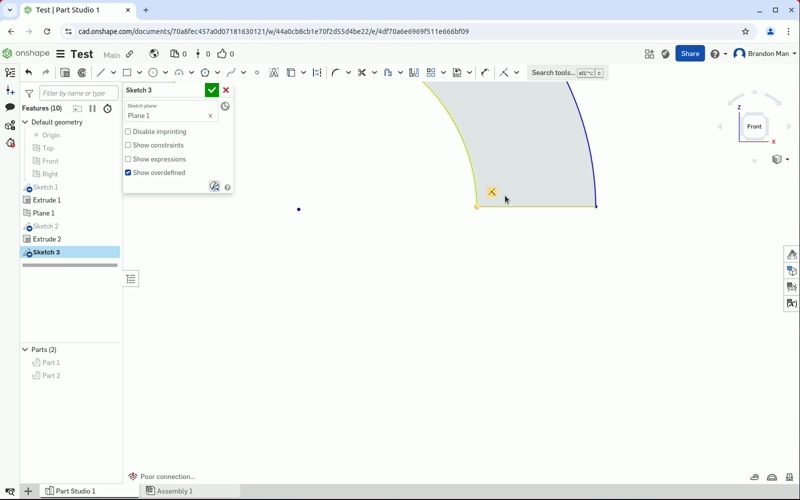
scroll(-6)
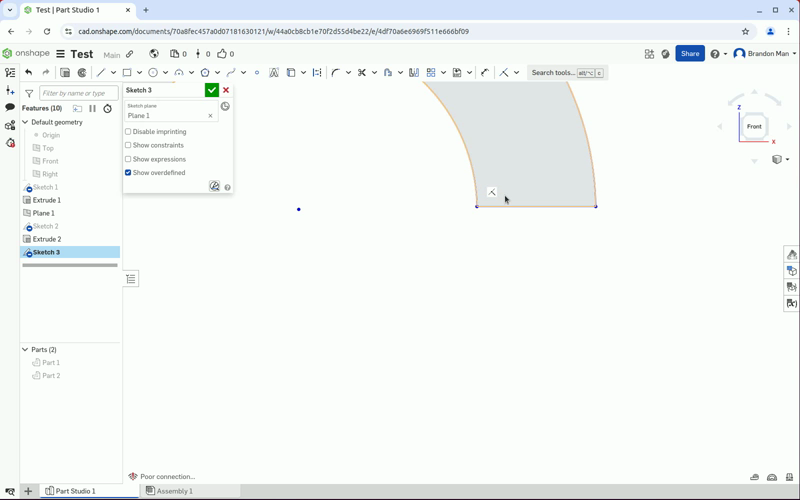
scroll(-6)
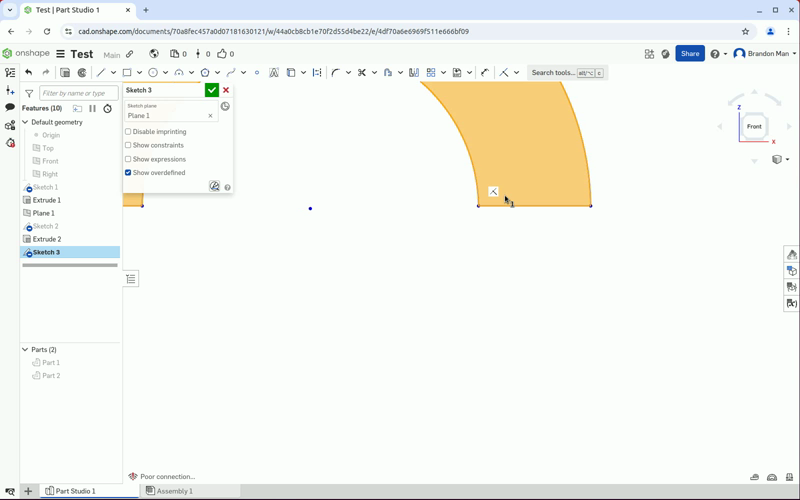
scroll(-6)
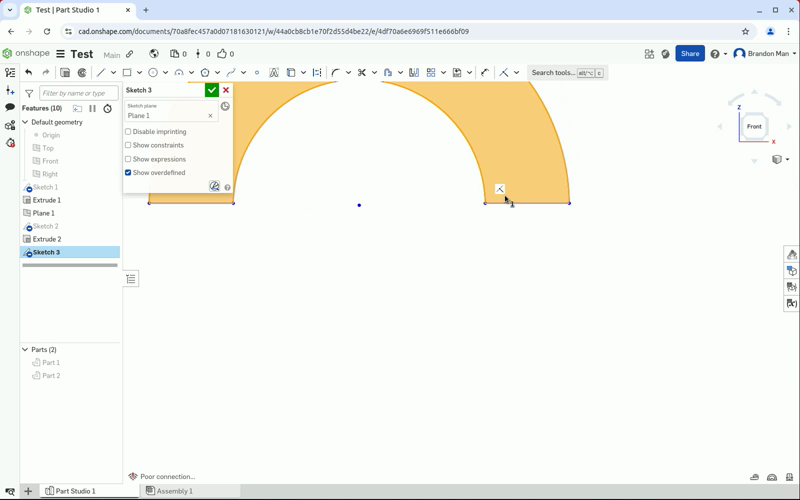
scroll(-6)
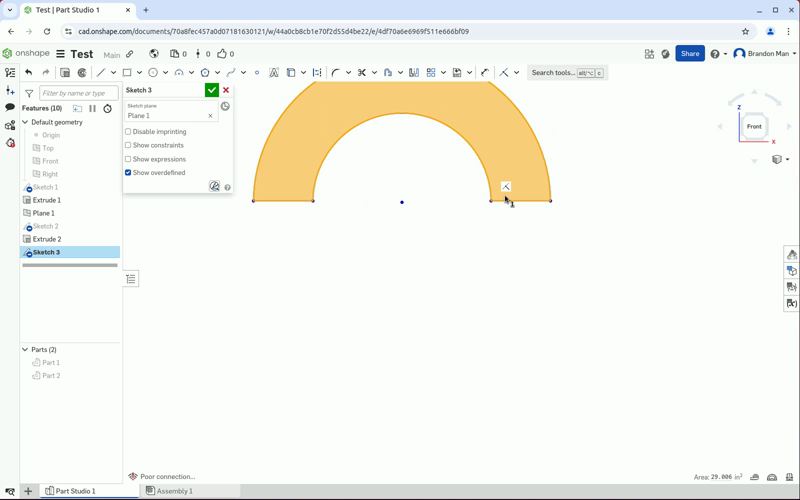
scroll(-6)
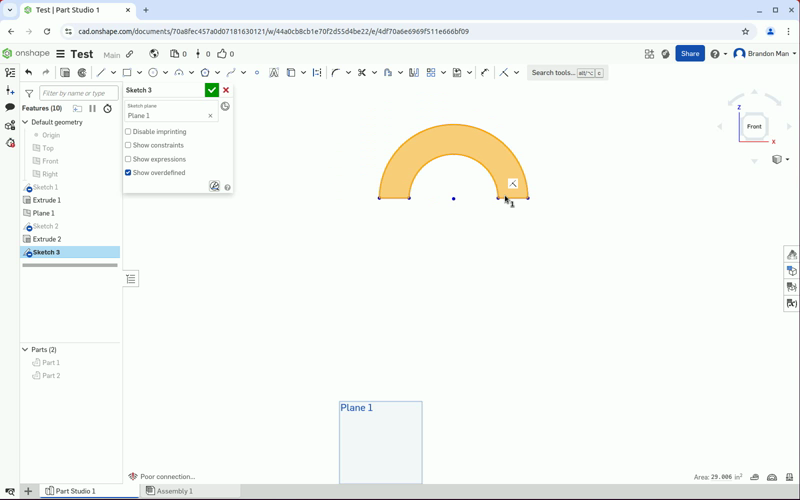
scroll(-6)
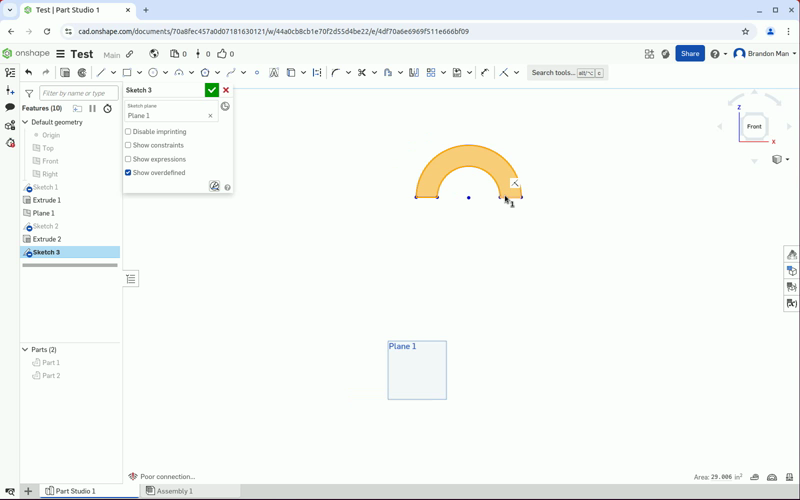
scroll(-6)
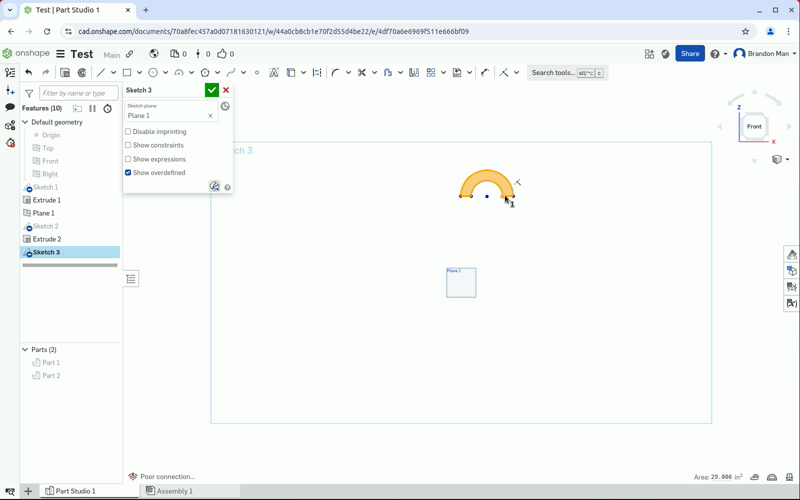
mouse_move(73, 352)
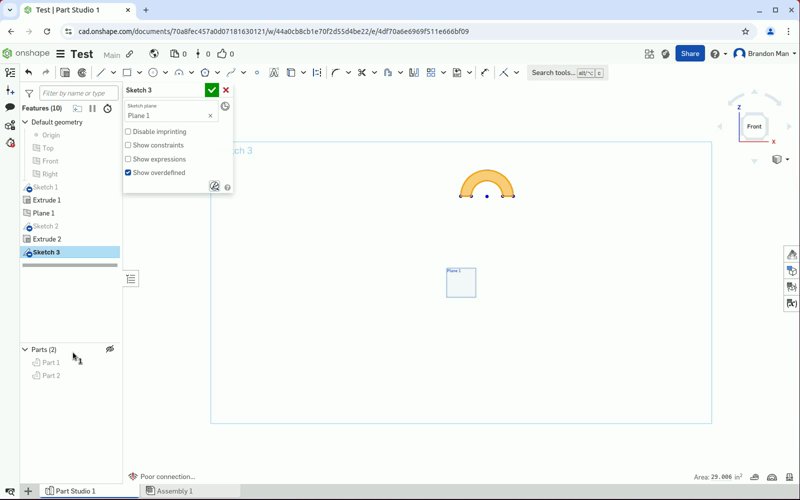
key(shift+y)
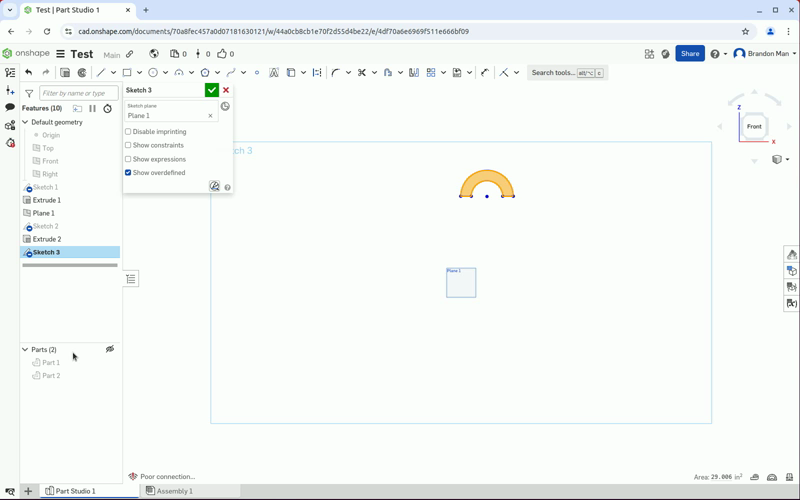
key(shift+e)
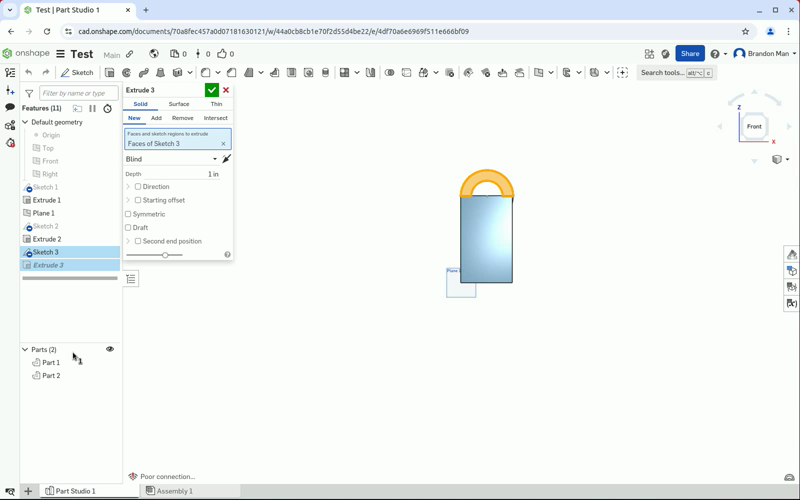
mouse_move(143, 106)
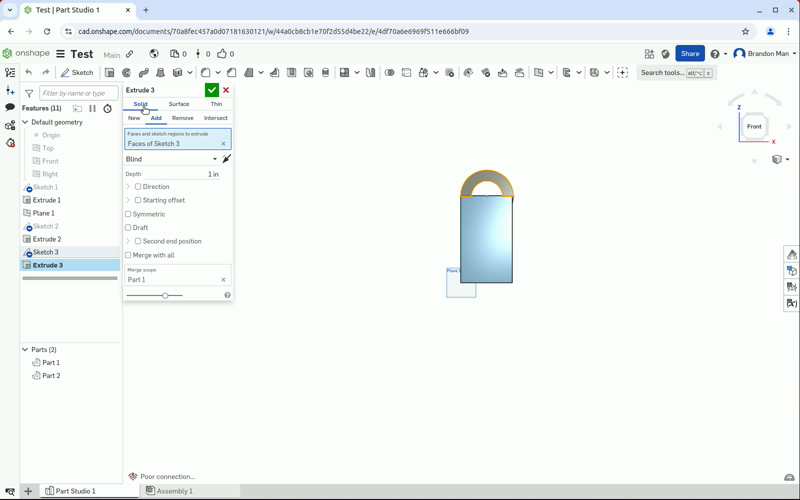
click(143, 106)
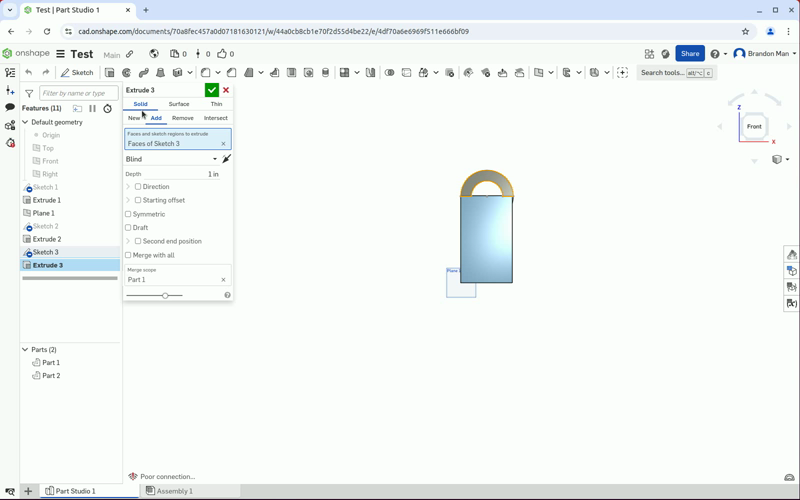
mouse_move(137, 120)
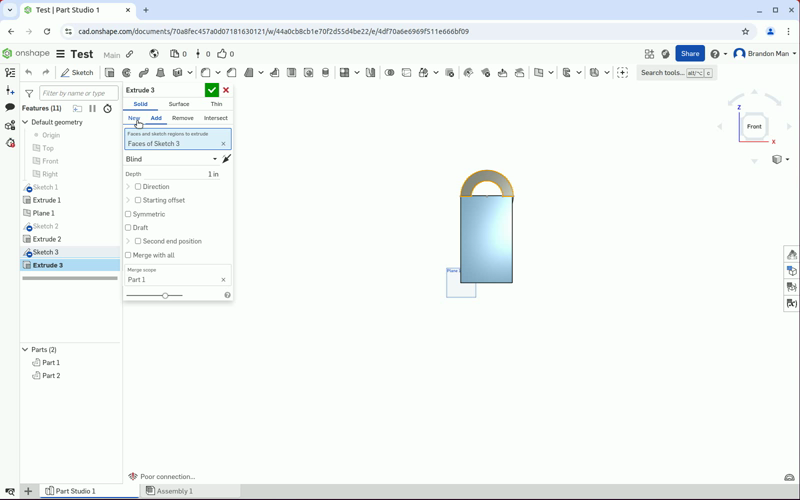
click(137, 120)
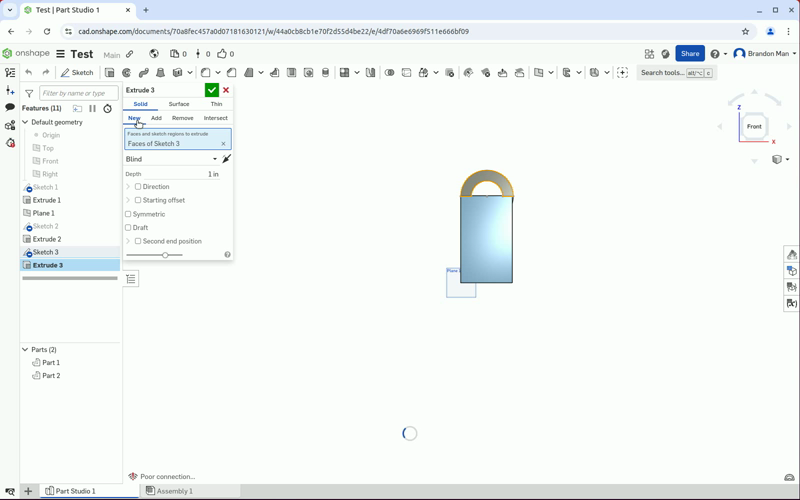
key(tab, 4)
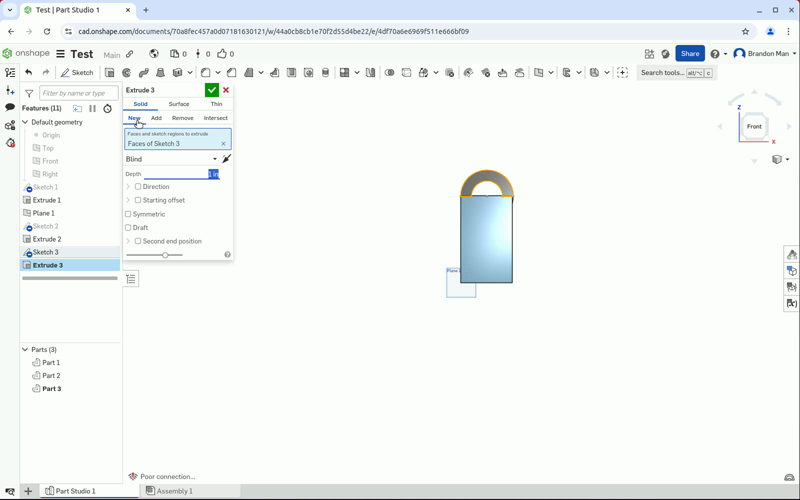
text(-4.092)
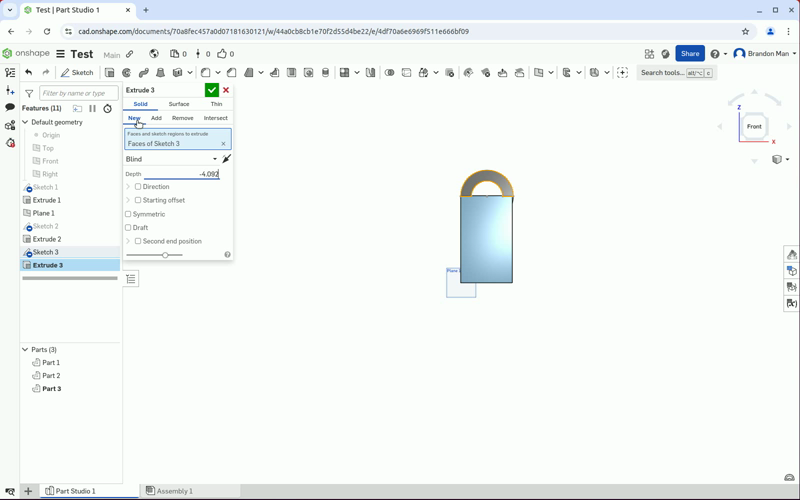
key(enter)
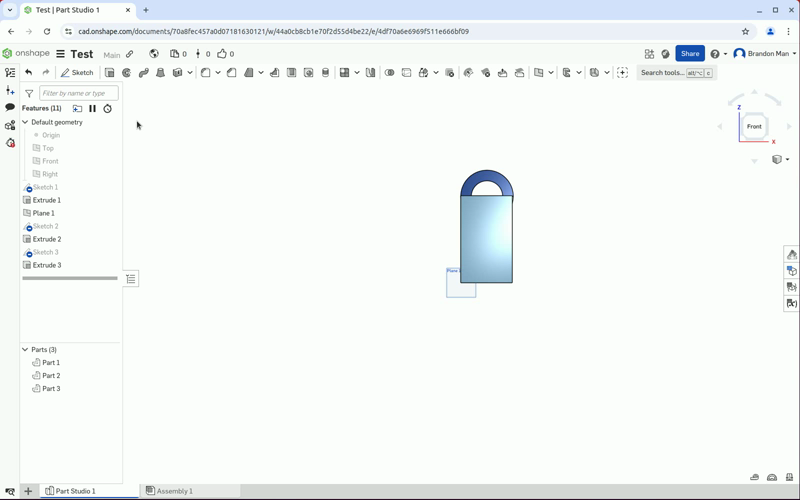
key(shift+h)
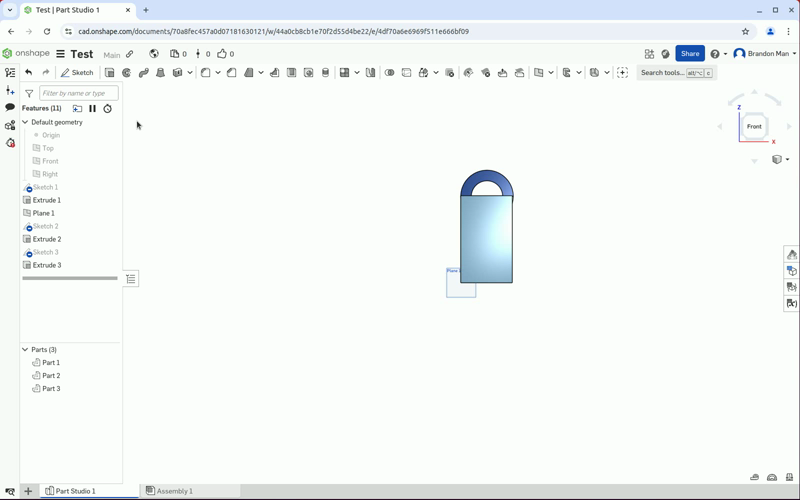
key(shift+h)
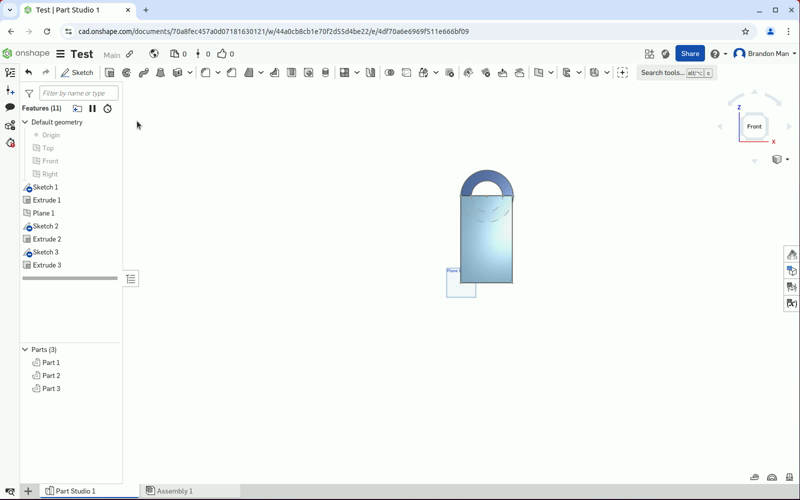
key(shift+7)
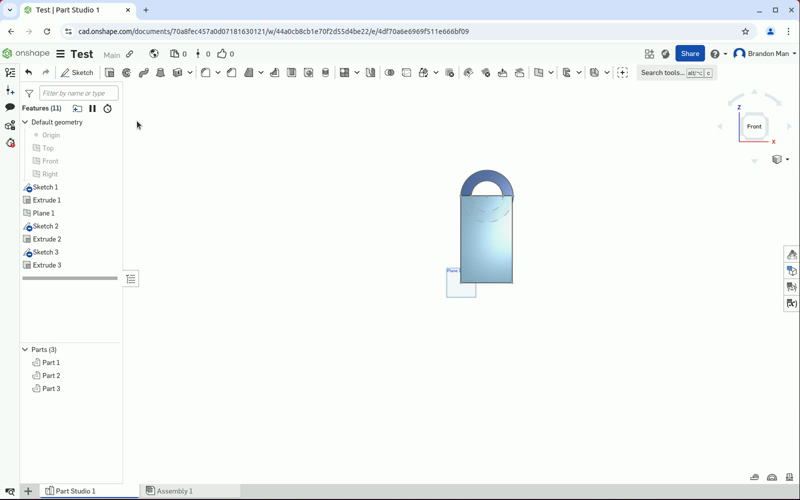
key(left, 2)
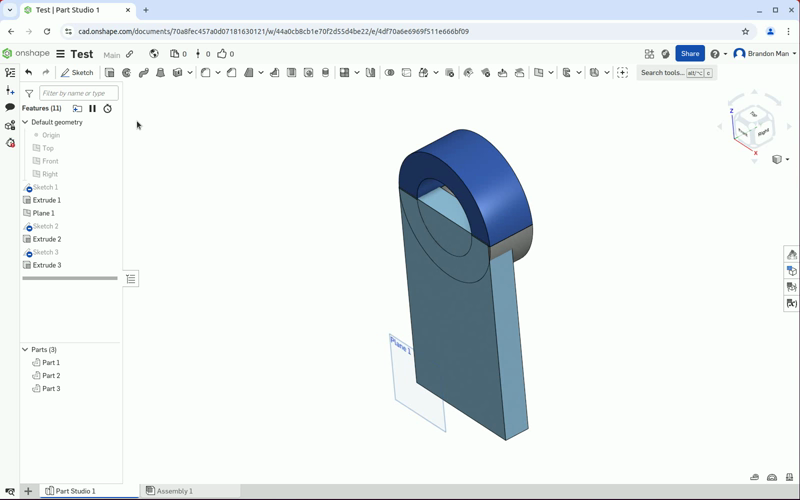
key(down, 2)
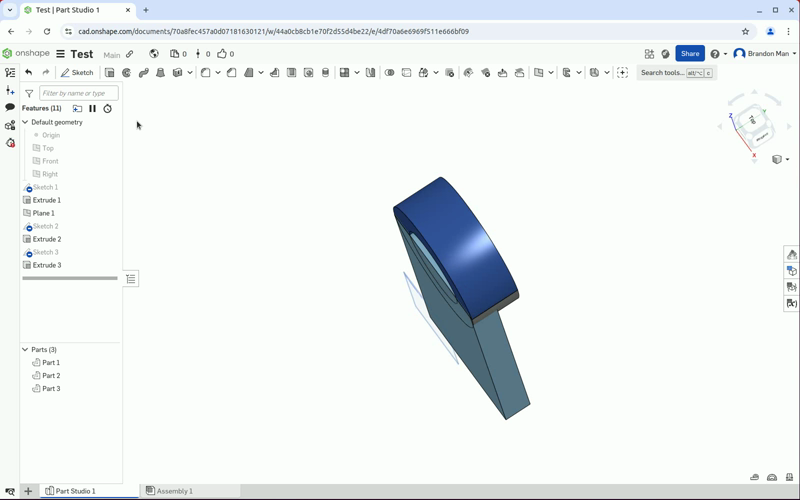
key(up, 2)
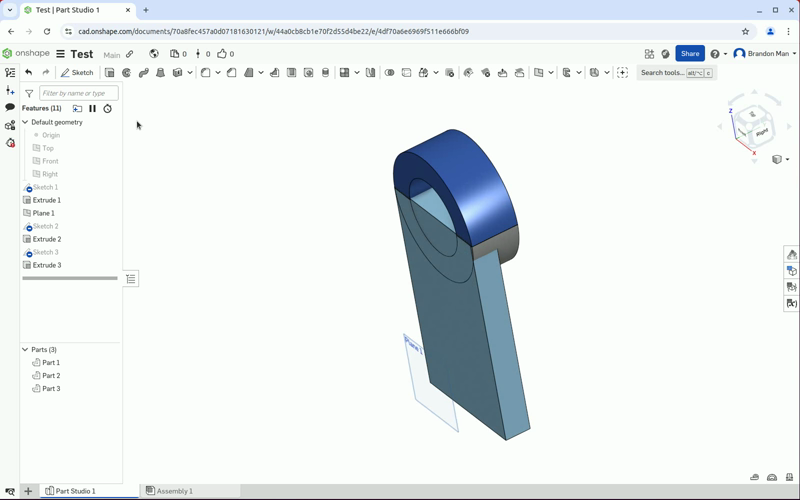
key(right, 2)
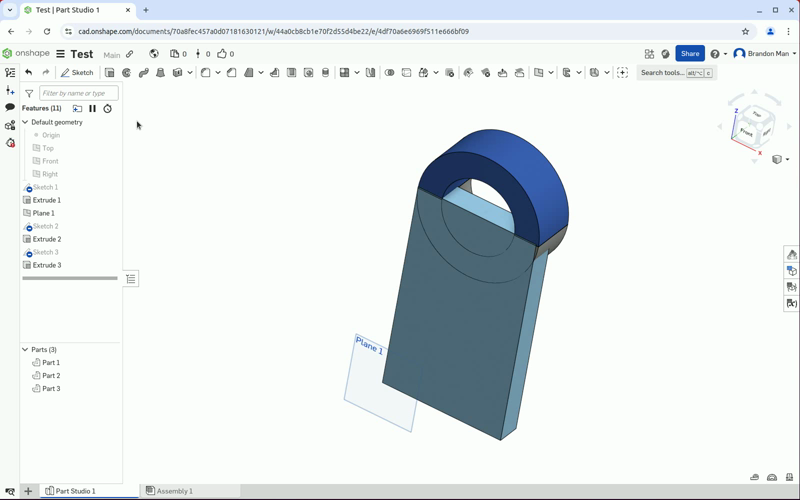
mouse_move(73, 189)
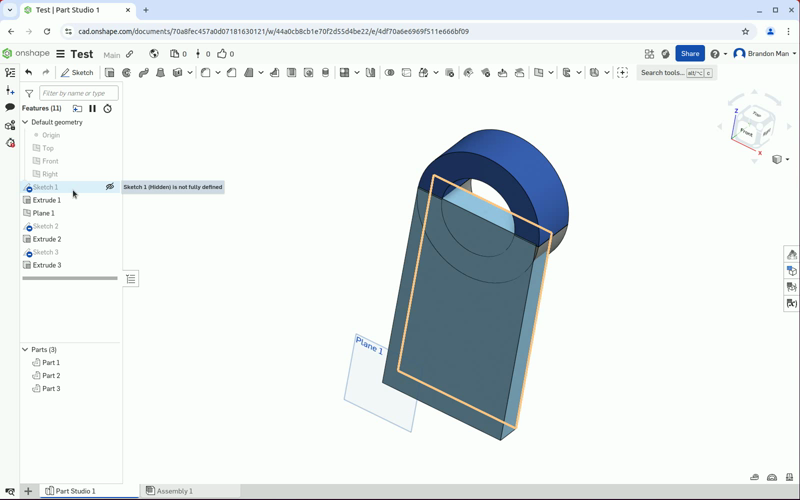
click(73, 189)